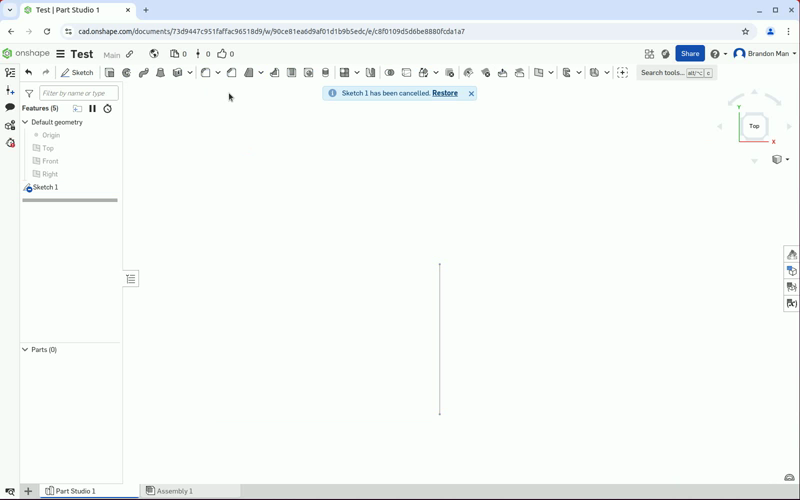
key(shift+h)
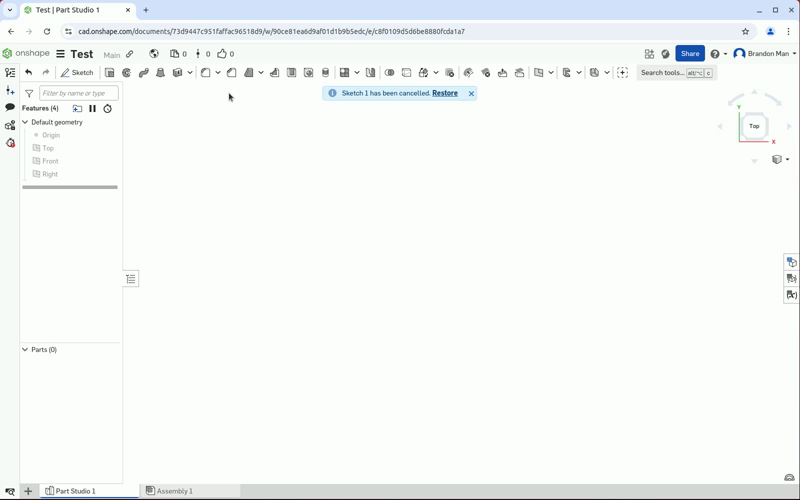
mouse_move(73, 352)
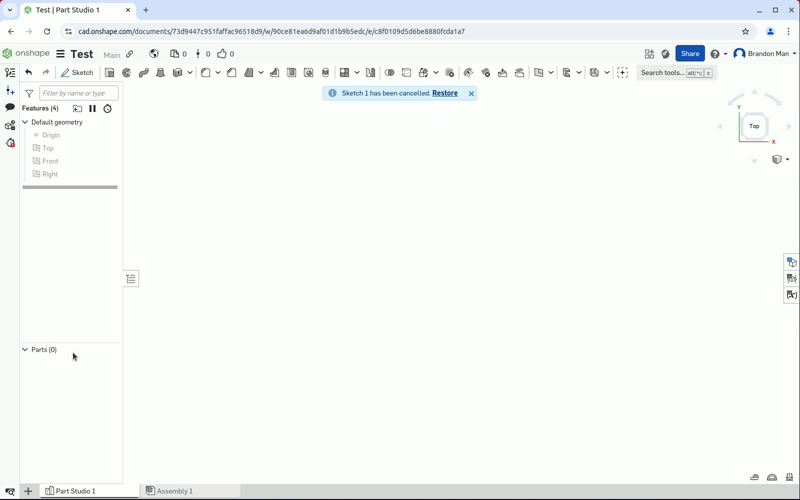
key(y)
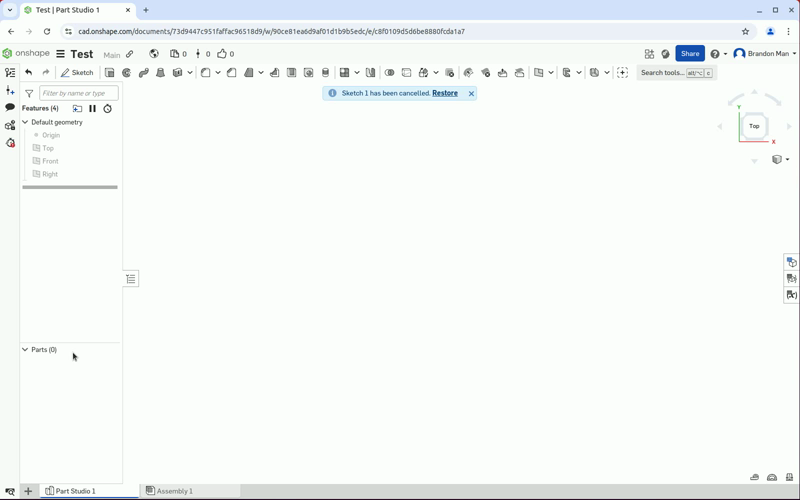
key(shift+p)
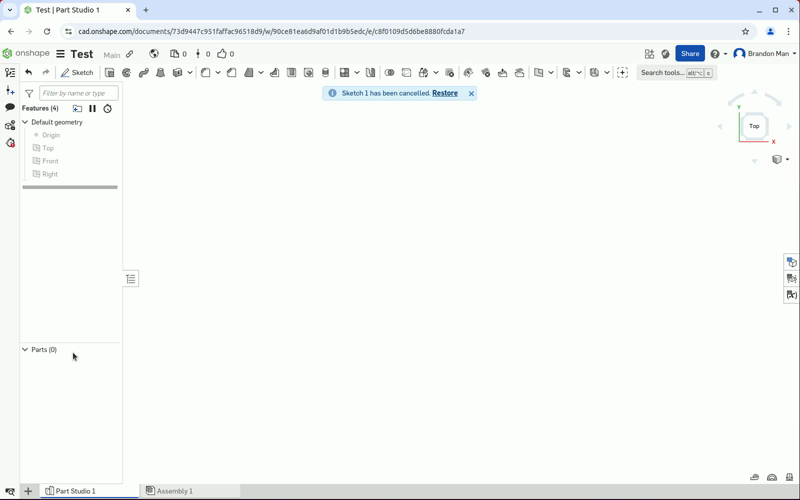
key(space)
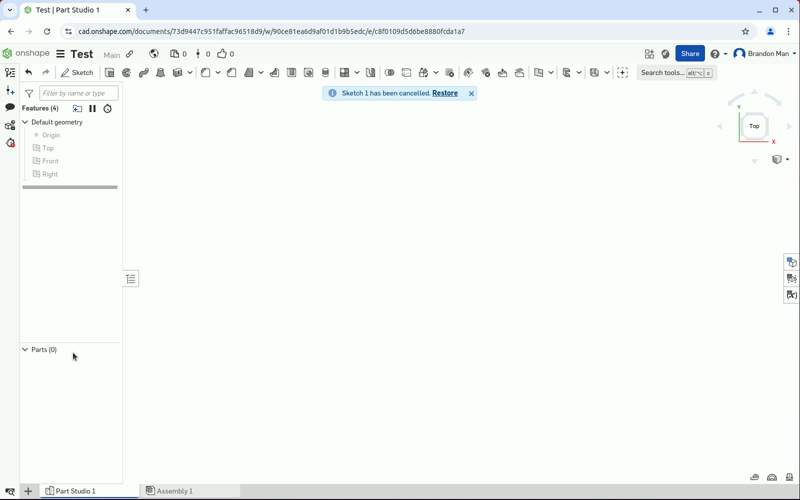
key_down(shift)
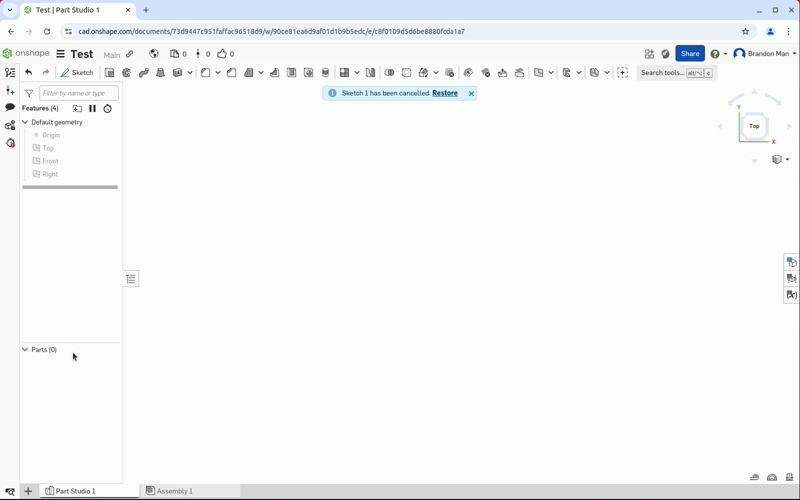
key(up)
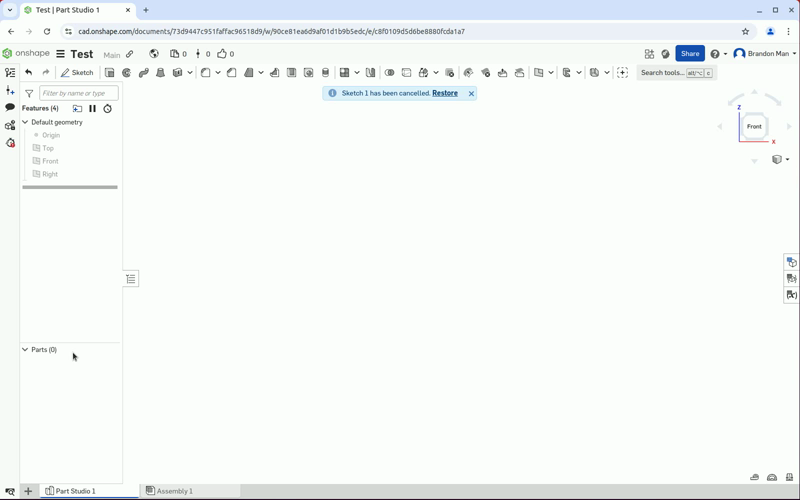
key_up(shift)
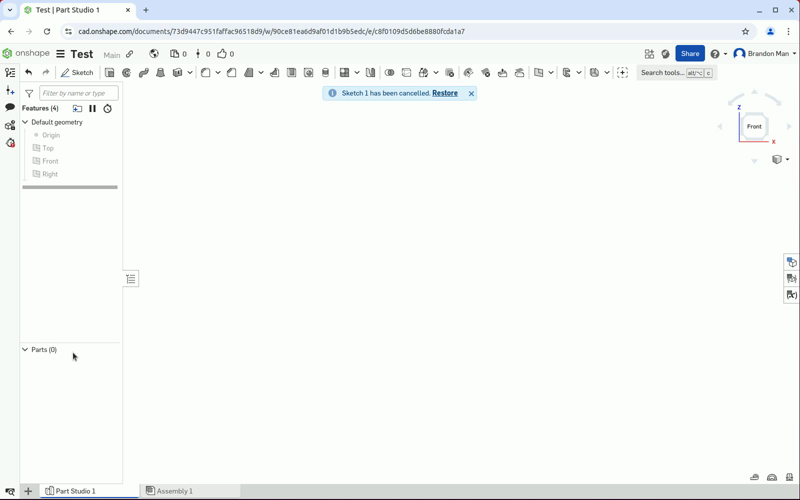
mouse_move(73, 352)
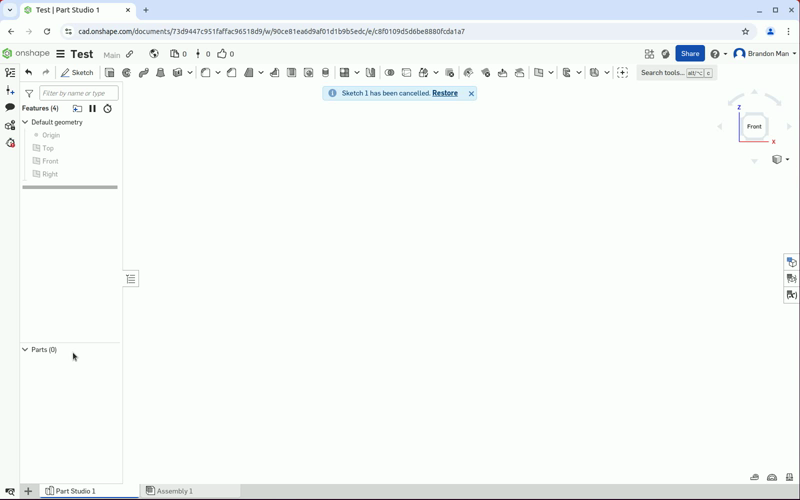
key(shift+y)
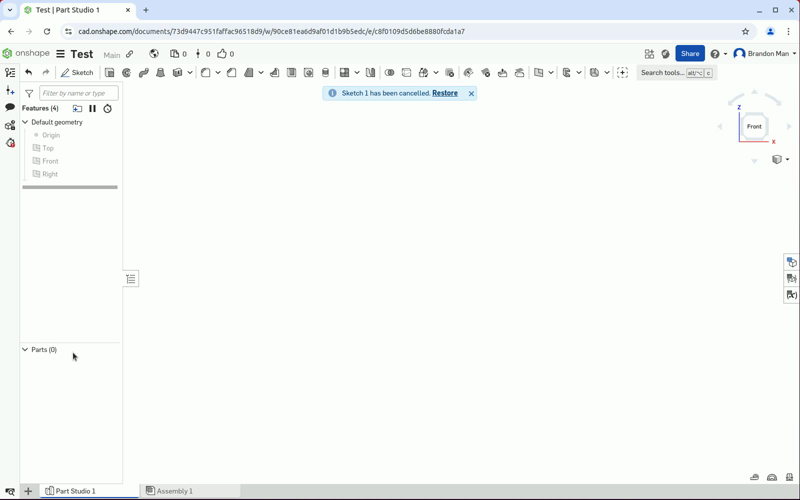
key(shift+s)
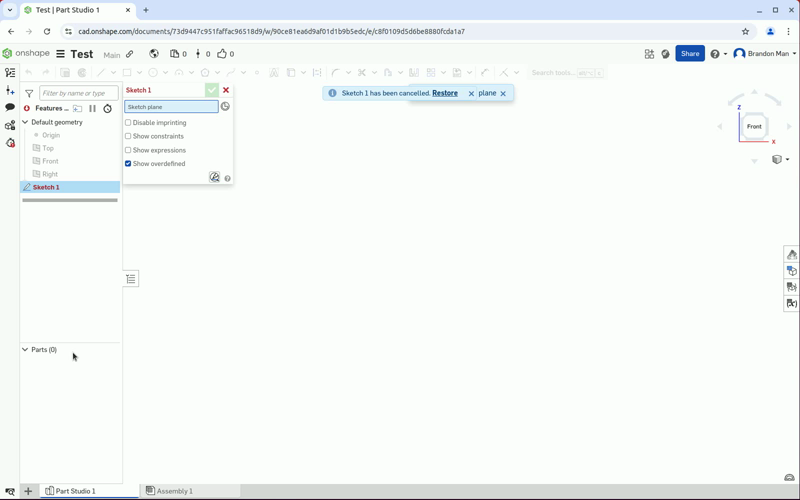
mouse_move(73, 163)
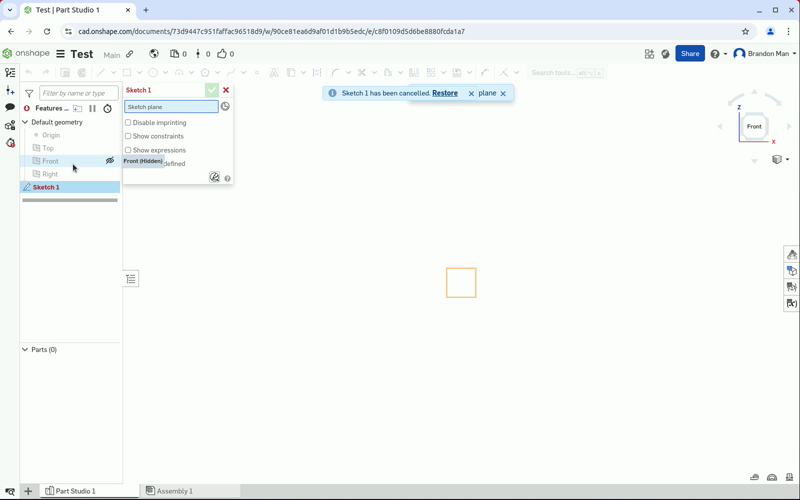
click(73, 163)
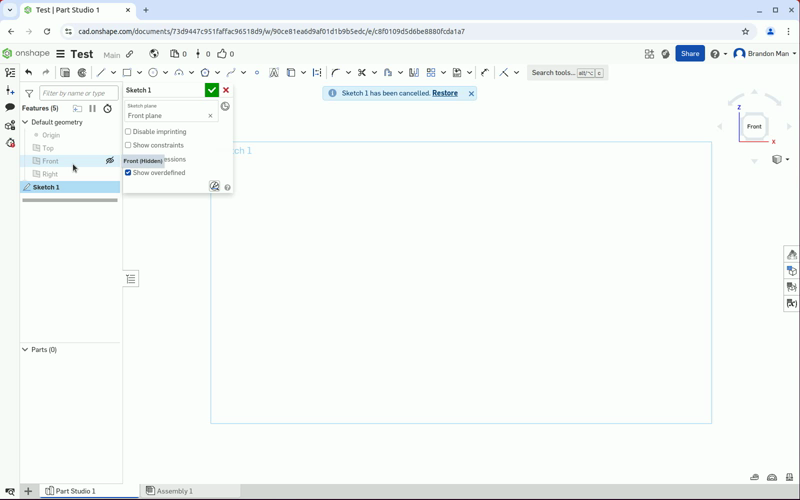
mouse_move(73, 352)
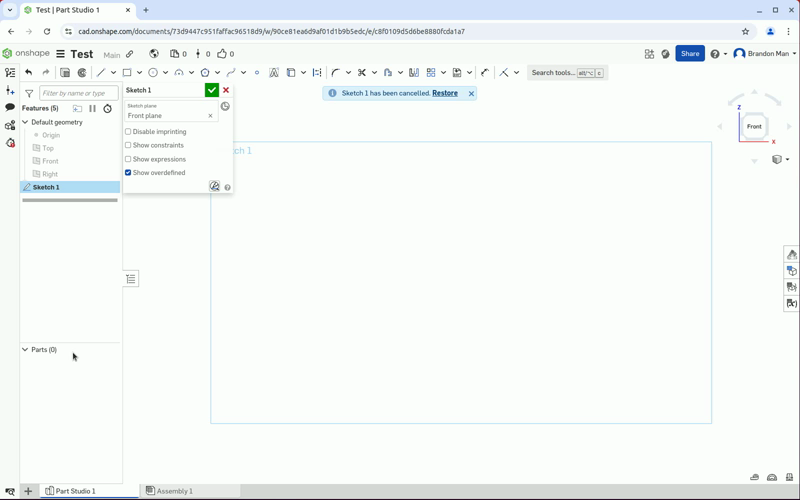
key(y)
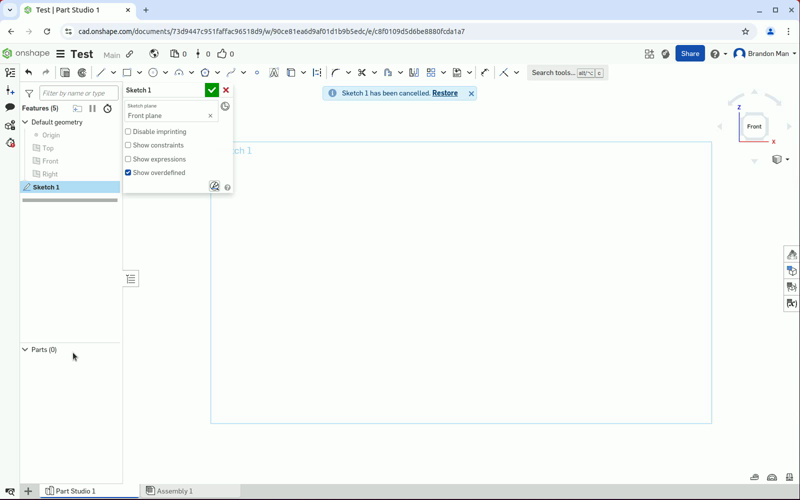
key(l)
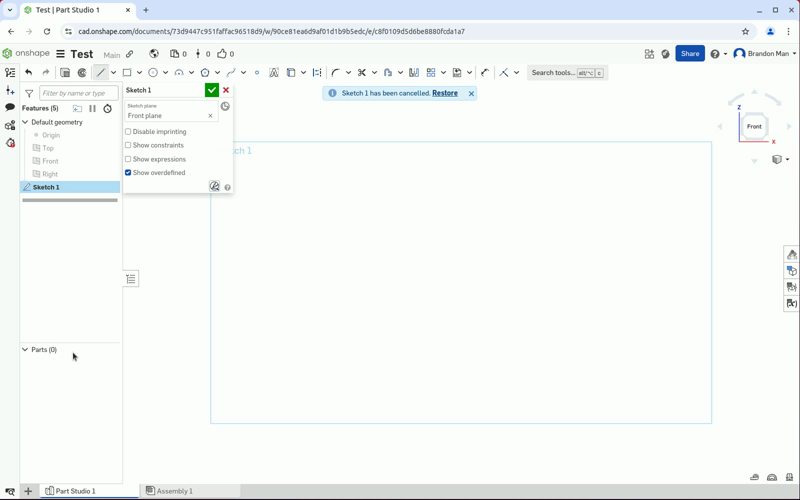
key_down(shift)
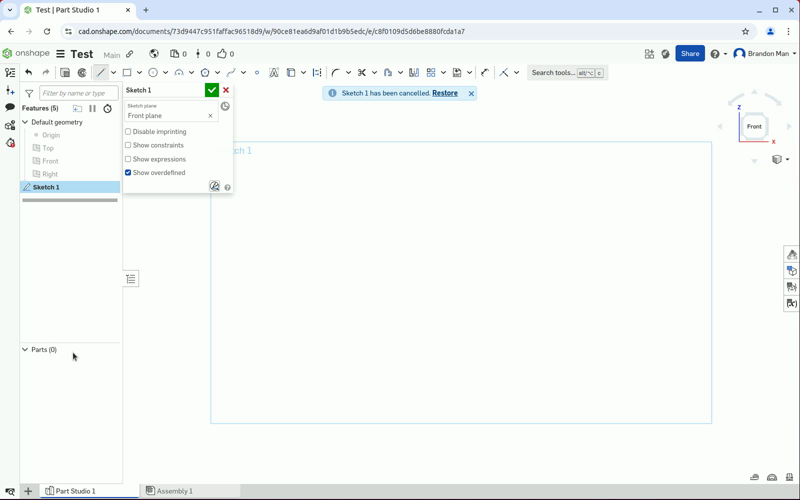
mouse_move(489, 282)
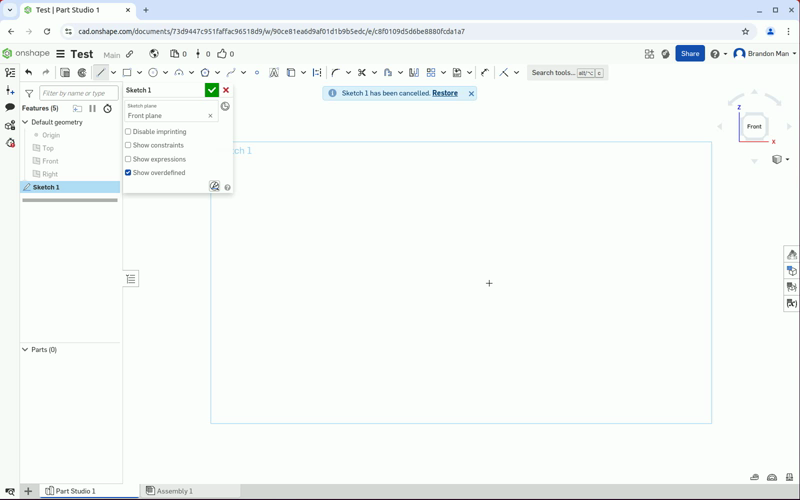
click(489, 282)
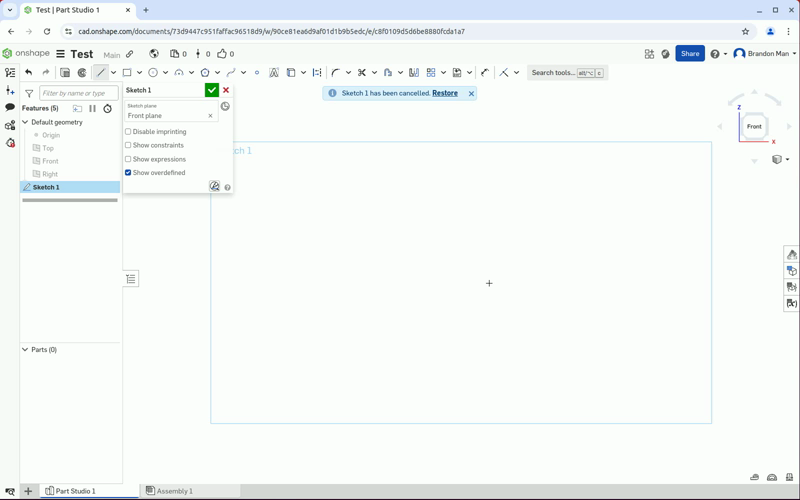
key_up(shift)
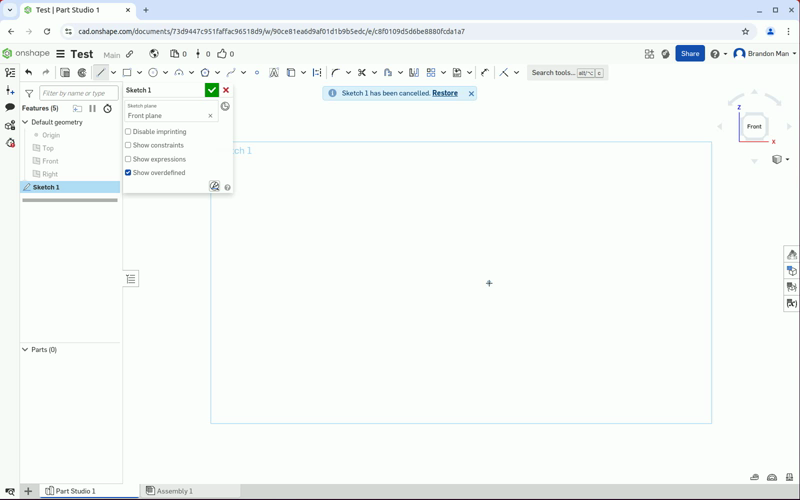
key_down(shift)
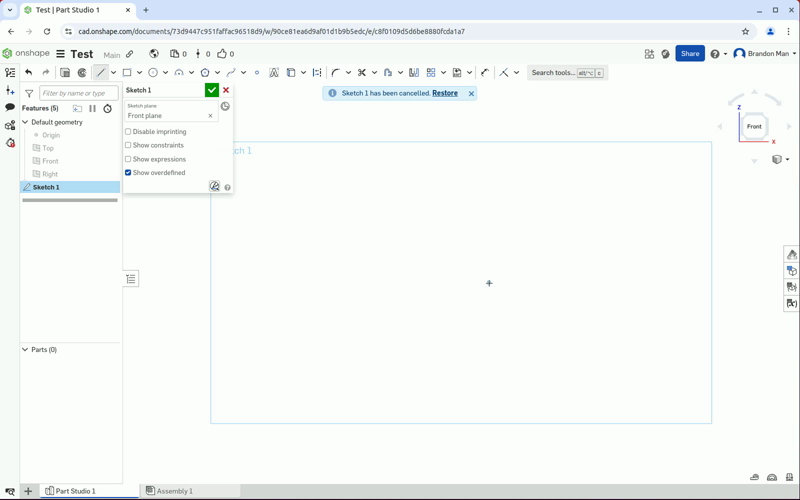
mouse_move(519, 282)
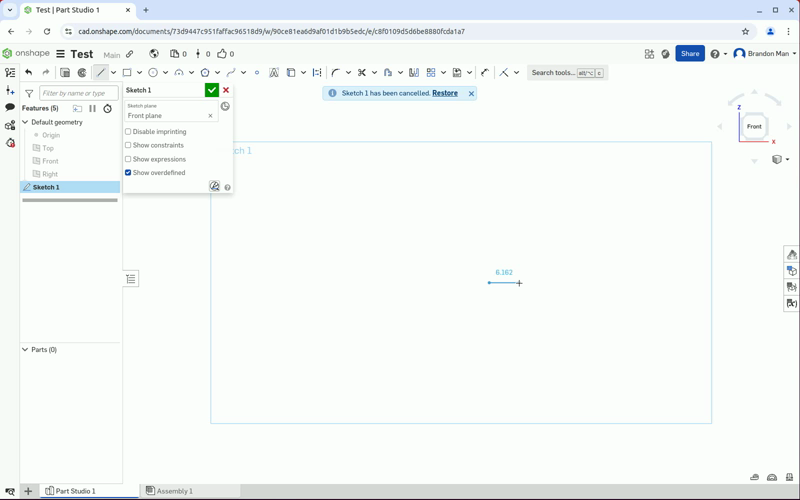
mouse_move(545, 282)
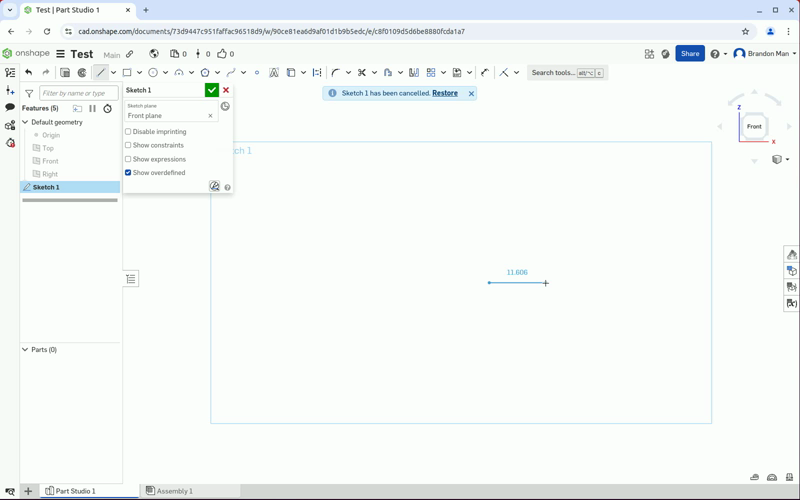
click(545, 282)
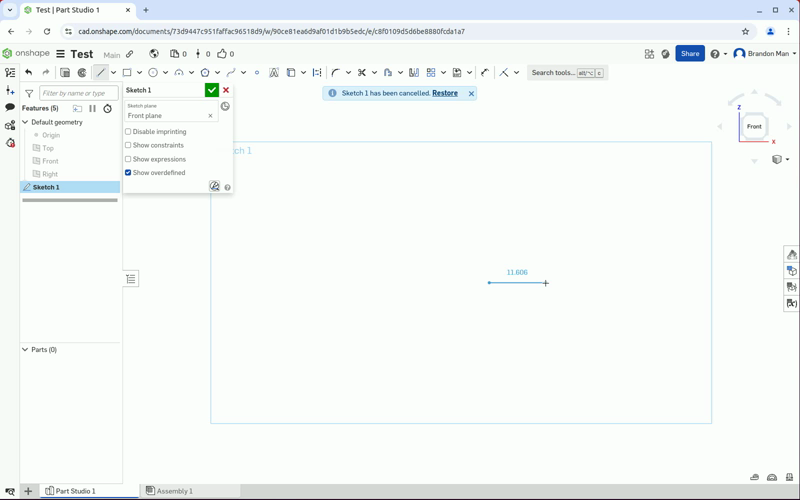
key_up(shift)
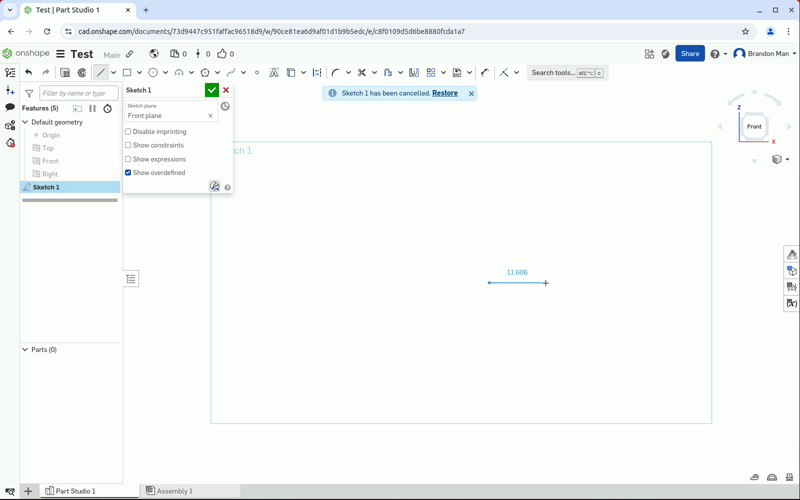
key_down(shift)
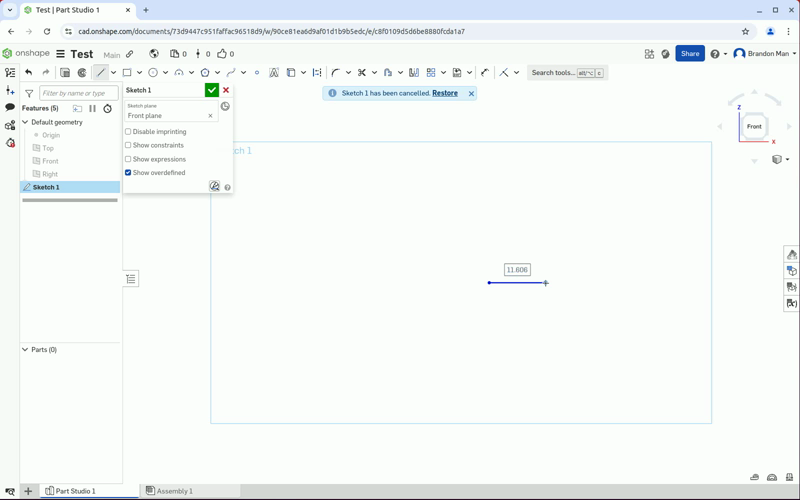
mouse_move(575, 282)
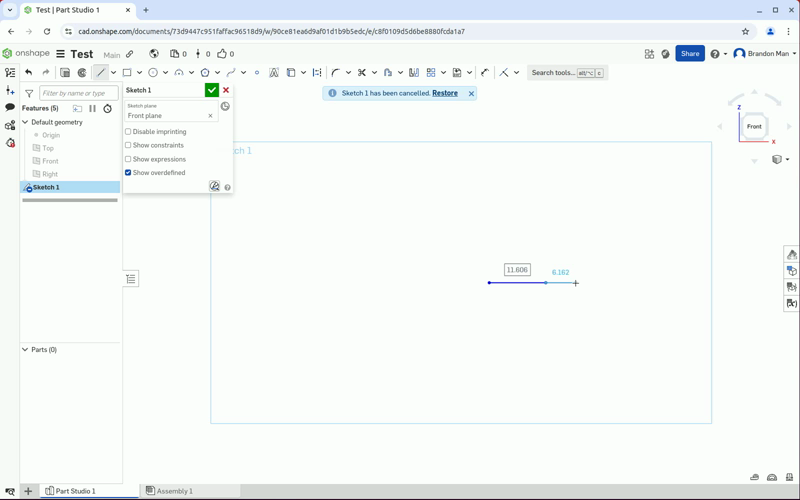
mouse_move(545, 263)
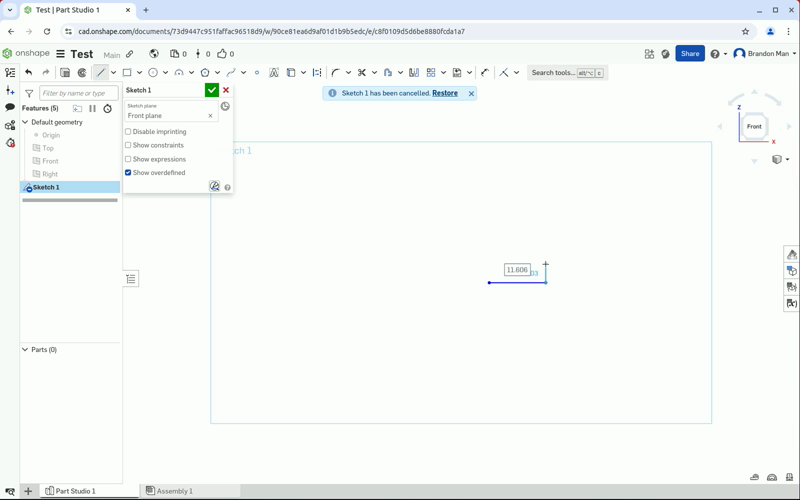
click(545, 263)
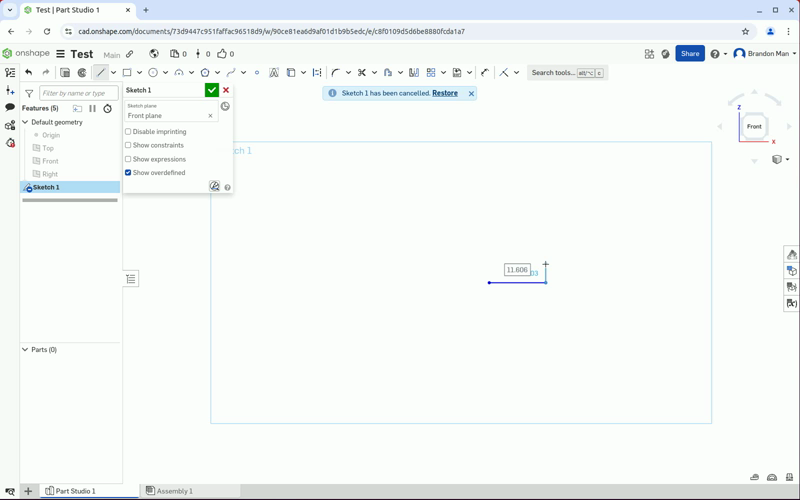
key_up(shift)
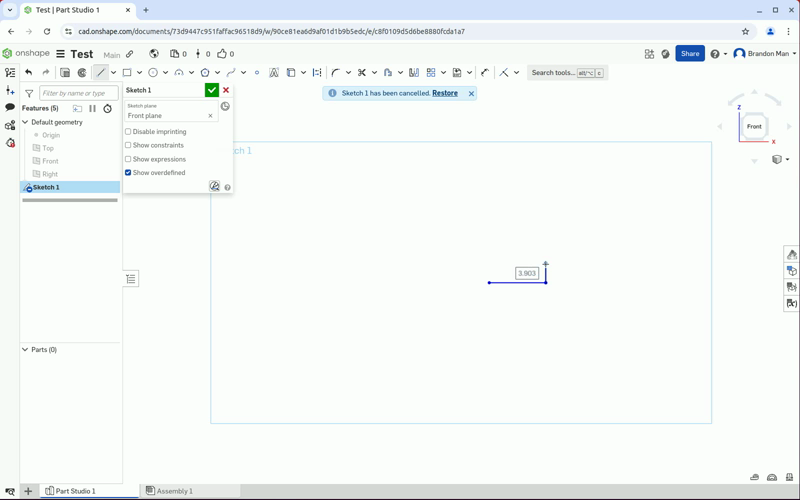
key_down(shift)
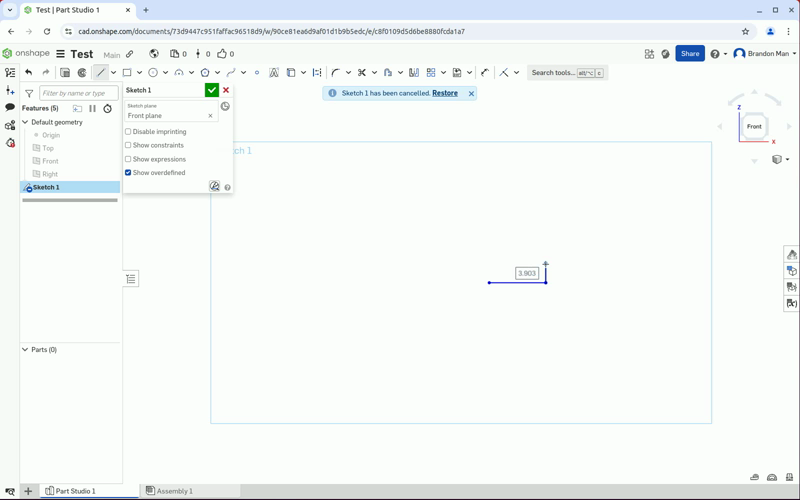
mouse_move(575, 263)
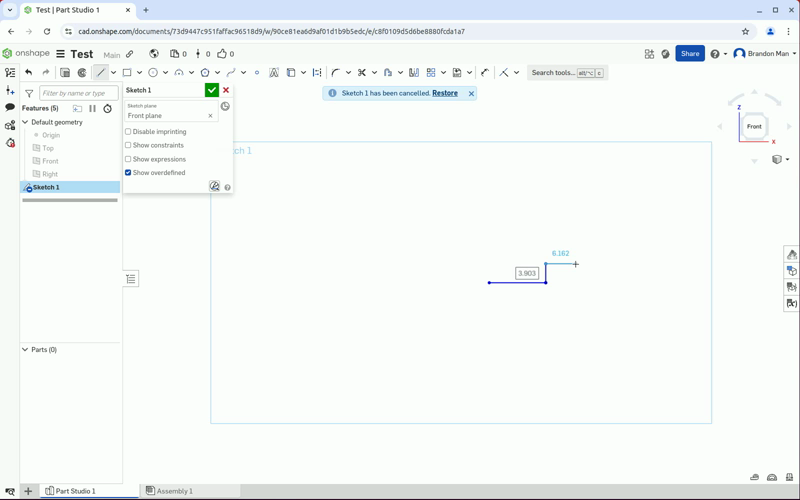
mouse_move(489, 263)
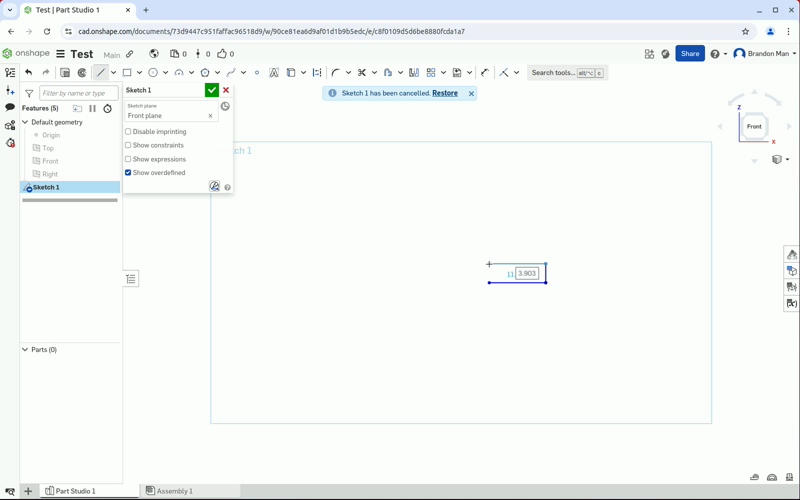
click(489, 263)
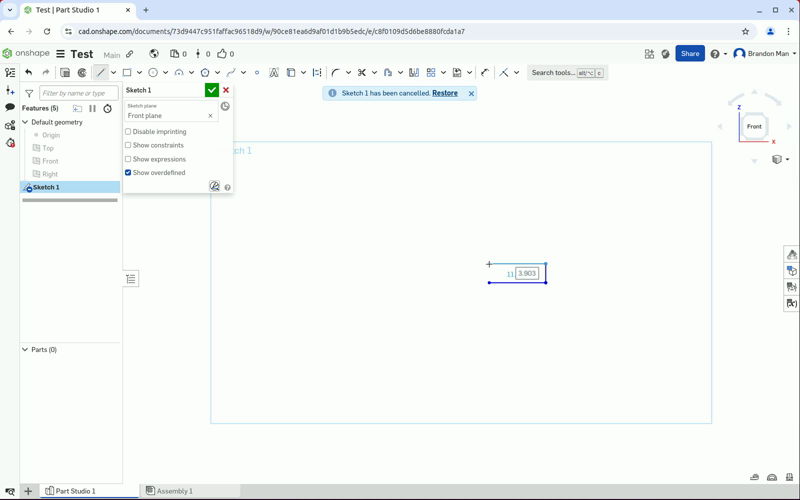
key_up(shift)
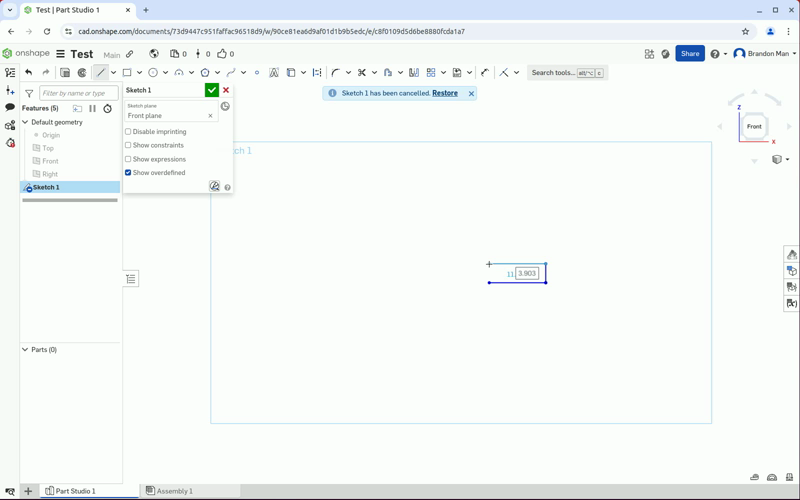
mouse_move(519, 263)
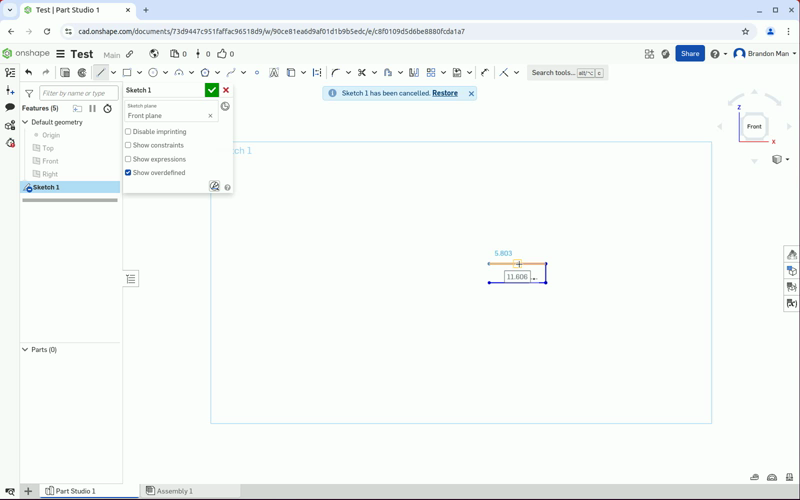
key_down(shift)
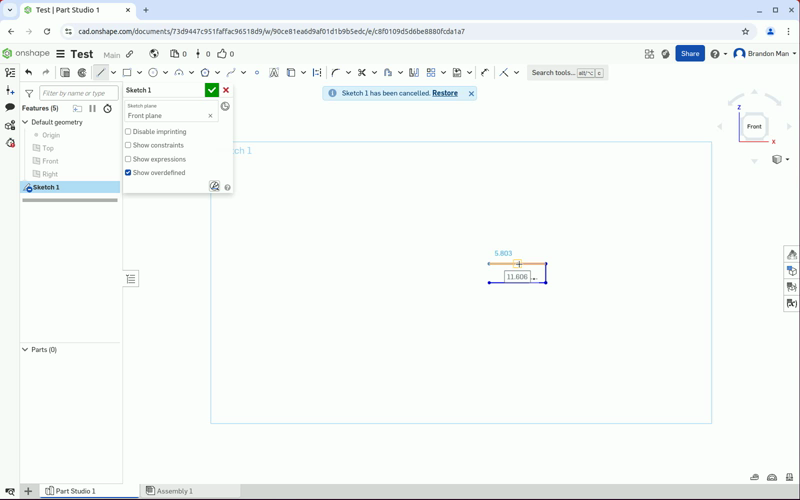
mouse_move(489, 282)
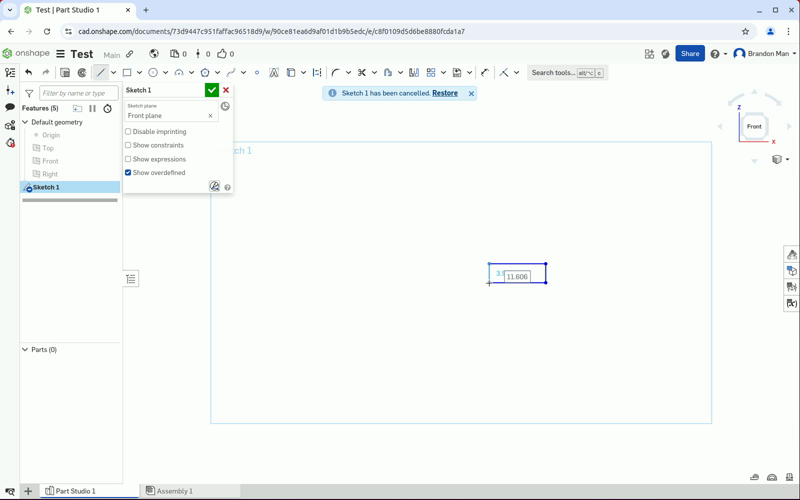
key_up(shift)
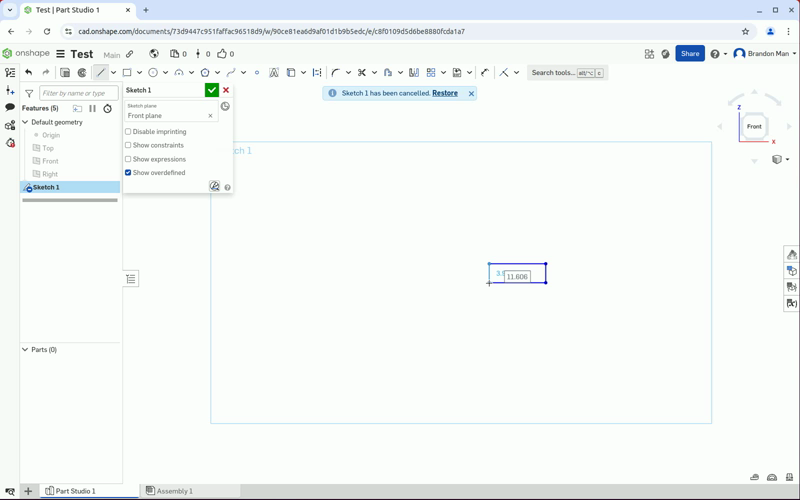
click(489, 282)
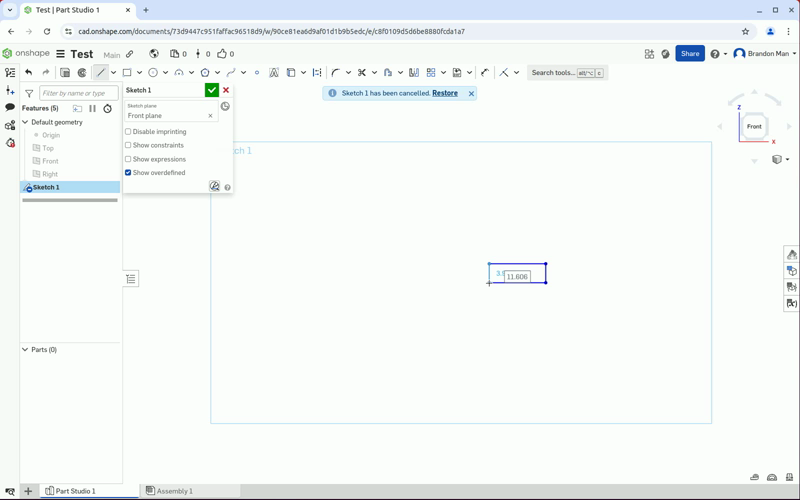
key(esc)
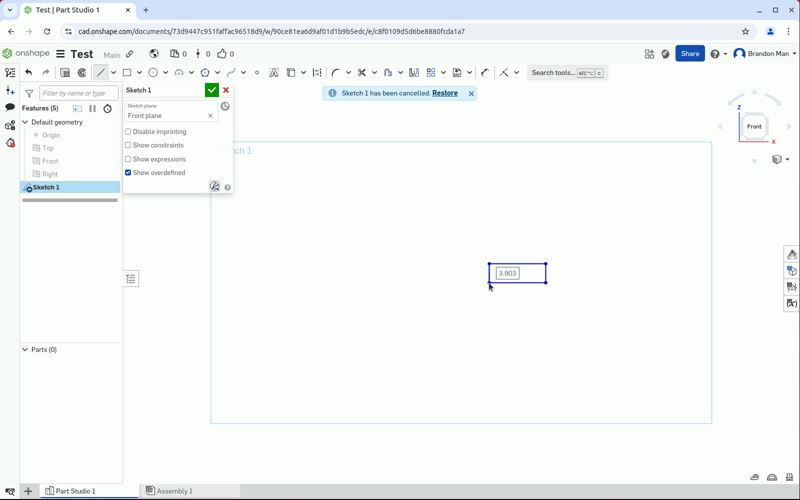
mouse_move(540, 268)
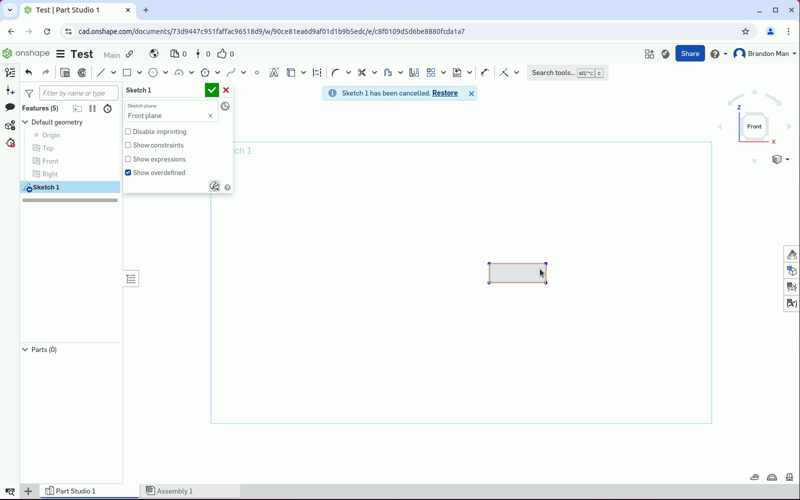
scroll(6)
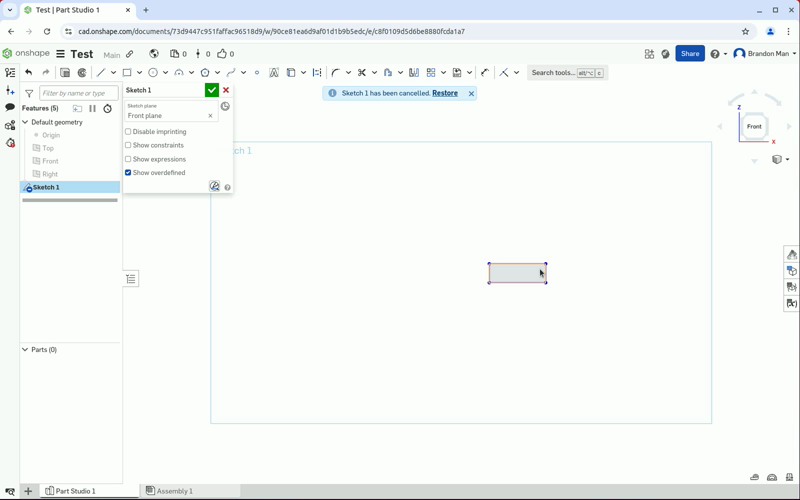
scroll(6)
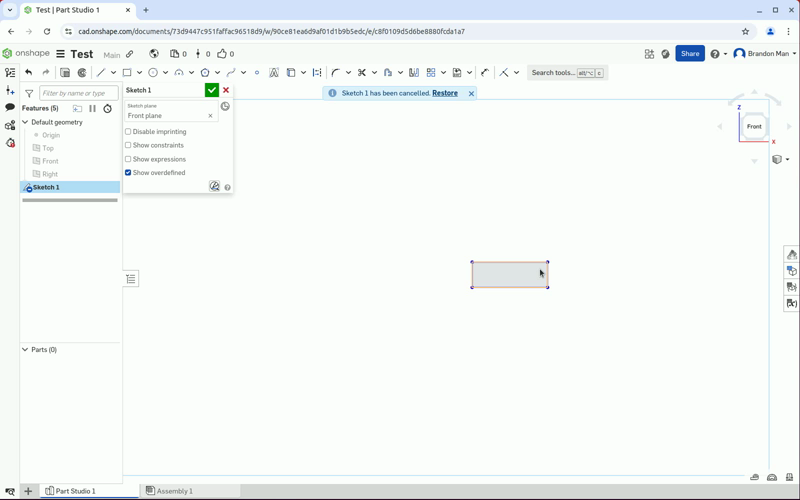
scroll(6)
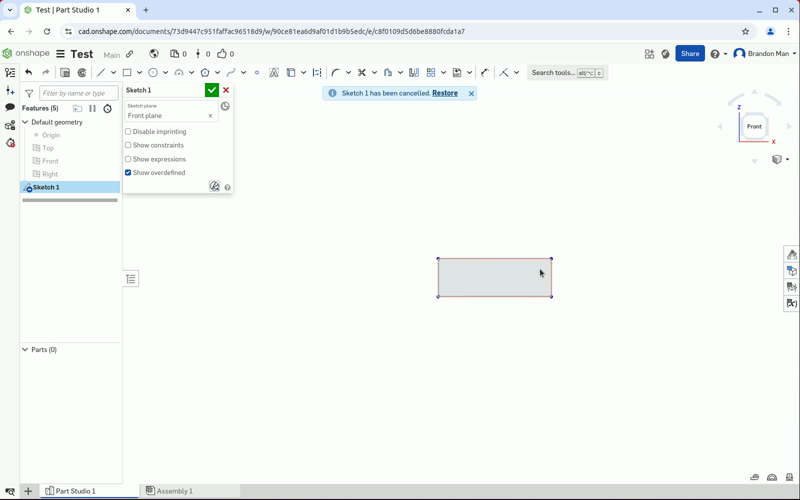
scroll(6)
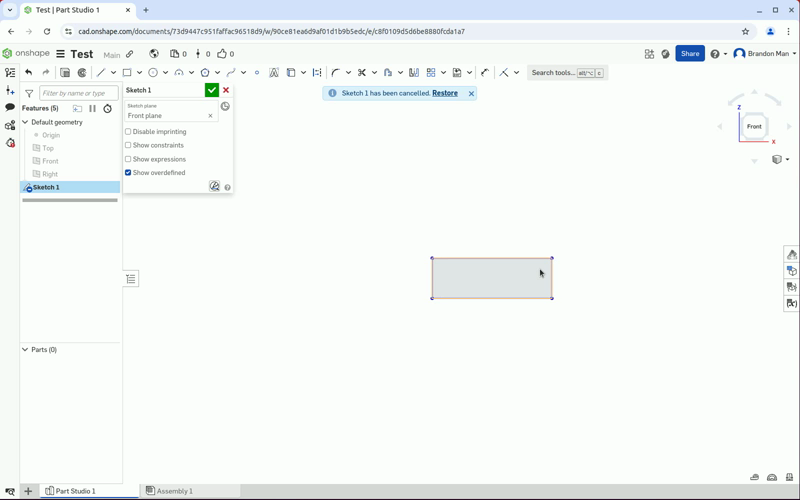
scroll(6)
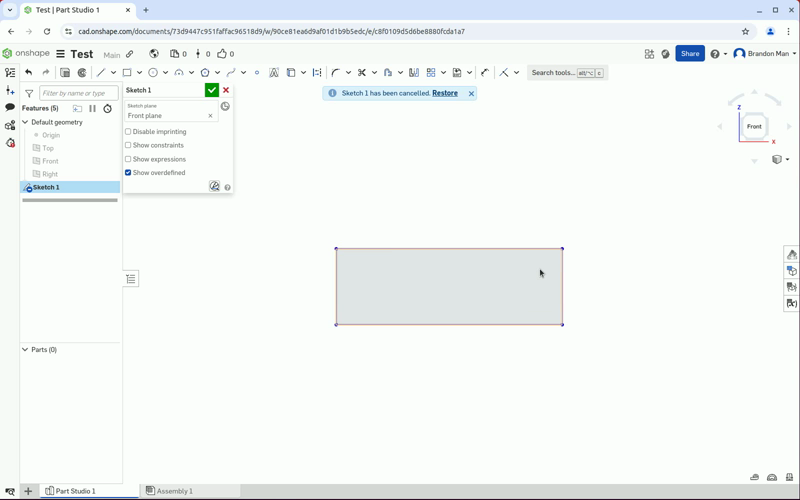
scroll(6)
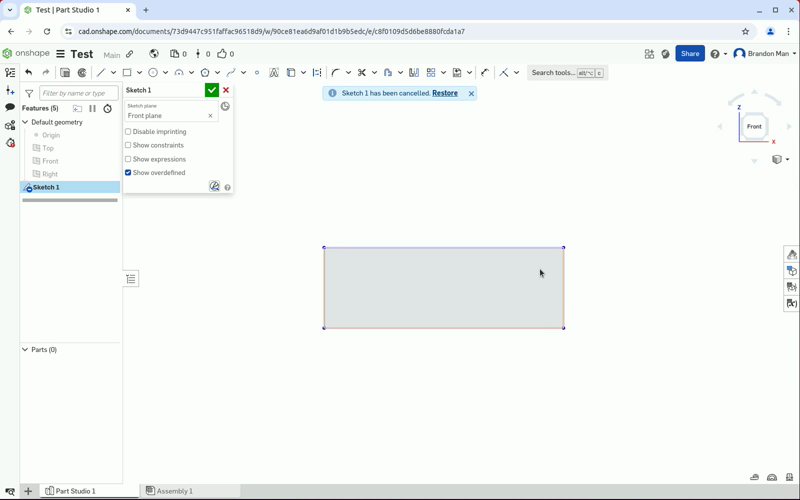
scroll(6)
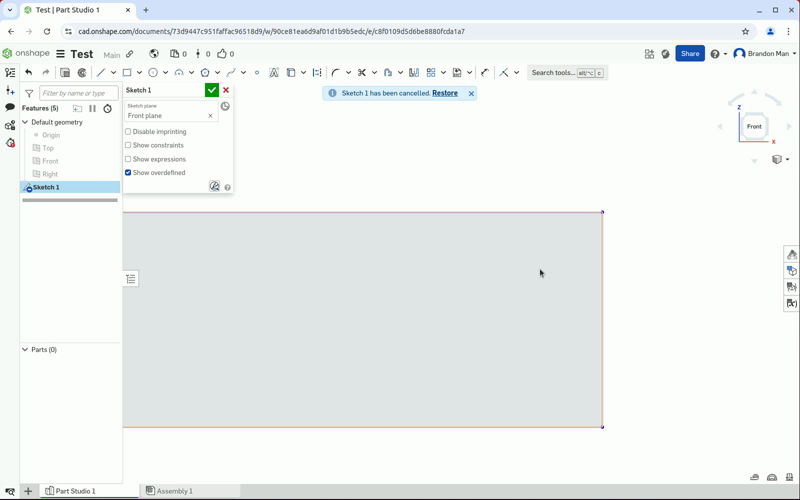
click(540, 268)
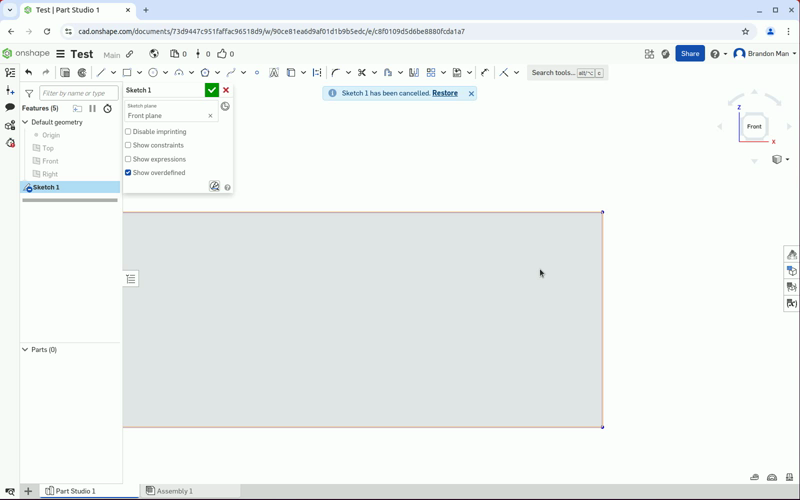
scroll(-6)
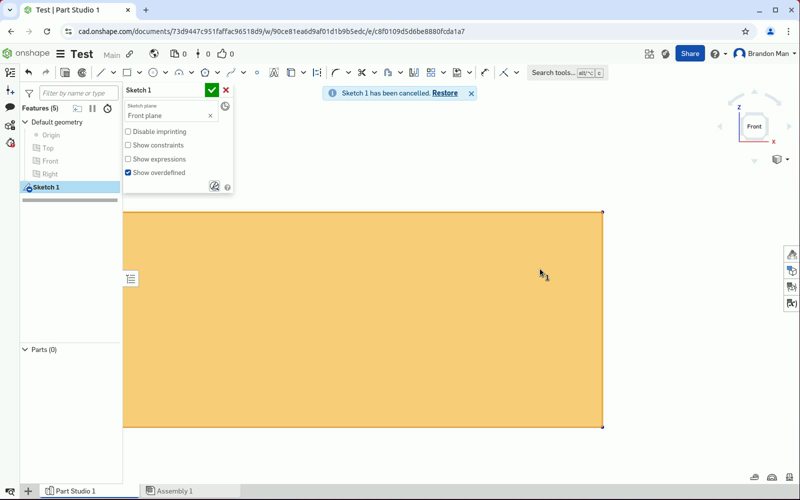
scroll(-6)
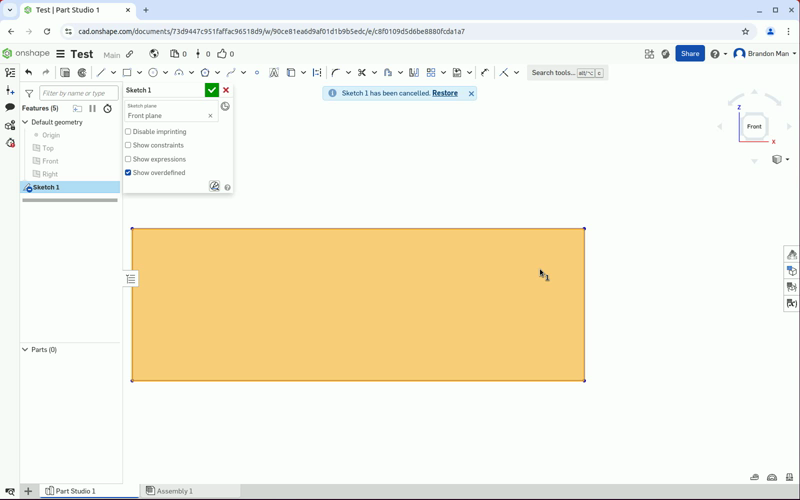
scroll(-6)
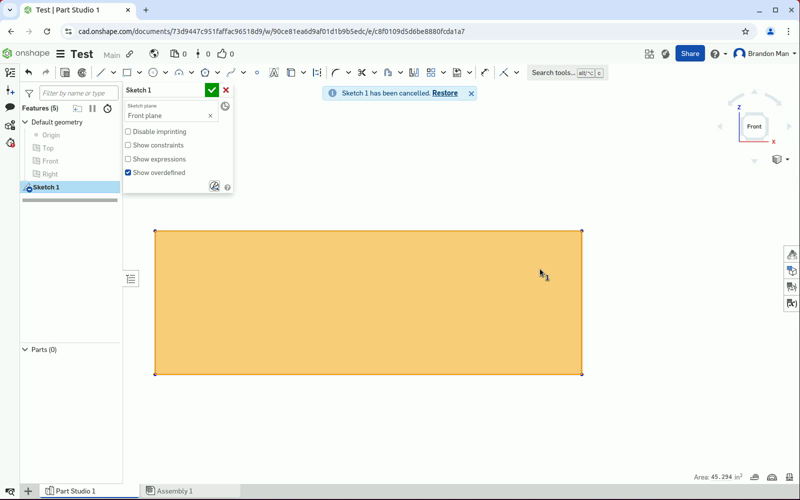
scroll(-6)
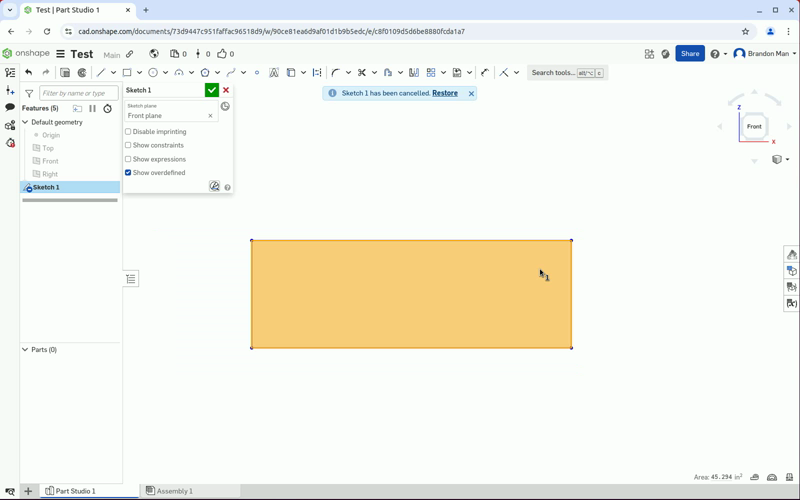
scroll(-6)
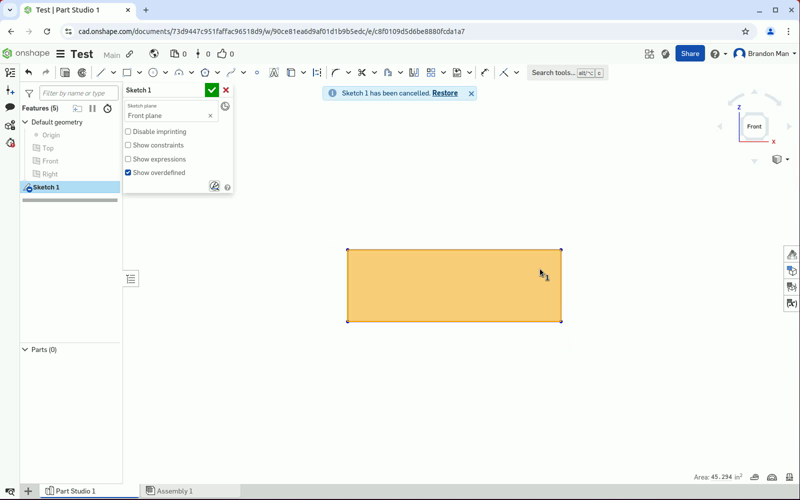
scroll(-6)
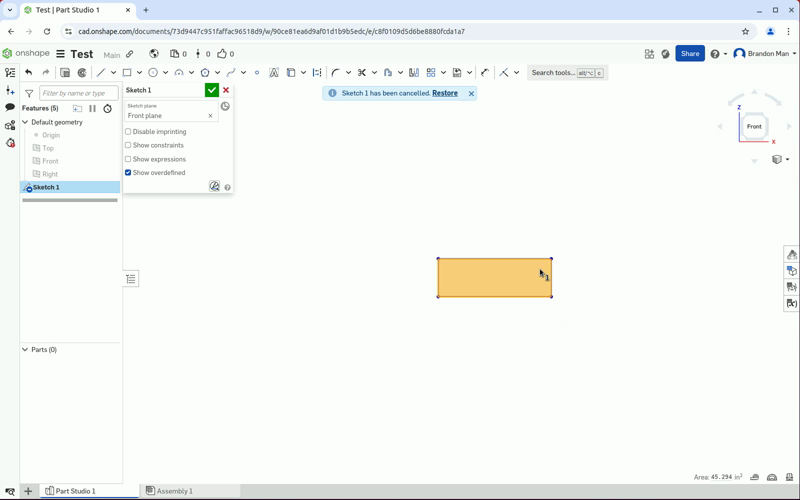
scroll(-6)
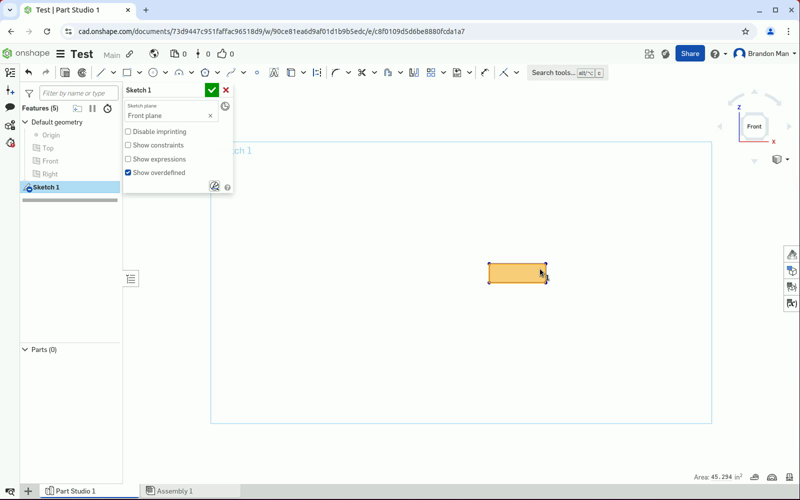
mouse_move(73, 352)
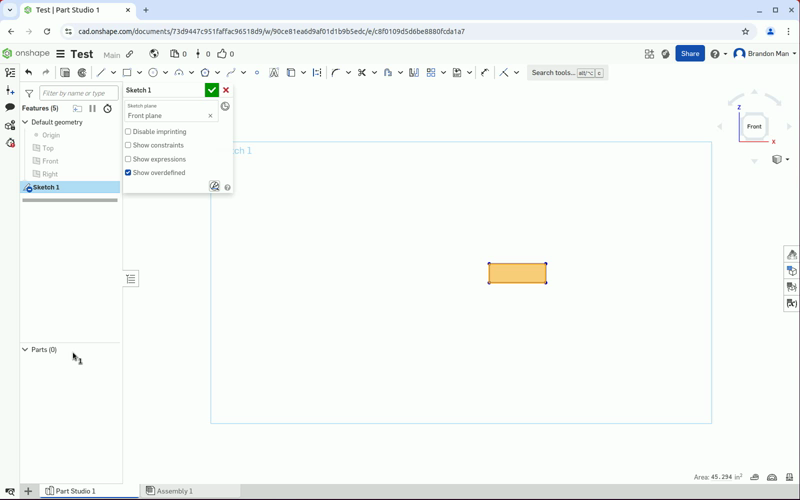
key(shift+y)
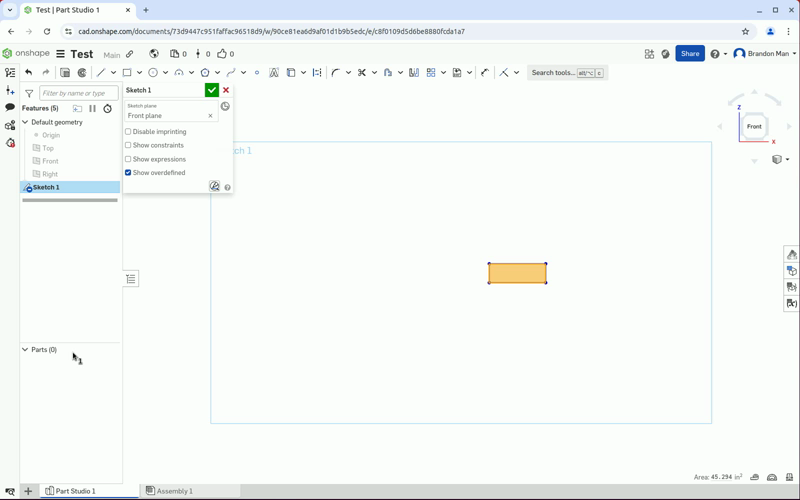
key(shift+e)
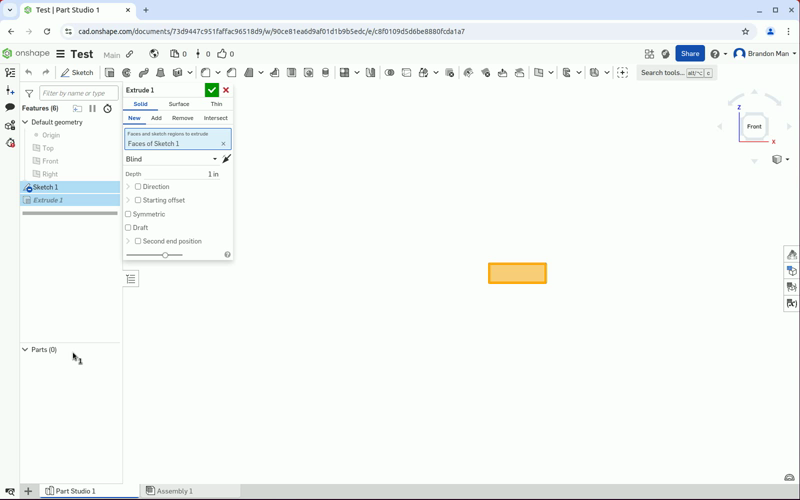
mouse_move(143, 106)
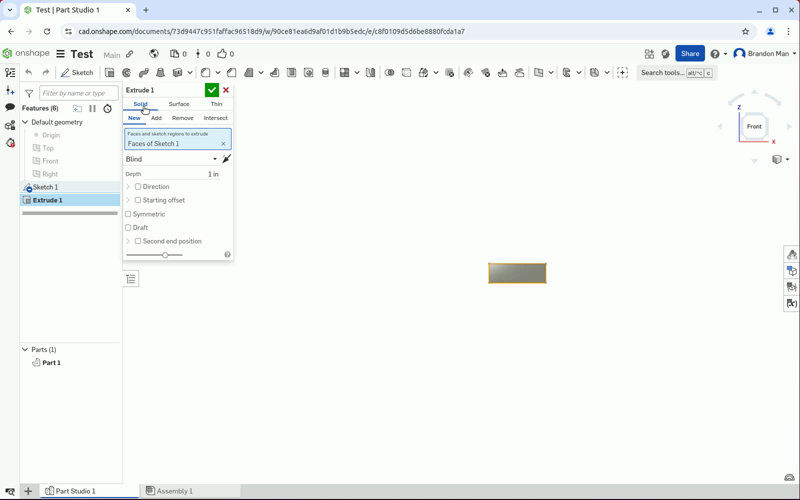
click(143, 106)
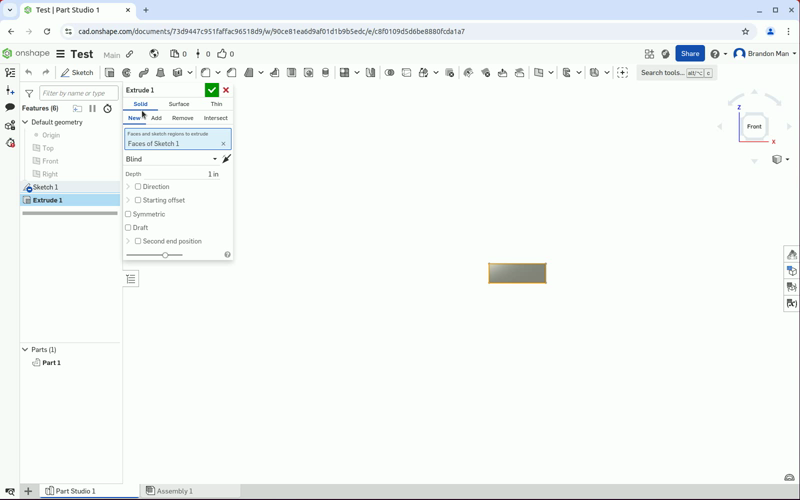
mouse_move(137, 120)
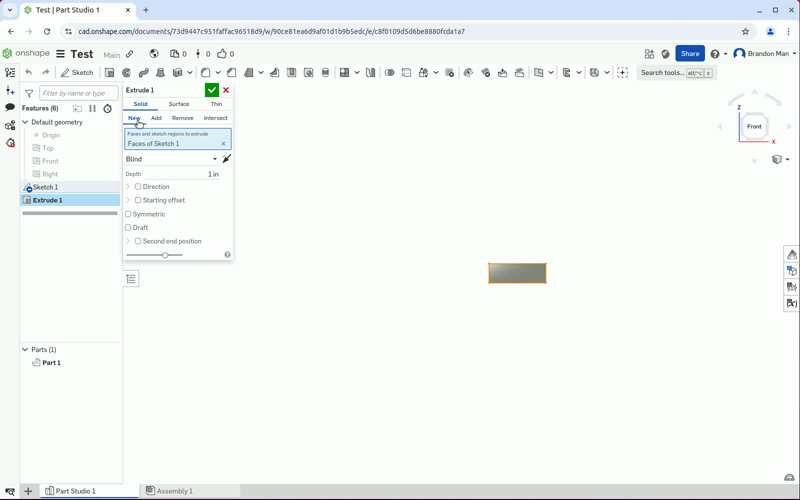
click(137, 120)
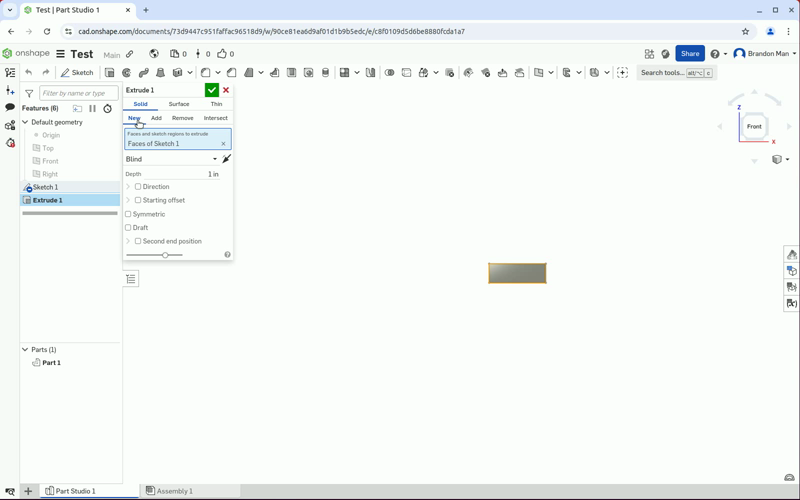
key(tab, 4)
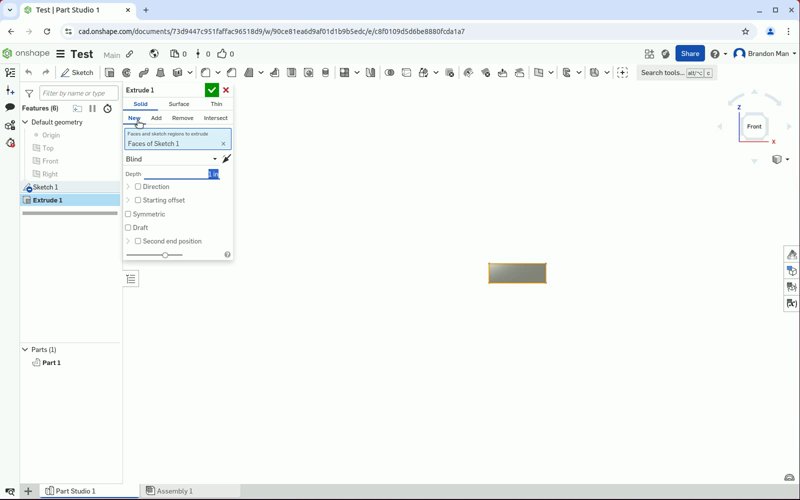
text(-3.851)
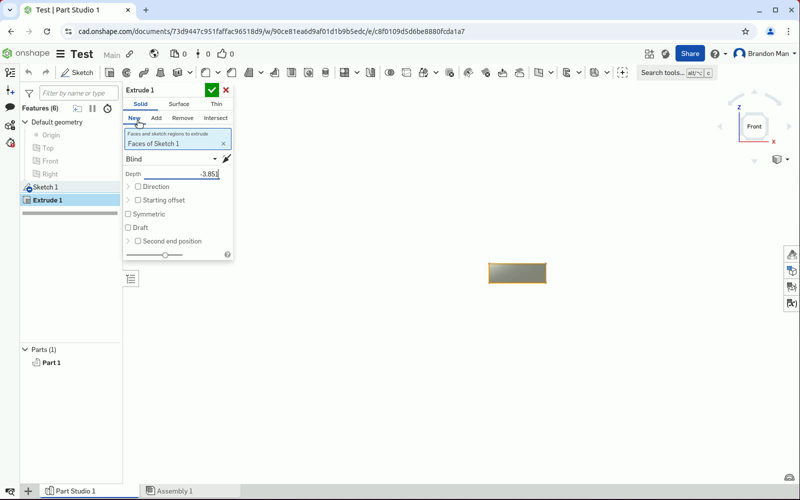
key(enter)
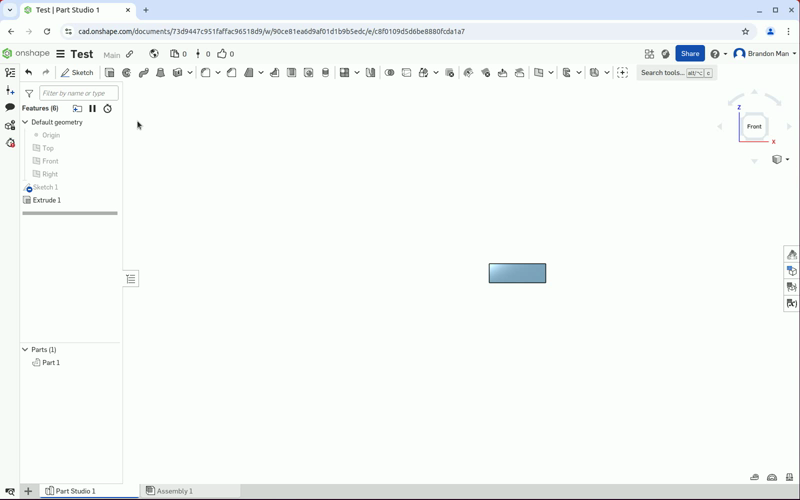
key(shift+h)
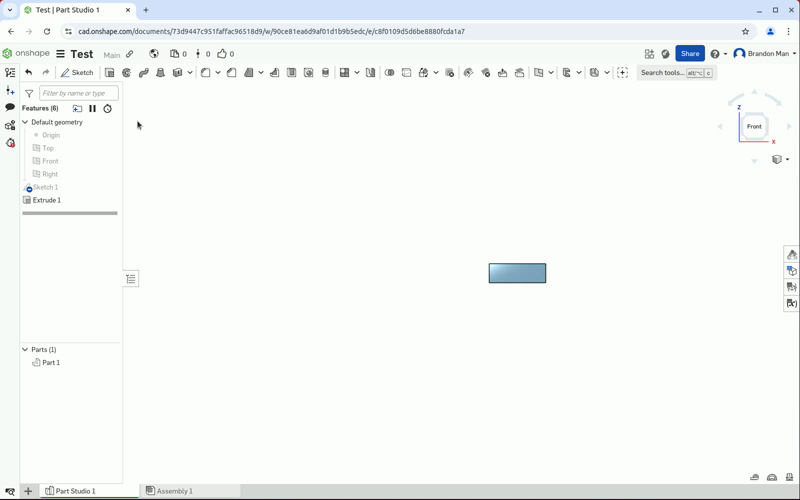
key(shift+h)
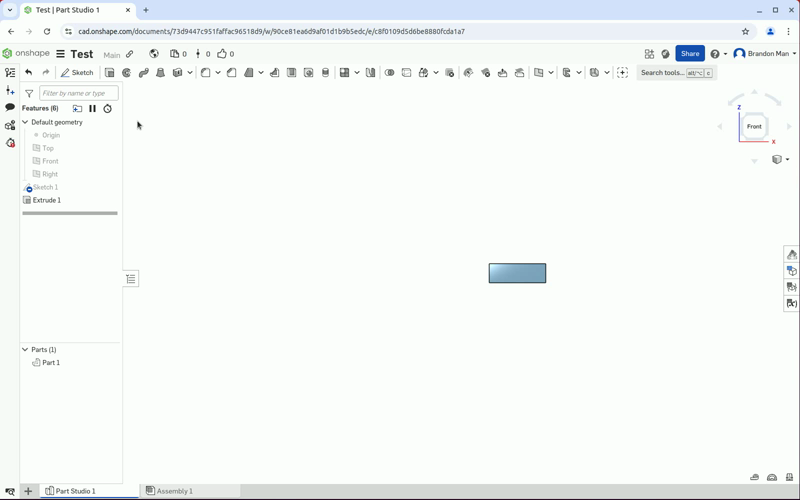
mouse_move(73, 189)
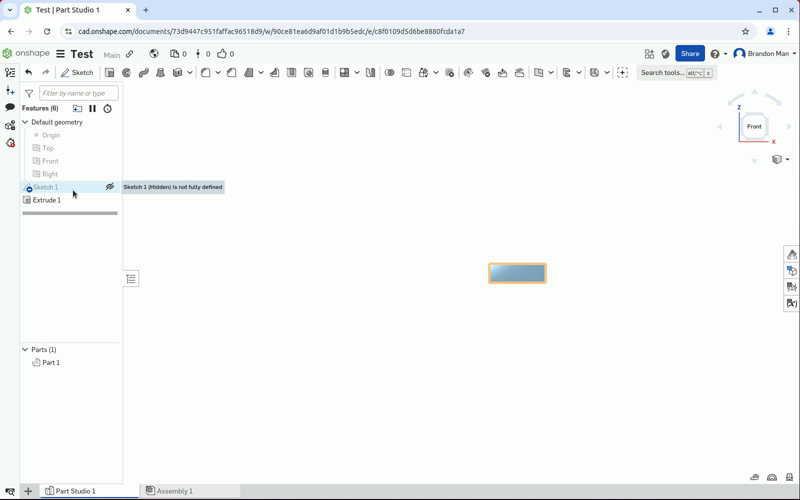
click(73, 189)
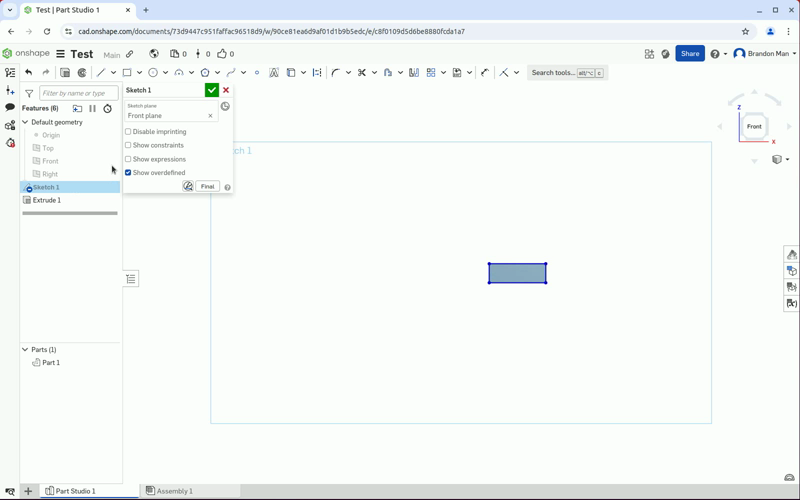
mouse_move(229, 92)
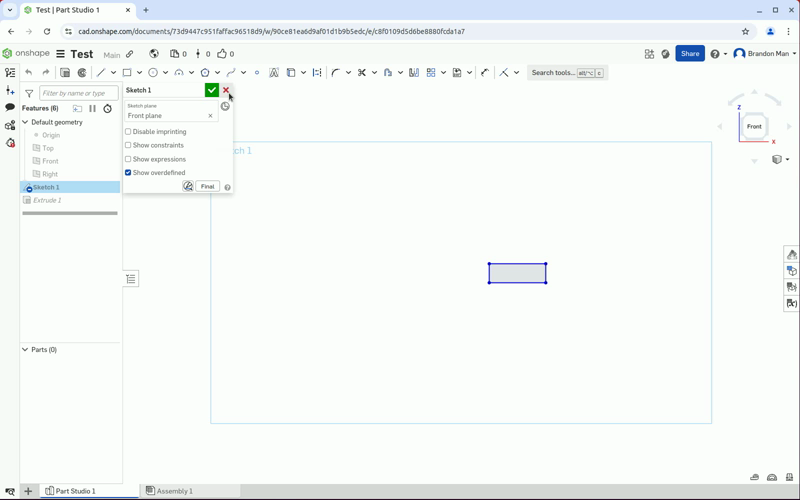
click(229, 92)
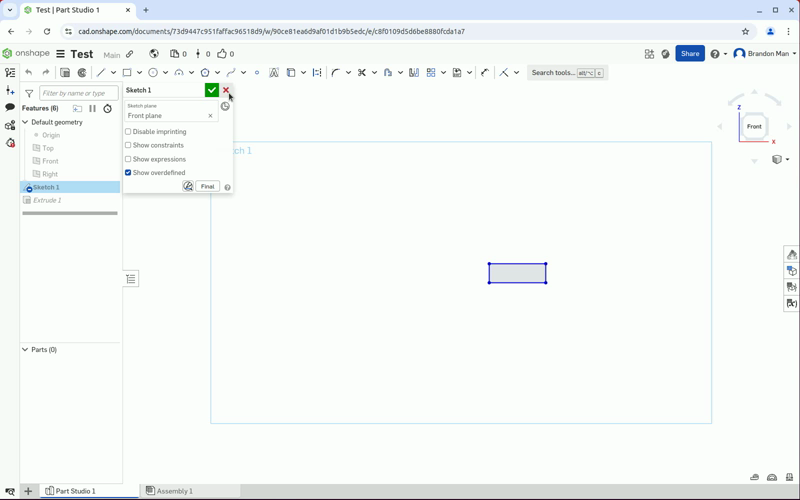
key(shift+s)
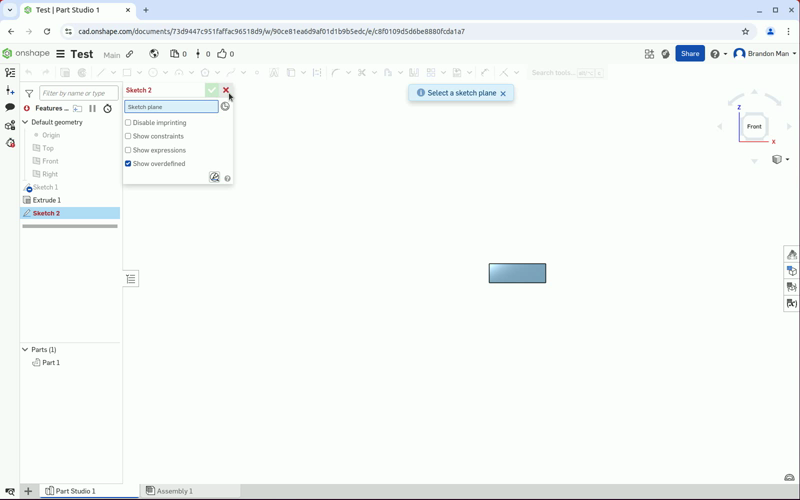
mouse_move(73, 163)
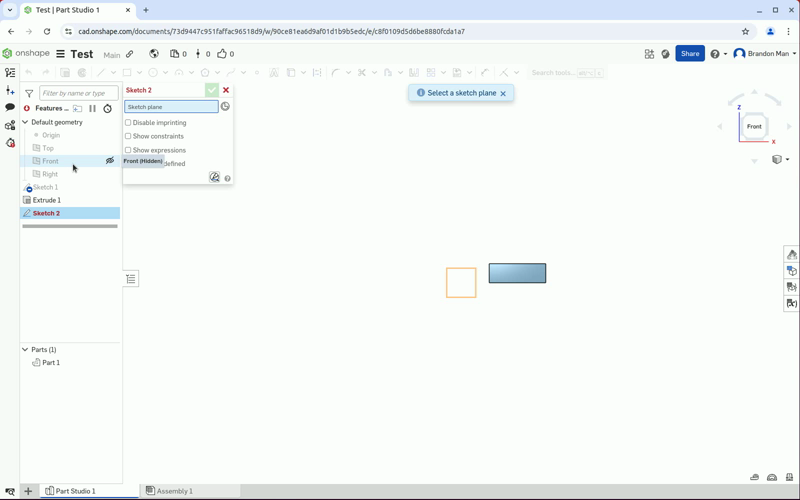
click(73, 163)
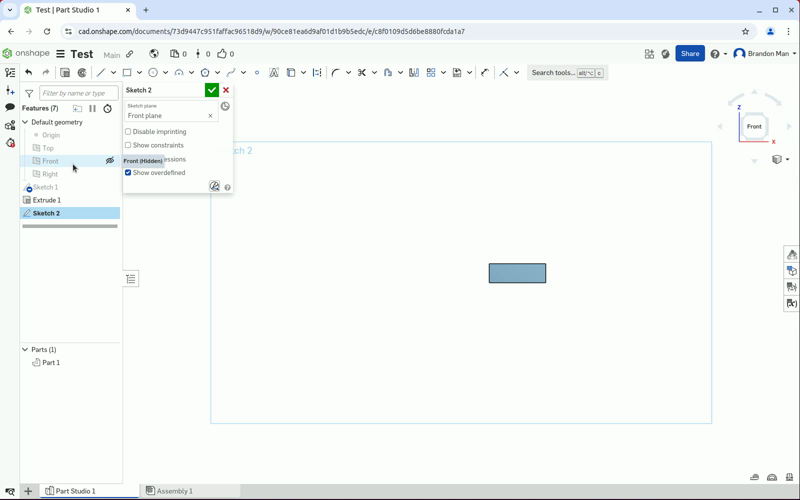
mouse_move(73, 352)
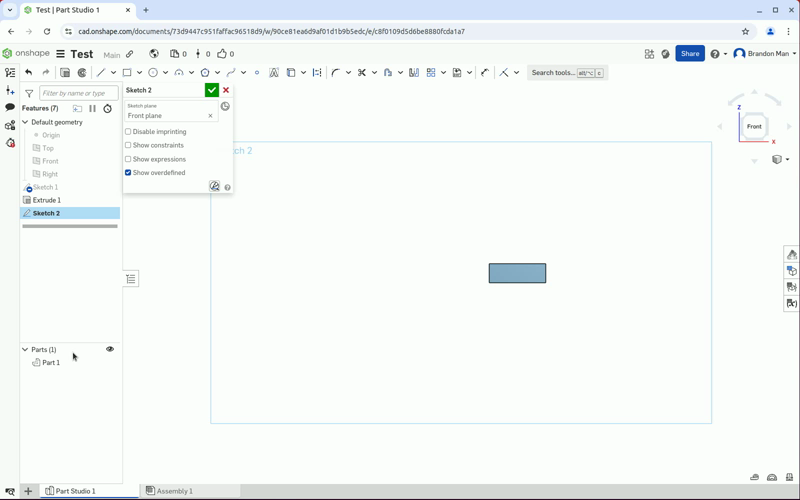
key(y)
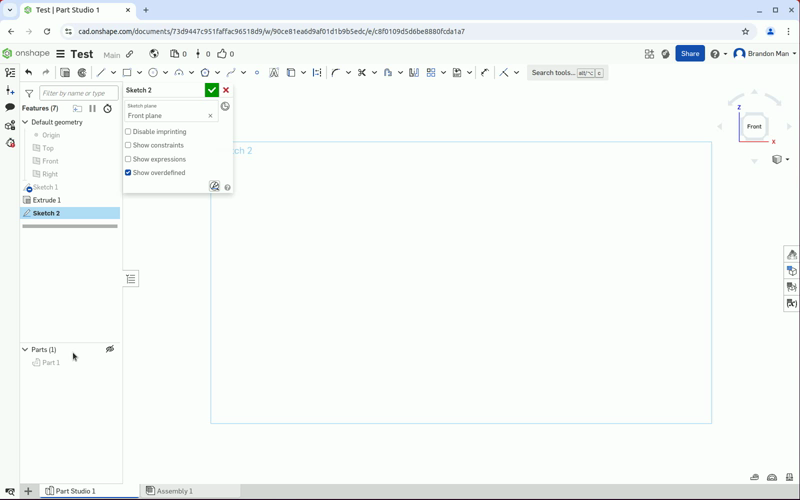
key(l)
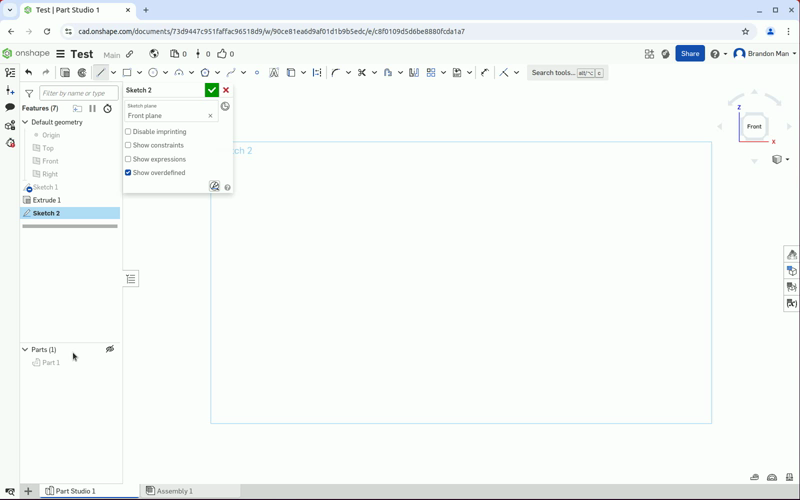
key_down(shift)
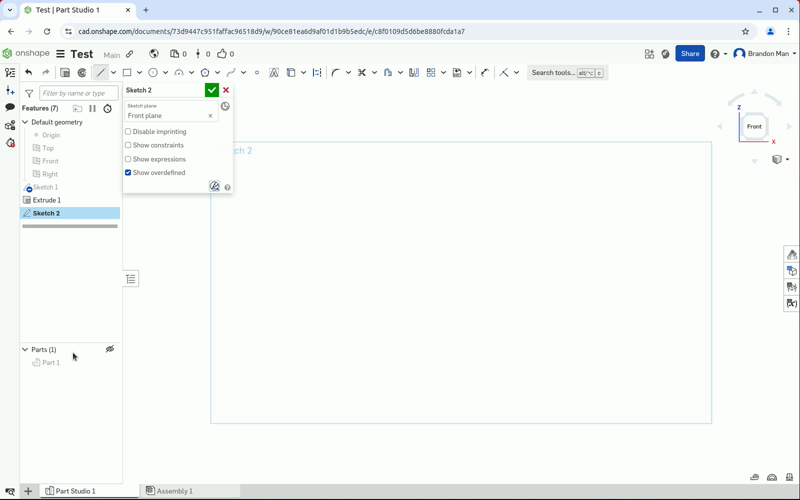
mouse_move(460, 282)
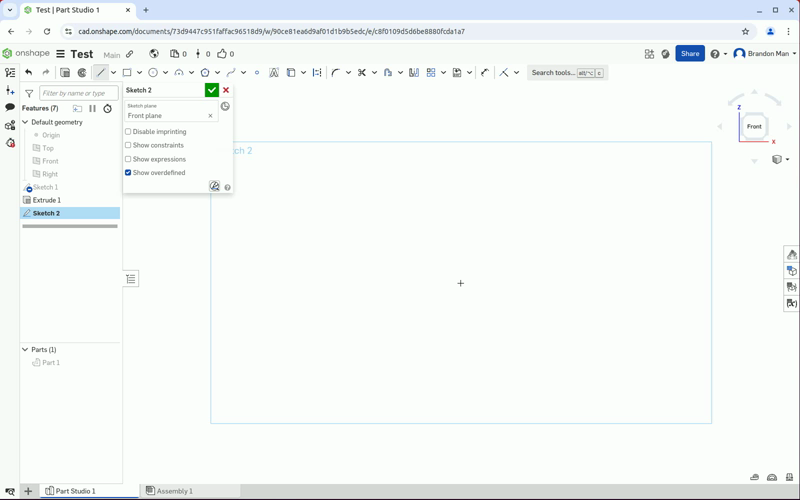
click(460, 282)
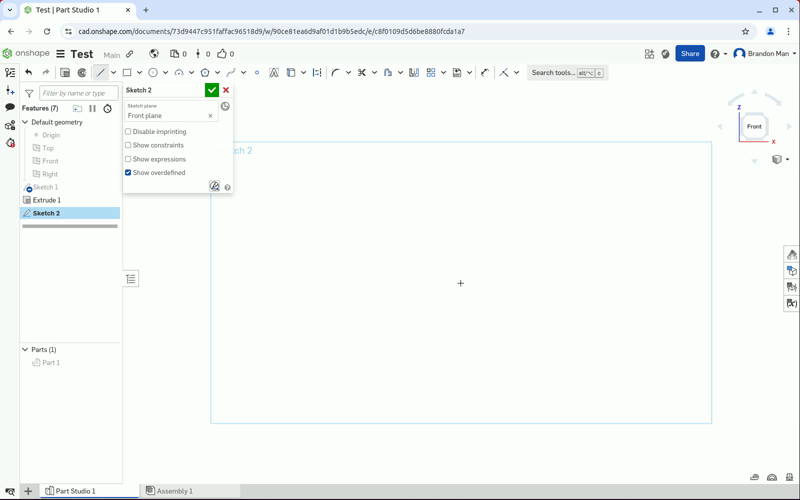
key_up(shift)
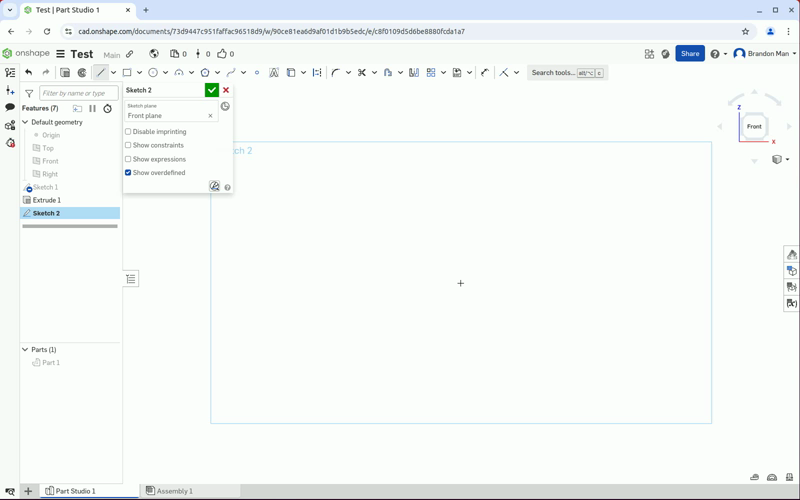
key_down(shift)
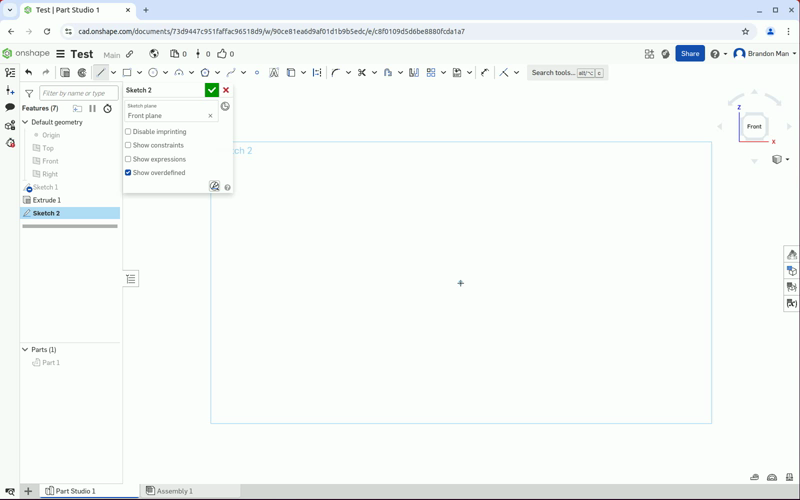
mouse_move(490, 282)
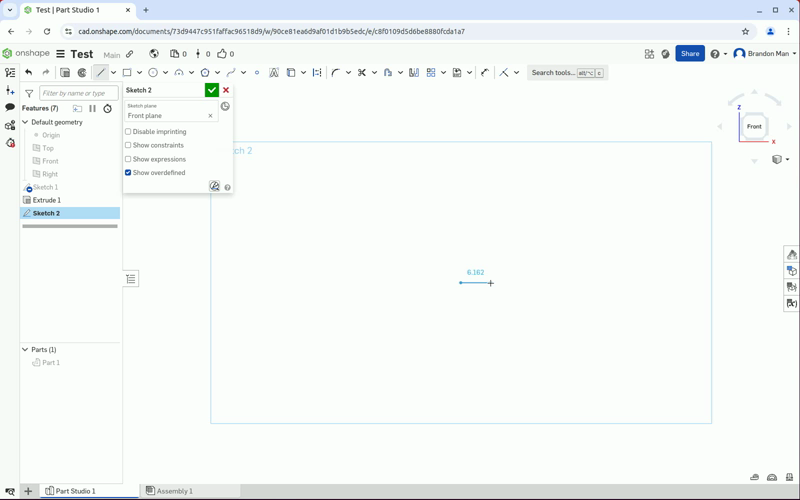
mouse_move(489, 282)
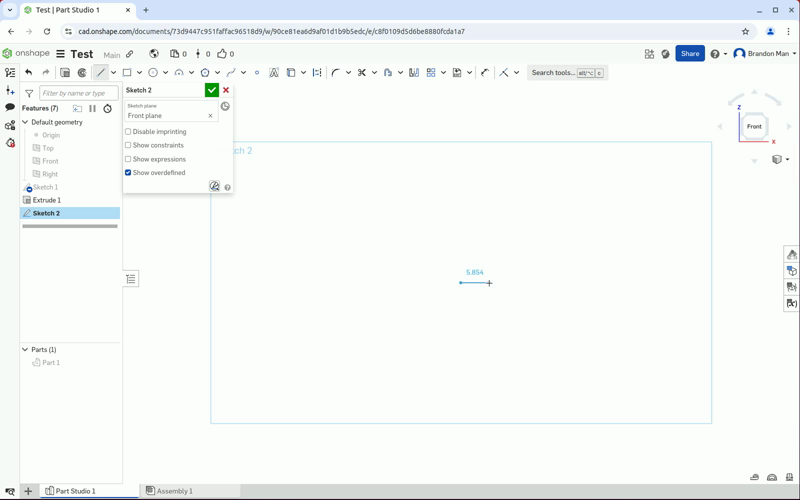
click(489, 282)
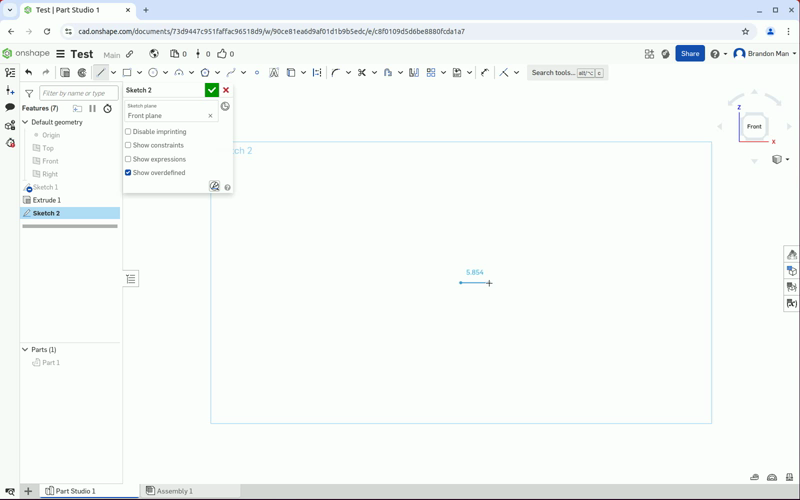
key_up(shift)
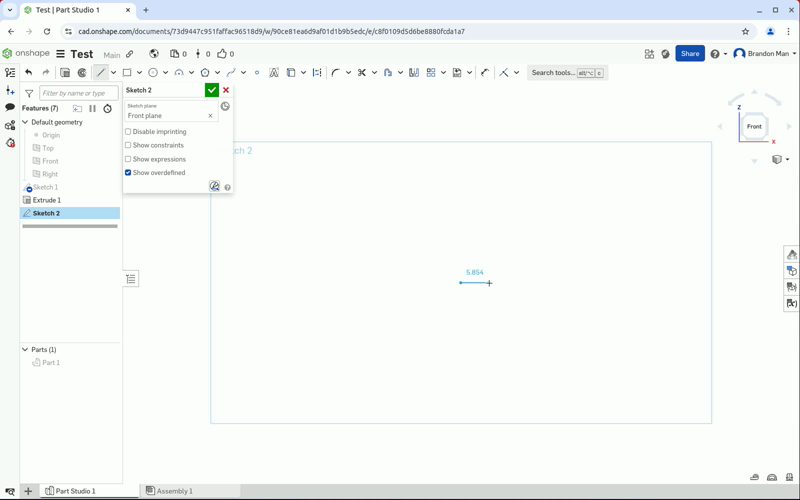
key_down(shift)
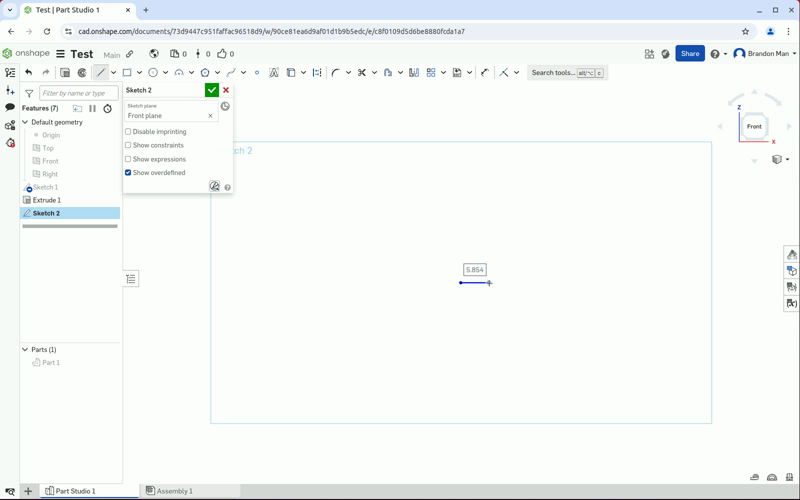
mouse_move(519, 282)
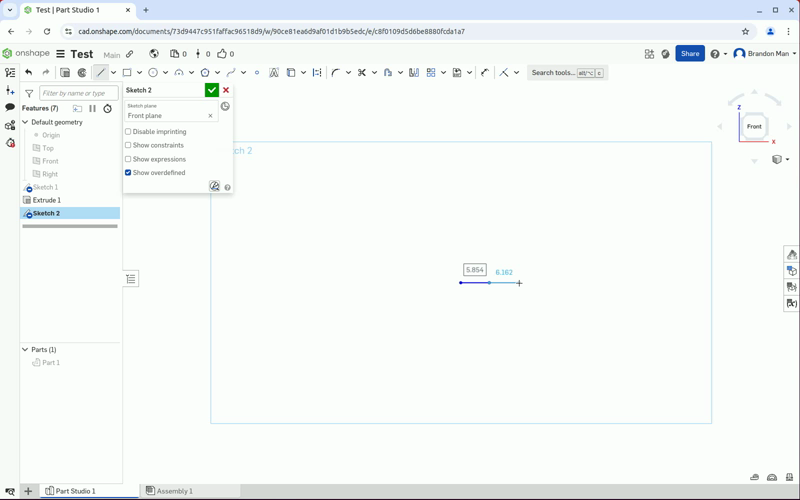
mouse_move(489, 264)
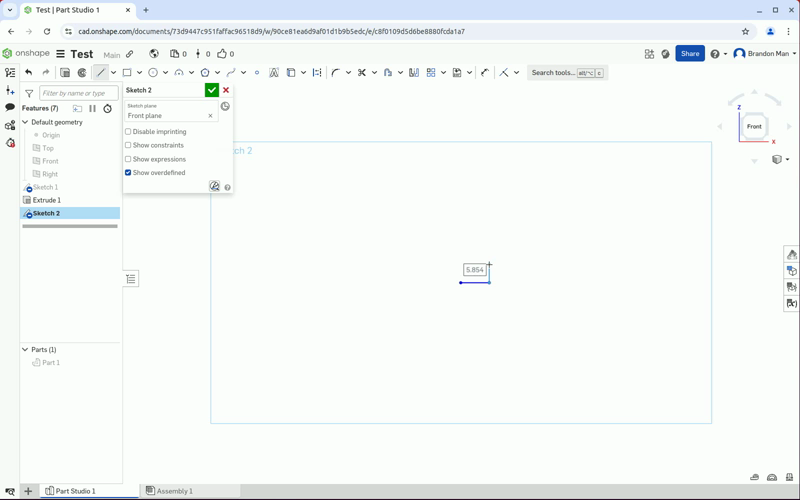
click(489, 264)
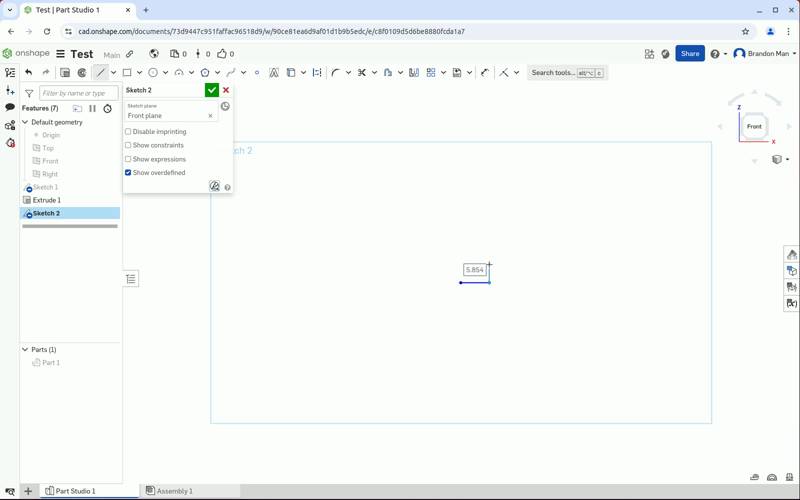
key_up(shift)
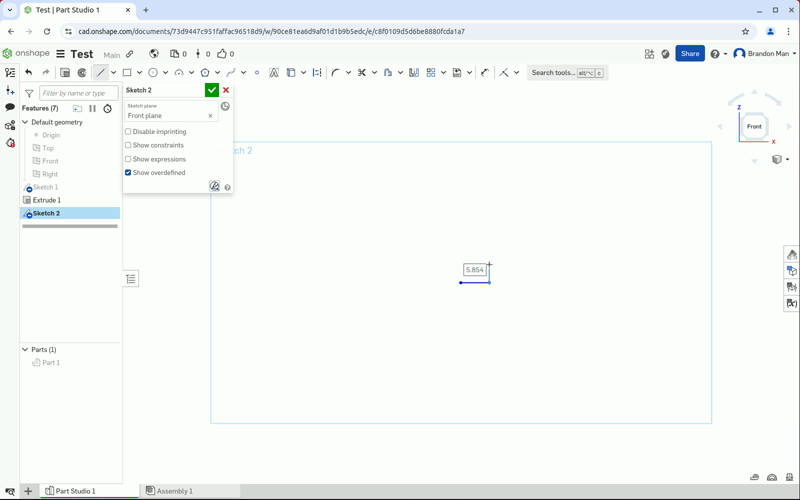
key_down(shift)
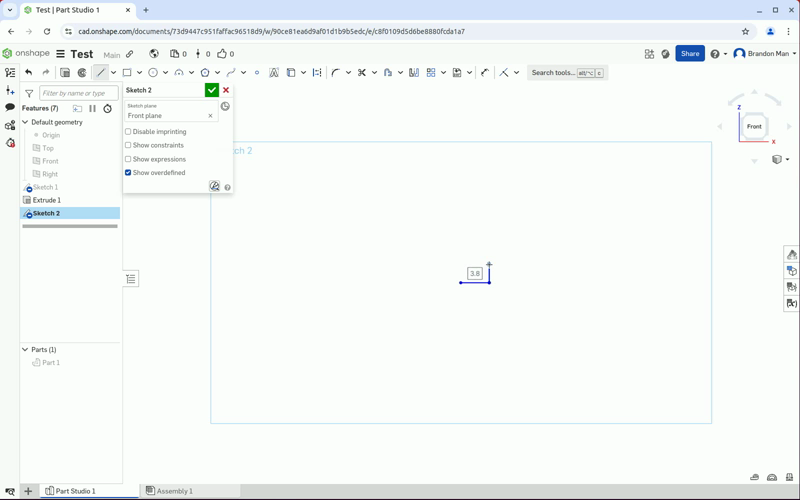
mouse_move(519, 264)
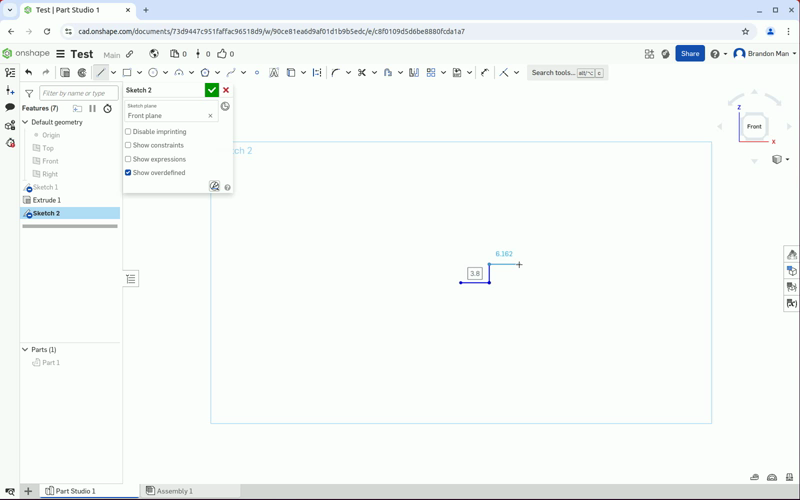
mouse_move(544, 264)
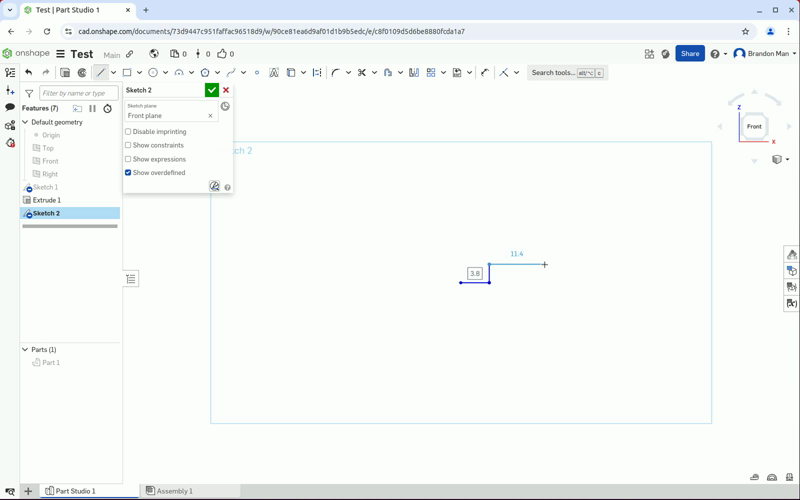
click(544, 264)
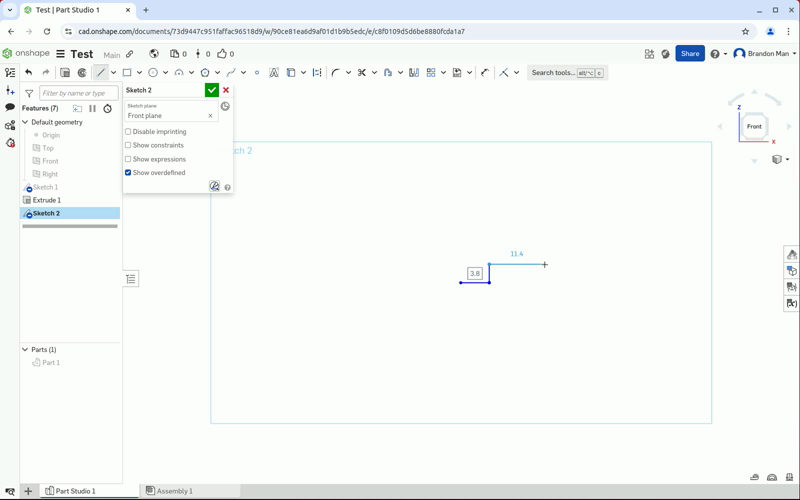
key_up(shift)
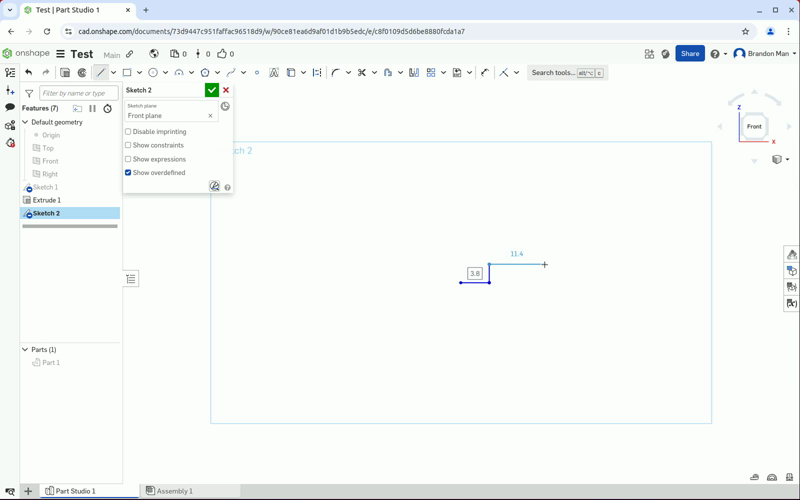
key_down(shift)
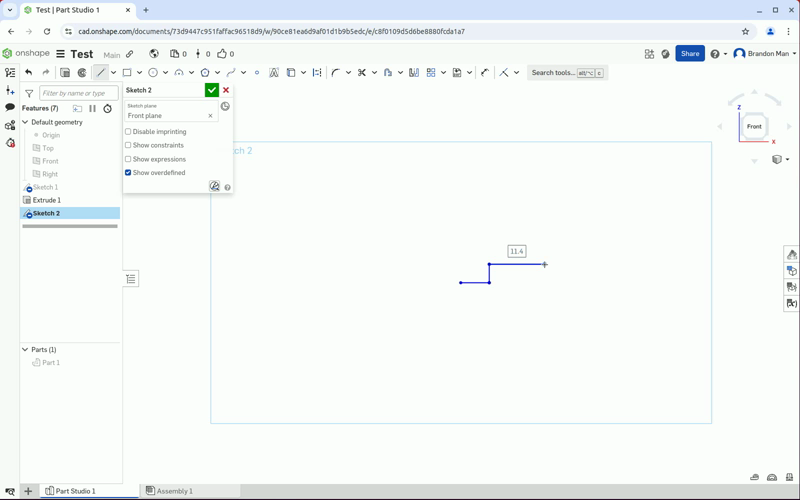
mouse_move(574, 264)
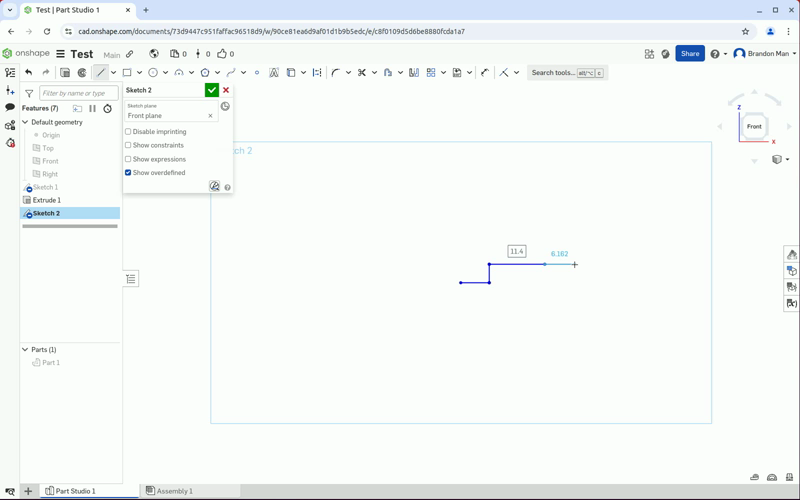
mouse_move(544, 282)
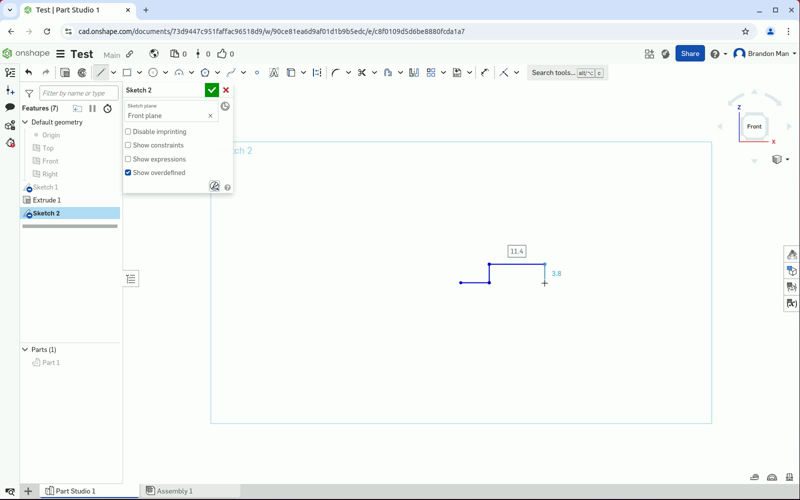
click(544, 282)
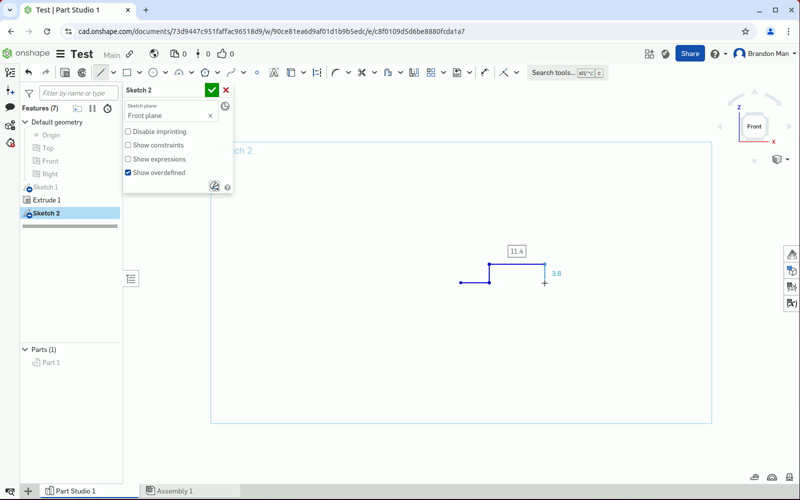
key_up(shift)
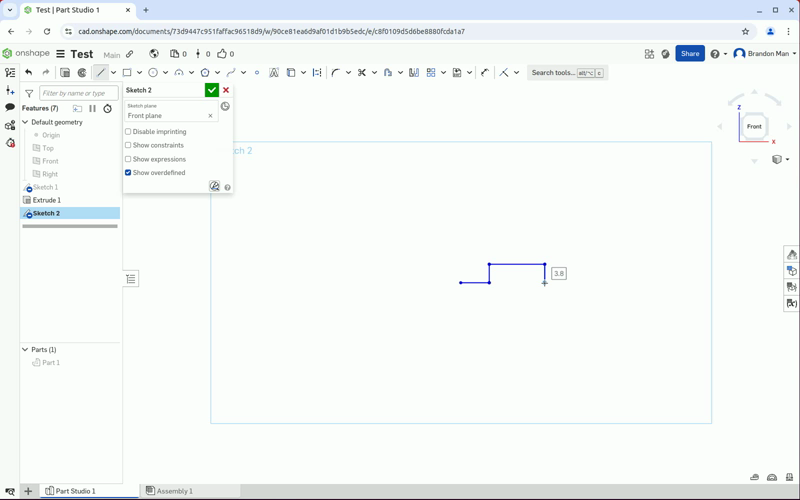
key_down(shift)
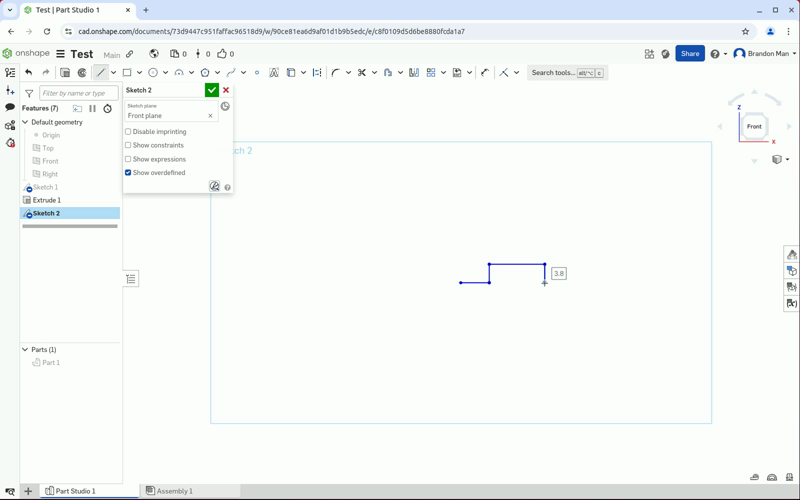
mouse_move(574, 282)
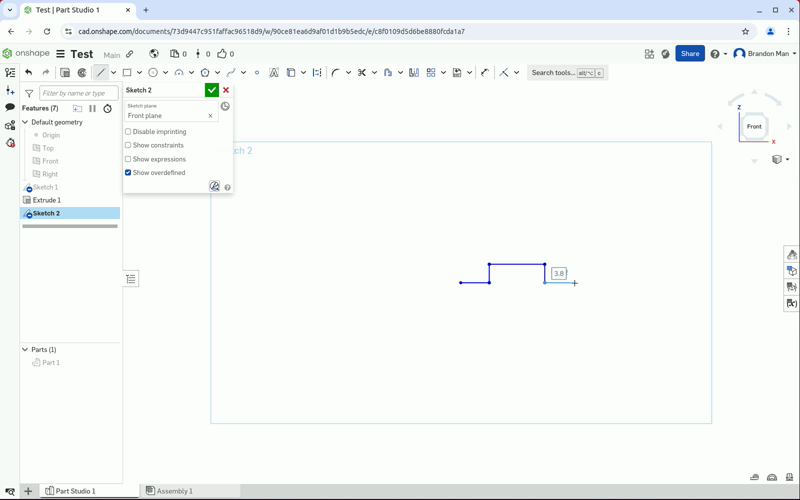
mouse_move(573, 282)
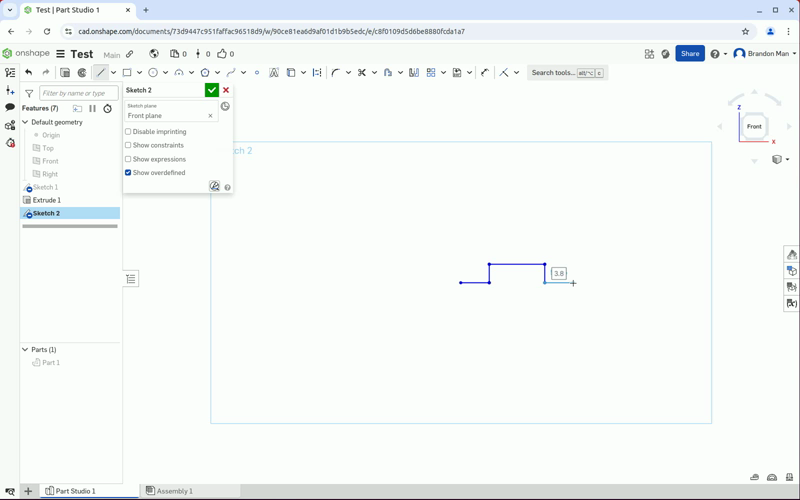
click(573, 282)
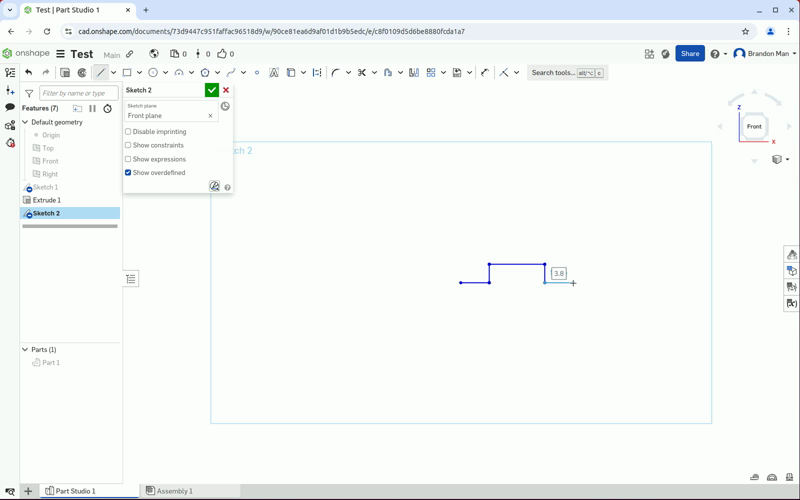
key_up(shift)
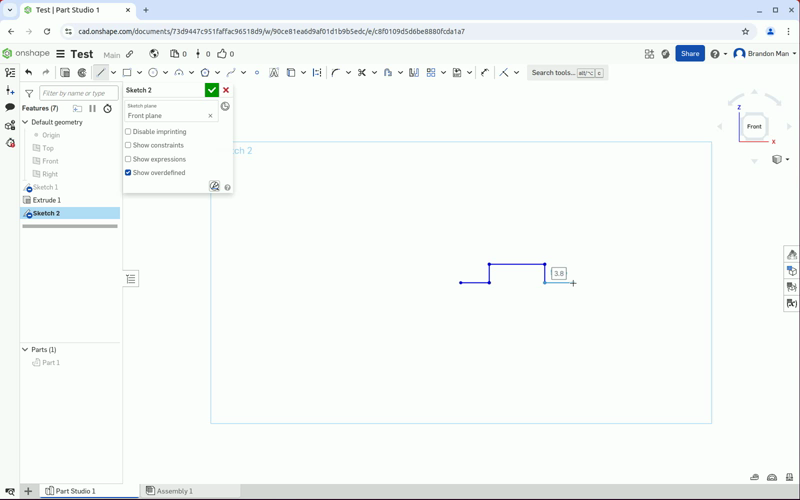
key_down(shift)
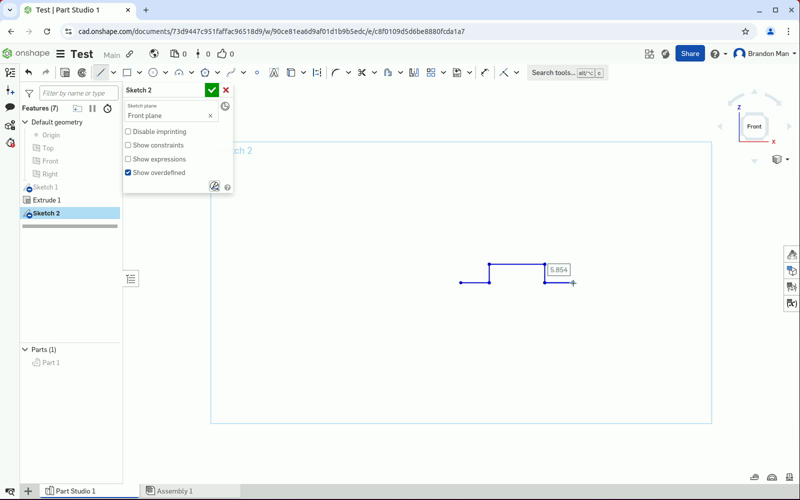
mouse_move(517, 226)
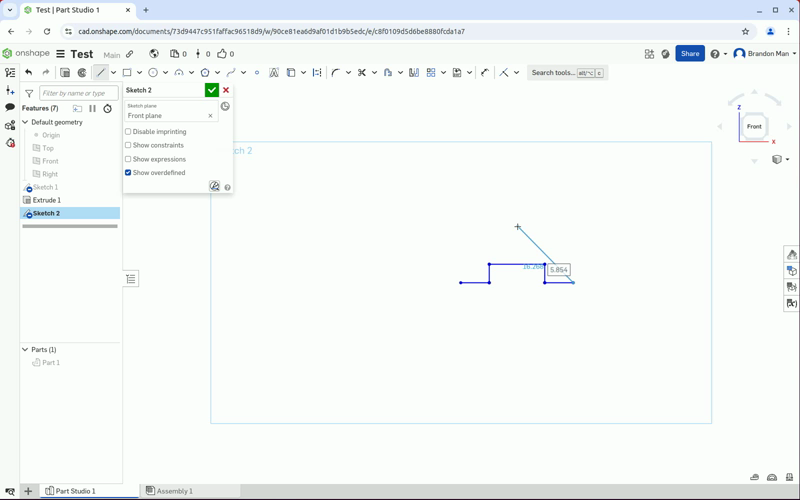
click(517, 226)
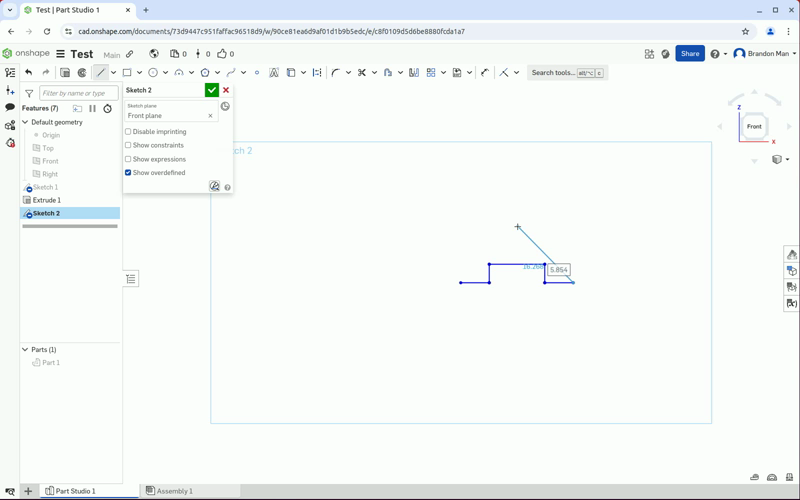
key_up(shift)
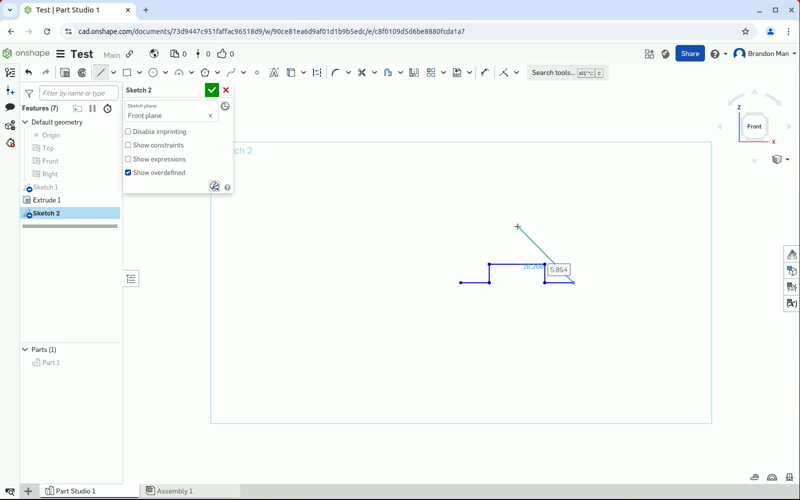
key_down(shift)
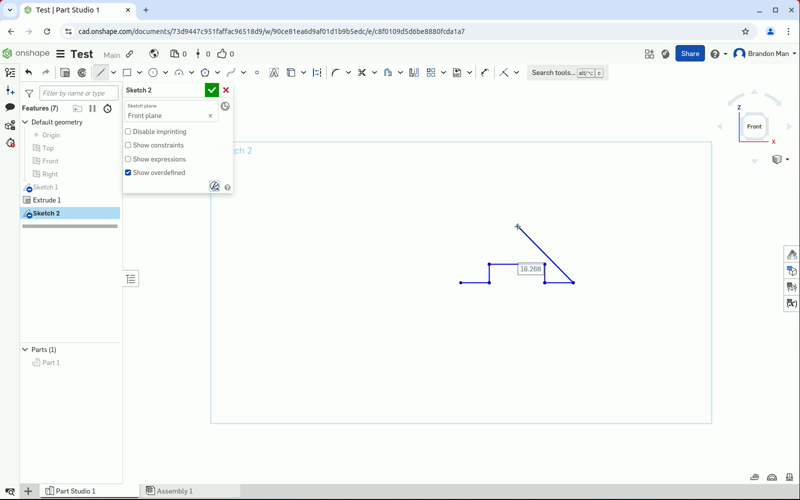
mouse_move(460, 282)
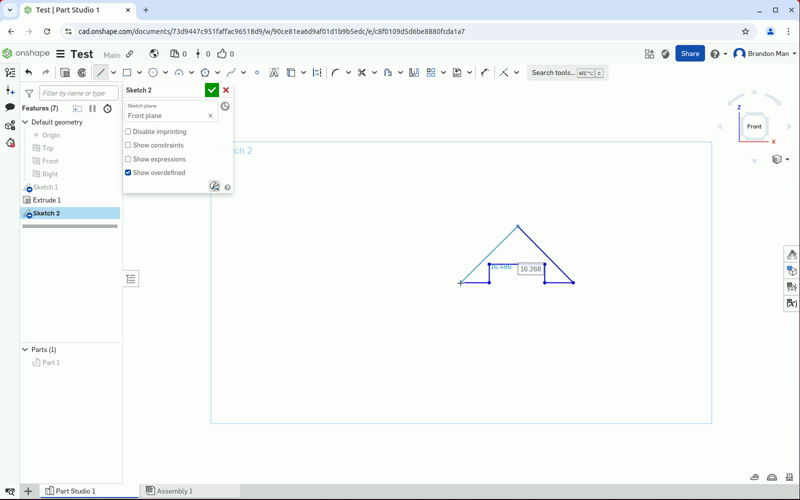
key_up(shift)
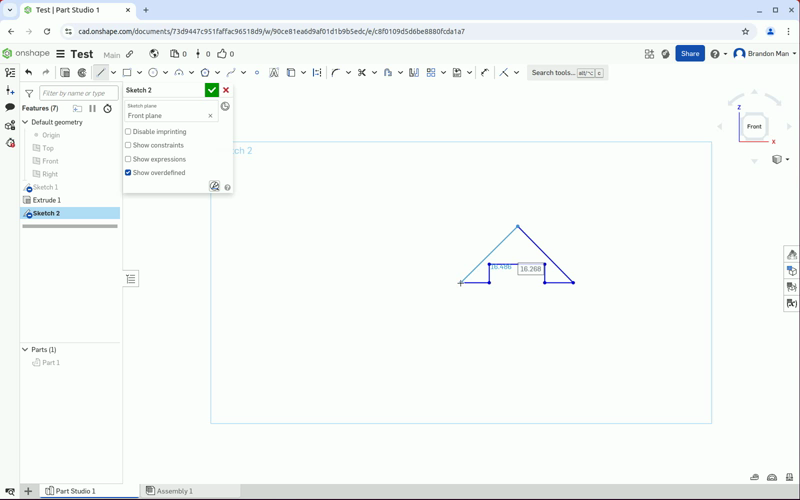
click(460, 282)
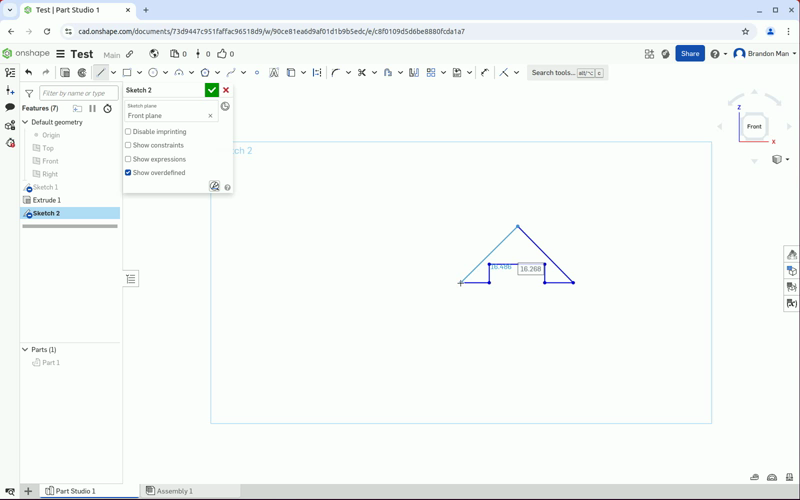
key(esc)
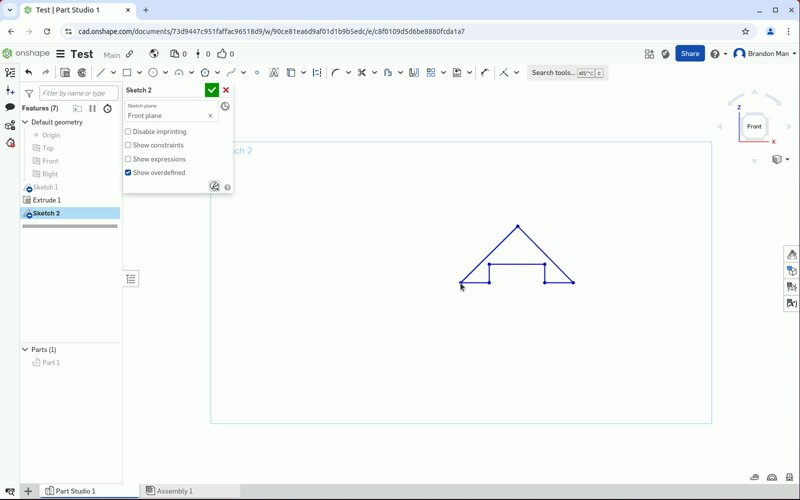
mouse_move(468, 277)
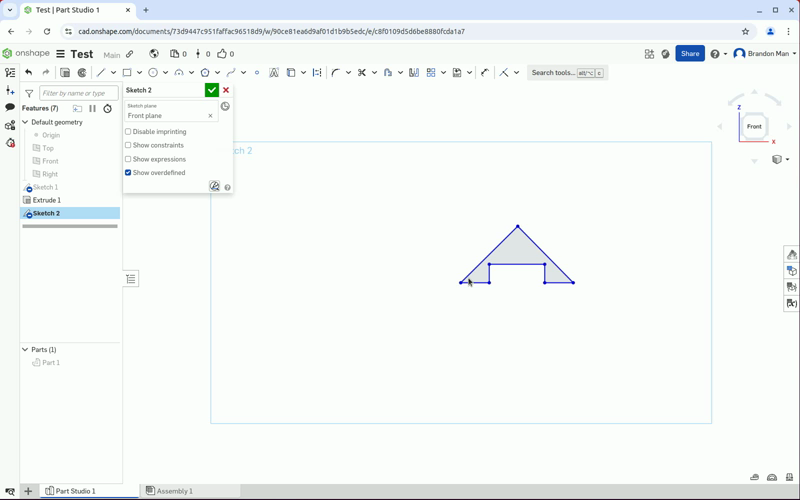
click(468, 277)
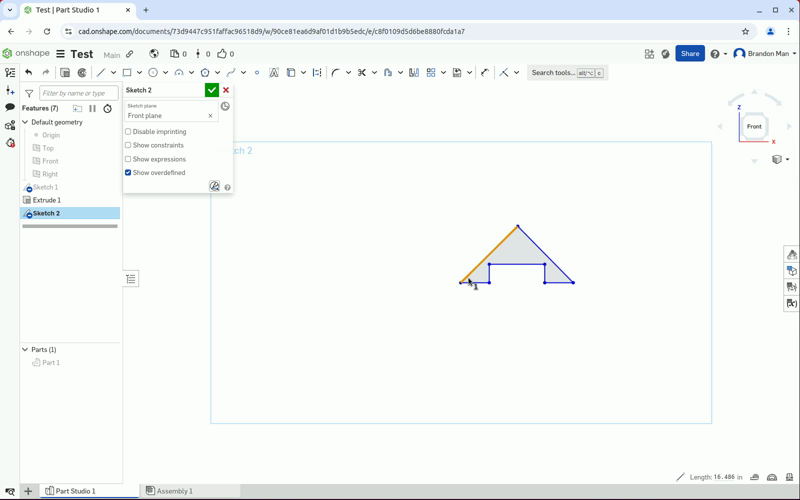
mouse_move(73, 352)
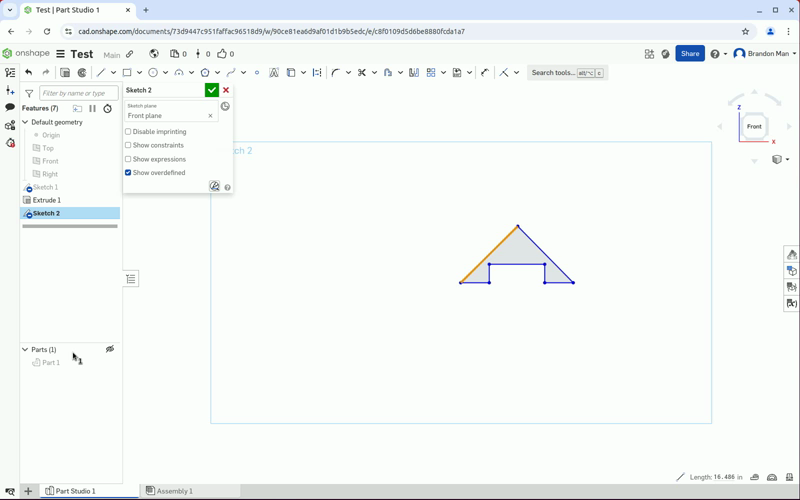
key(shift+y)
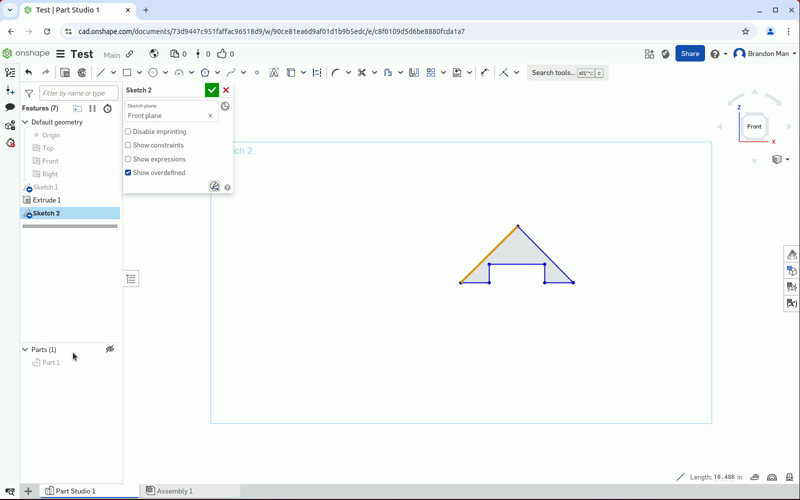
key(shift+e)
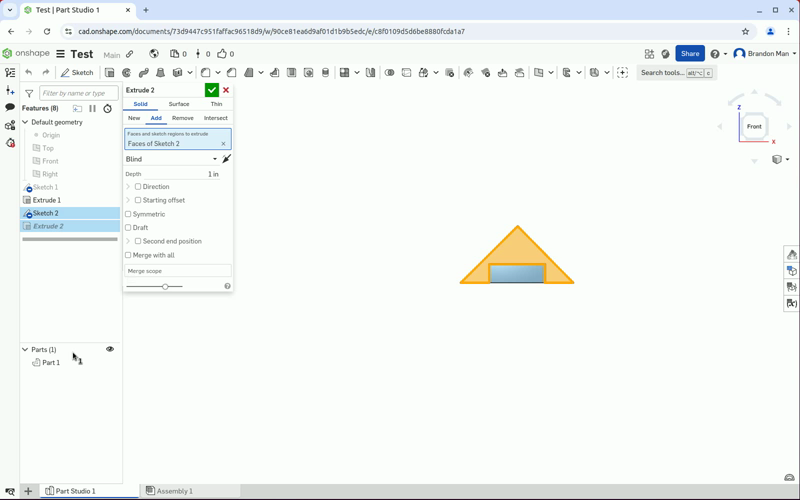
mouse_move(143, 106)
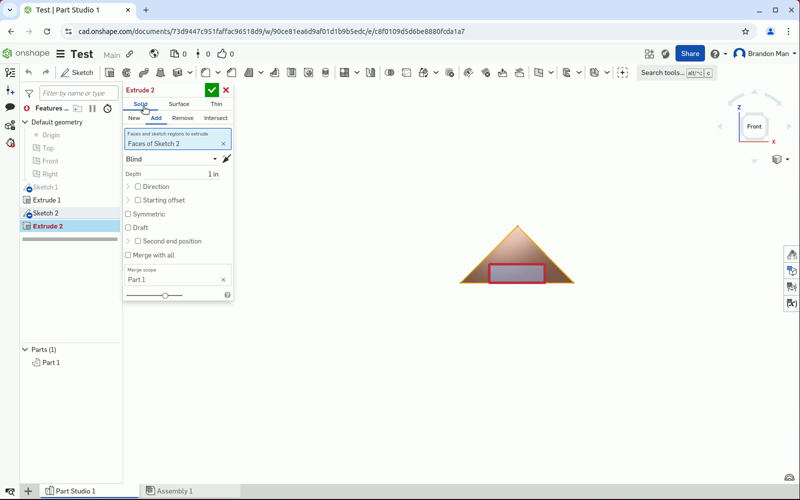
click(143, 106)
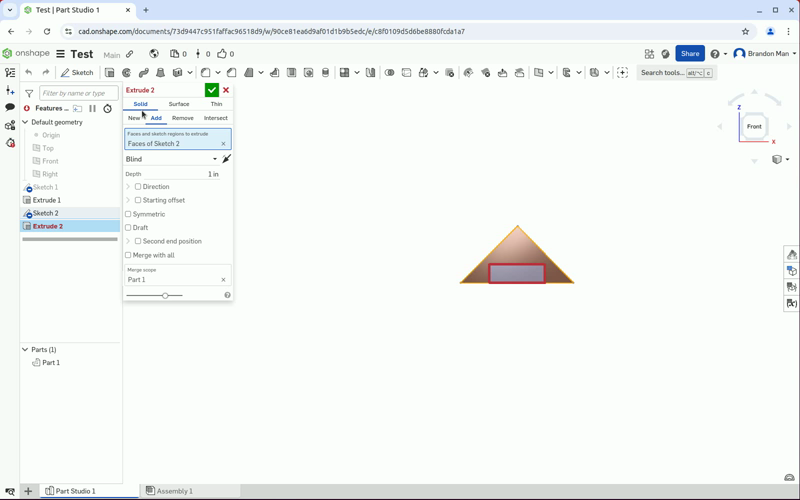
mouse_move(137, 120)
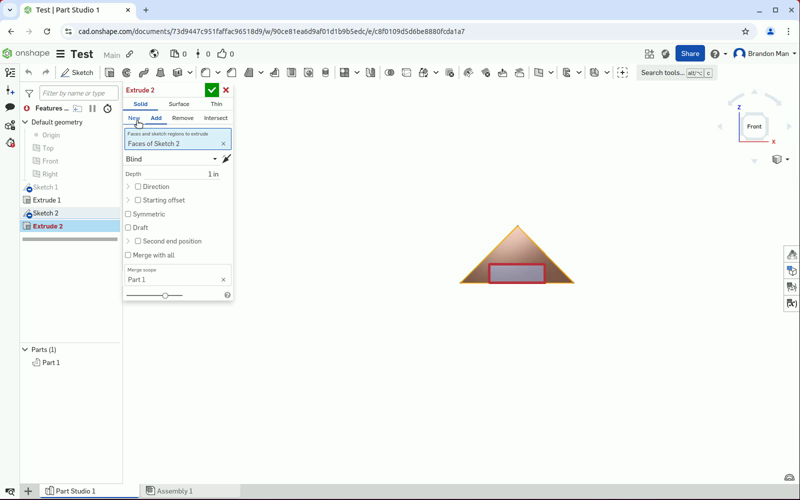
click(137, 120)
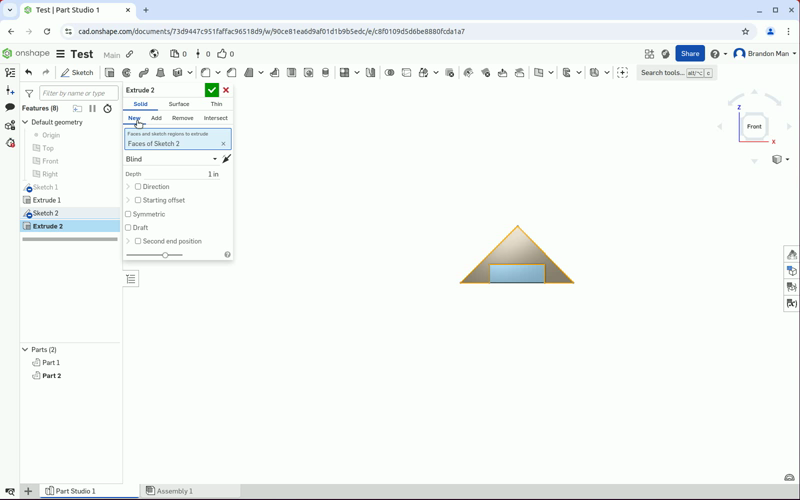
key(tab, 4)
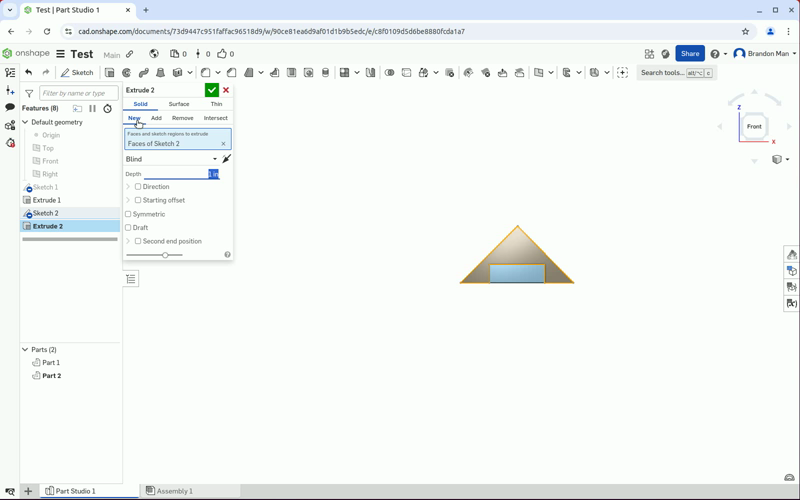
text(-3.851)
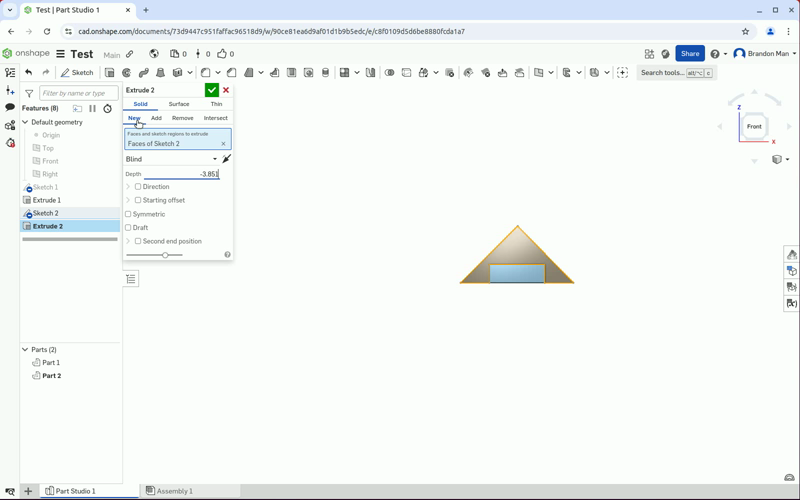
key(enter)
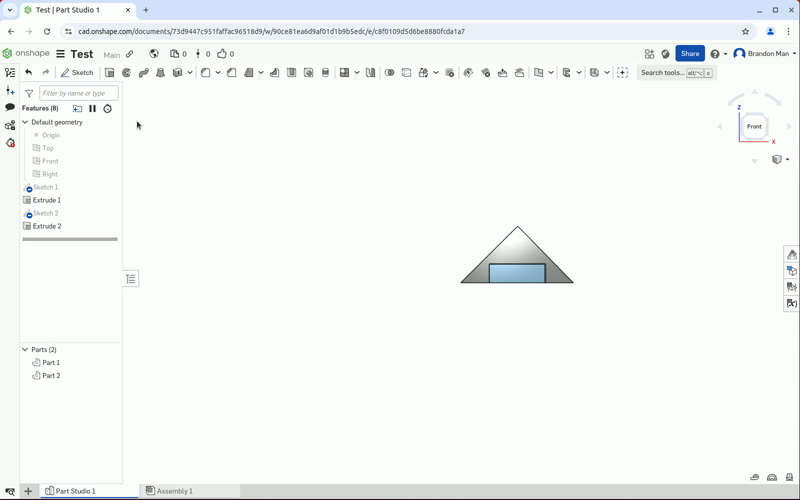
key(shift+h)
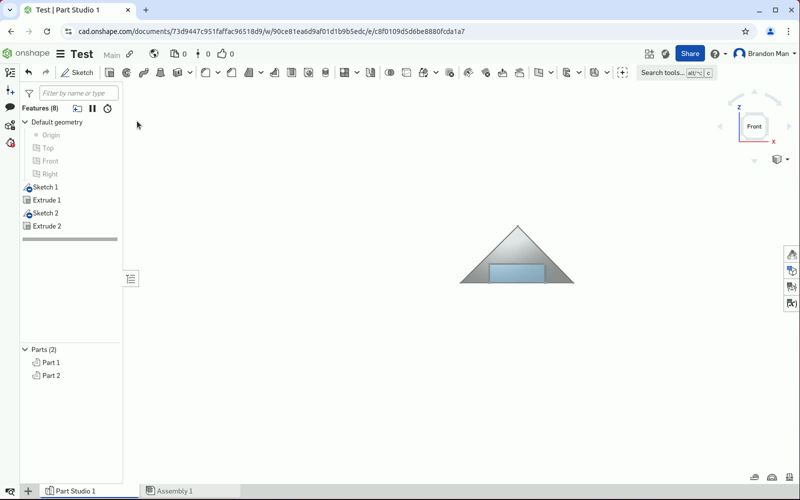
key(shift+h)
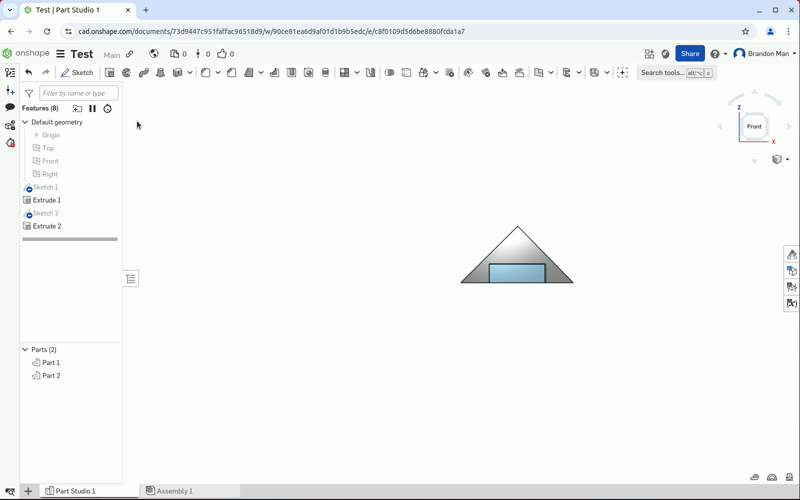
mouse_move(73, 189)
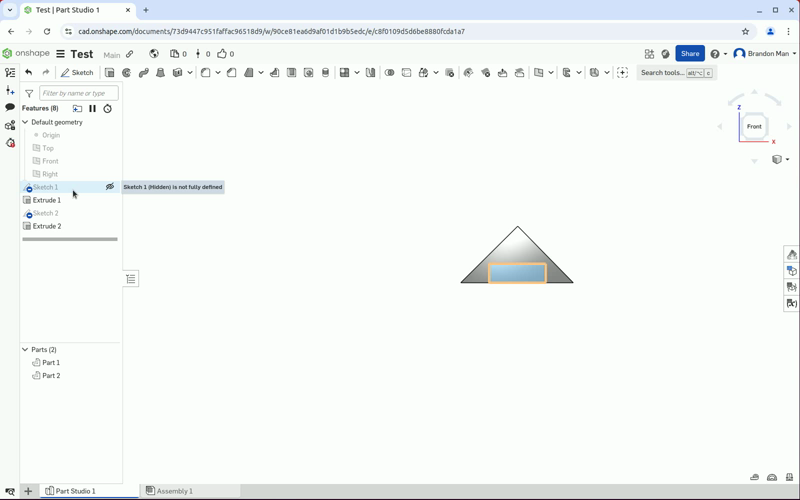
click(73, 189)
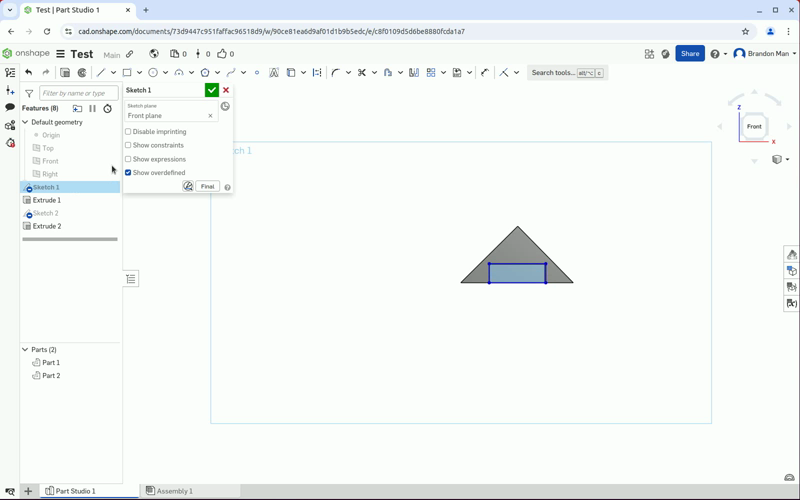
mouse_move(229, 92)
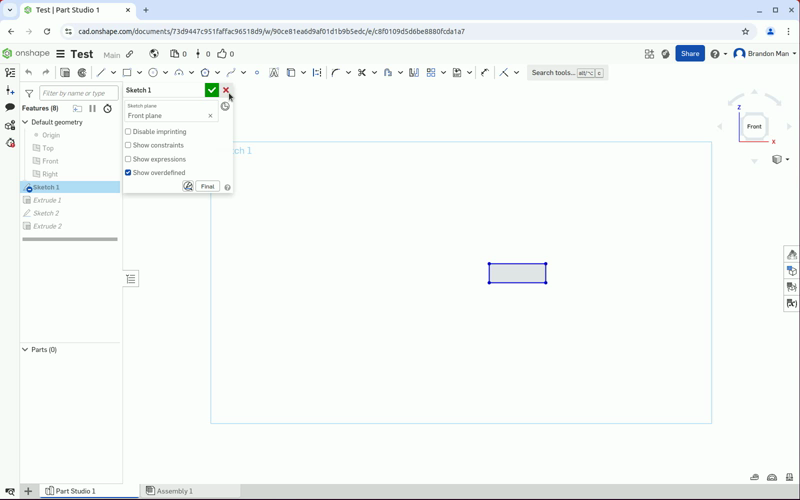
click(229, 92)
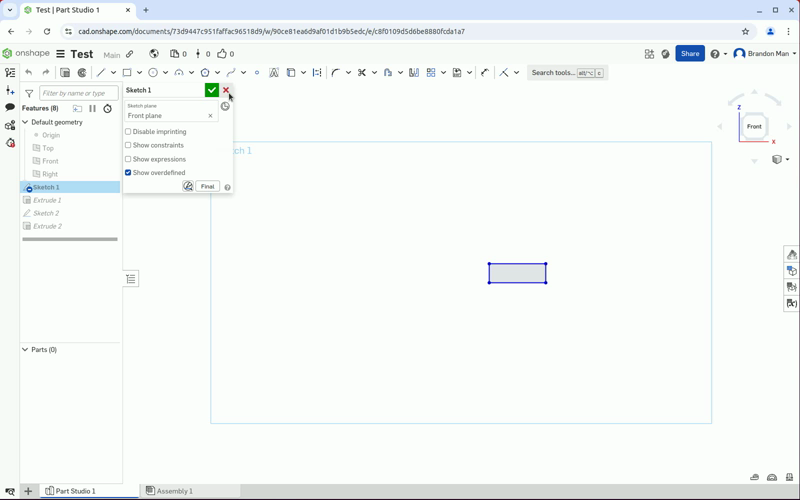
key(shift+s)
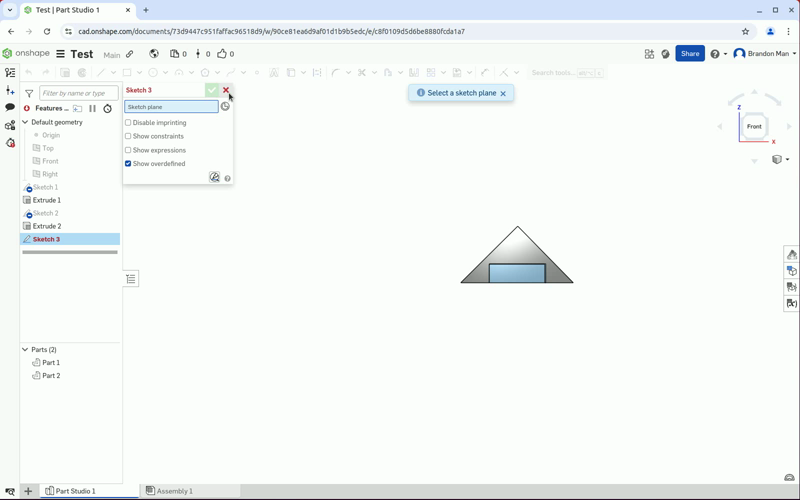
mouse_move(73, 163)
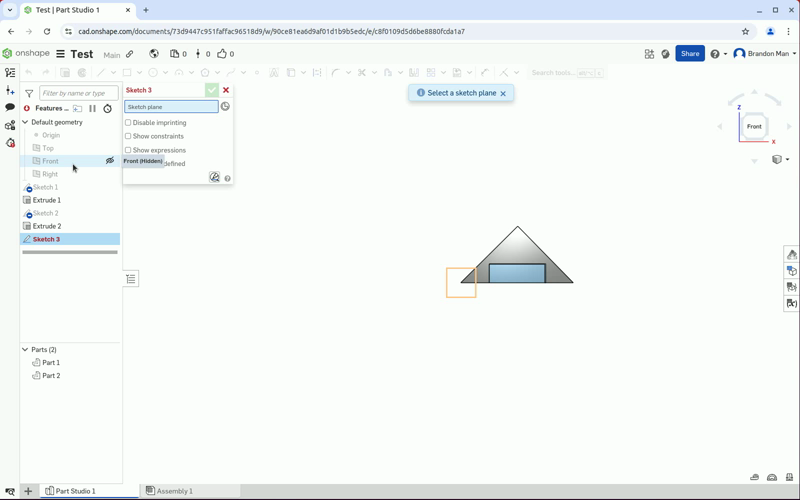
click(73, 163)
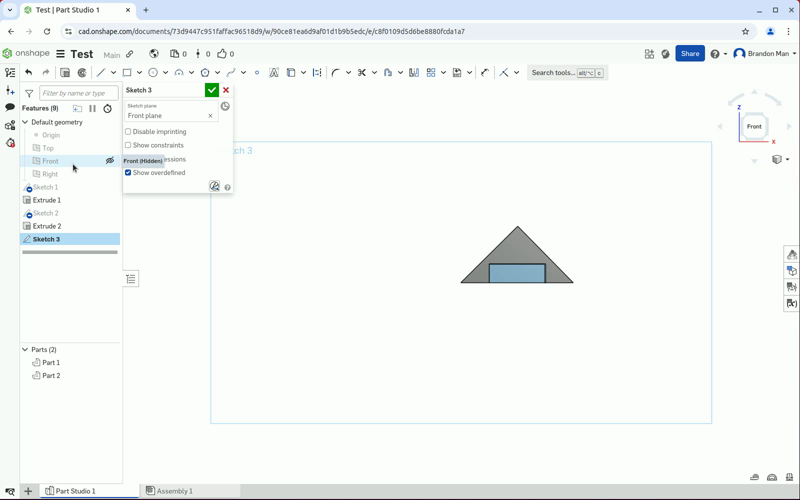
mouse_move(73, 352)
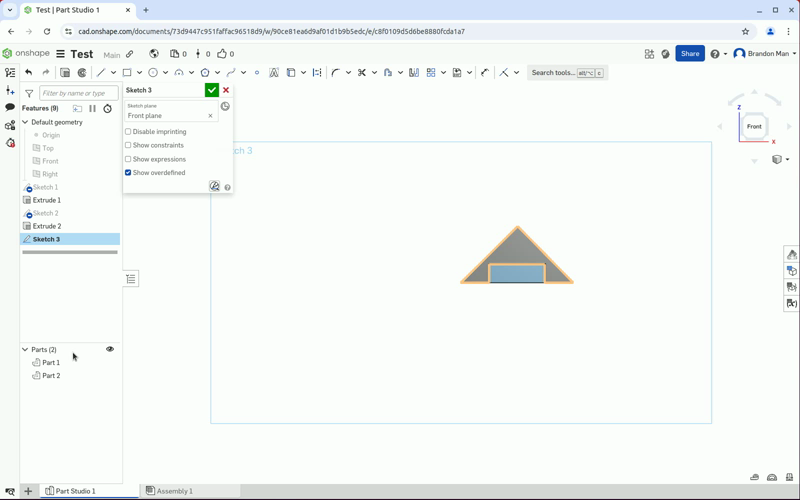
key(y)
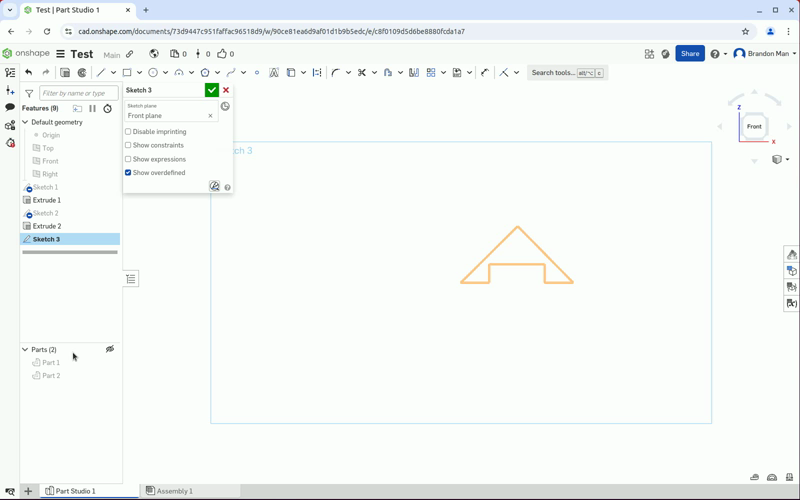
key(l)
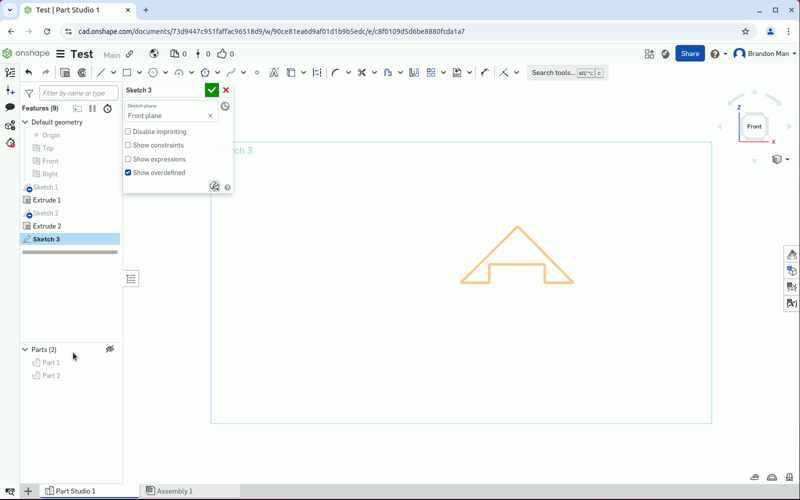
key_down(shift)
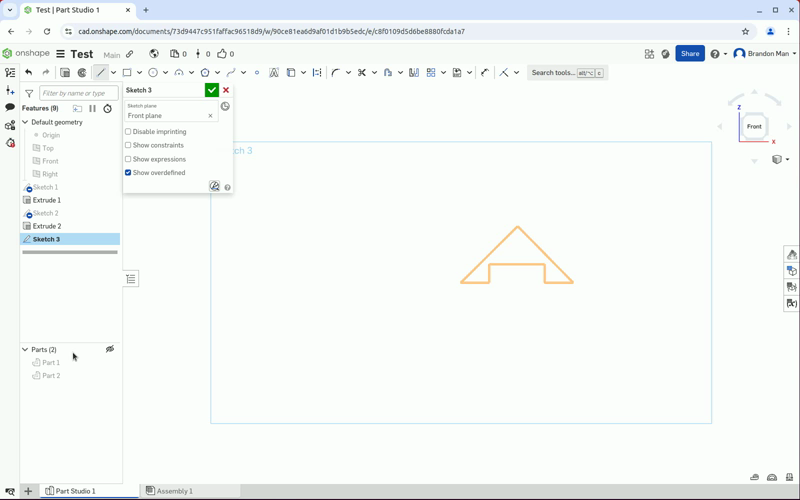
mouse_move(460, 282)
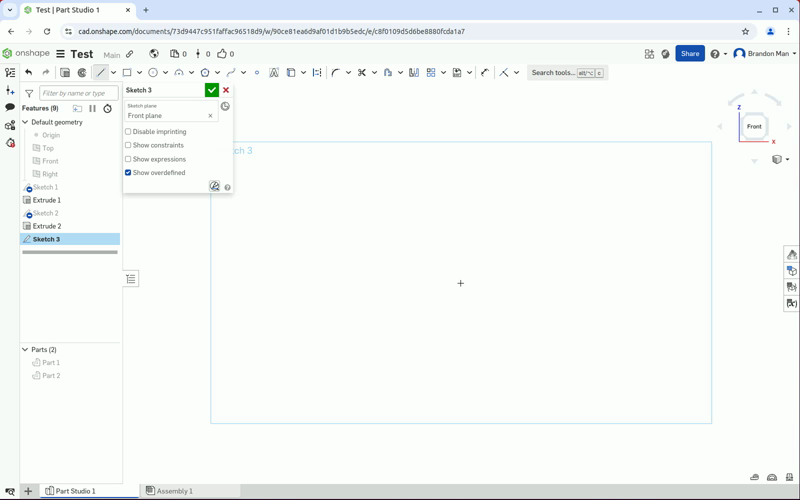
click(460, 282)
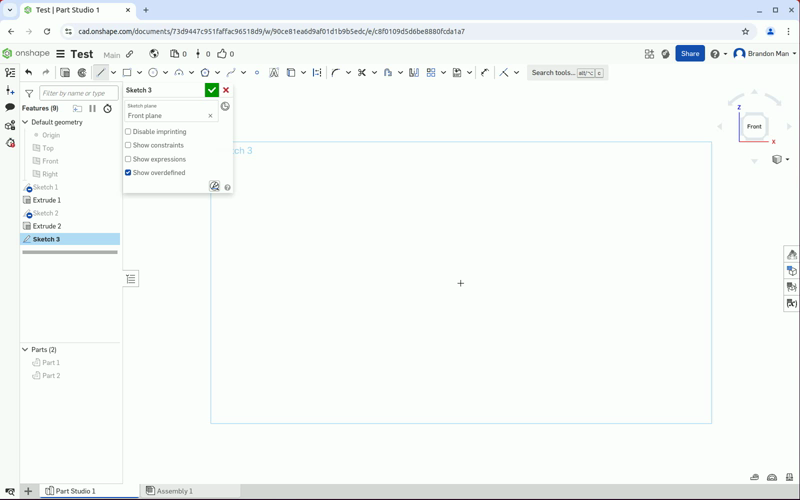
key_up(shift)
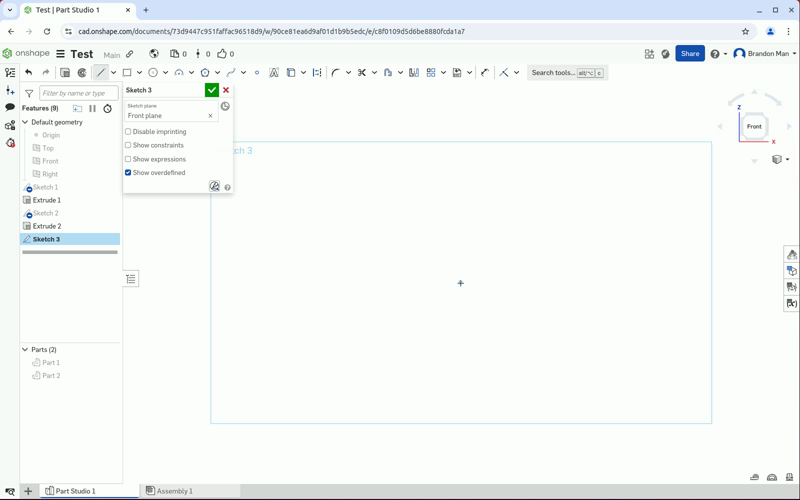
key_down(shift)
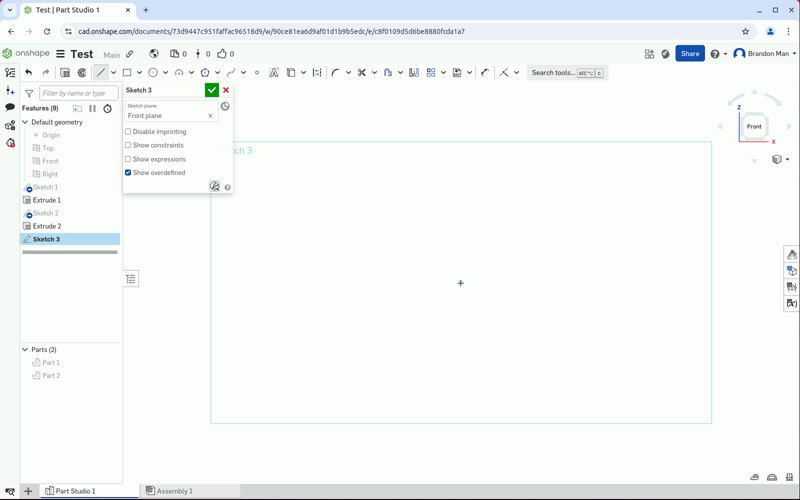
mouse_move(517, 226)
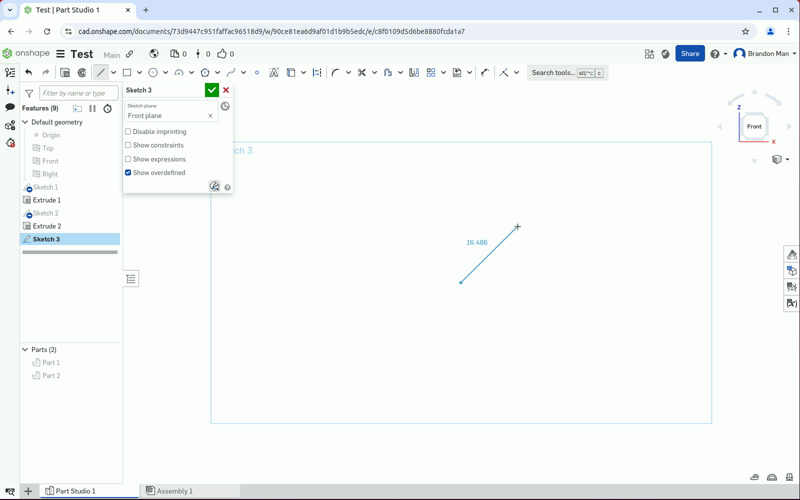
click(517, 226)
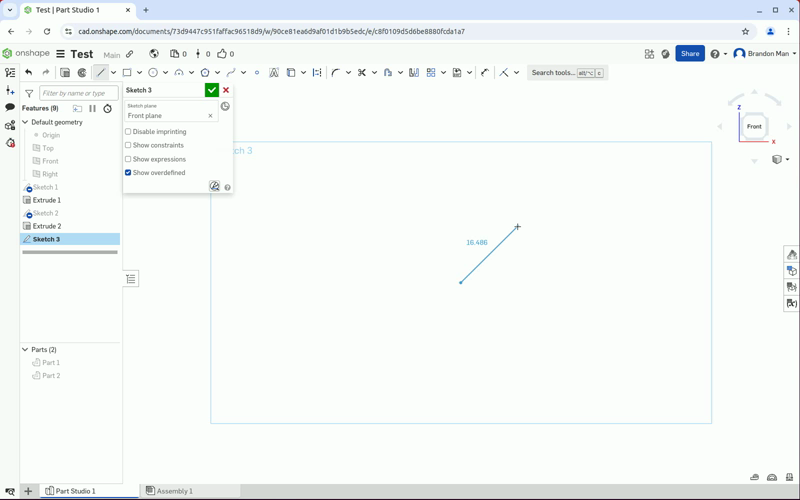
key_up(shift)
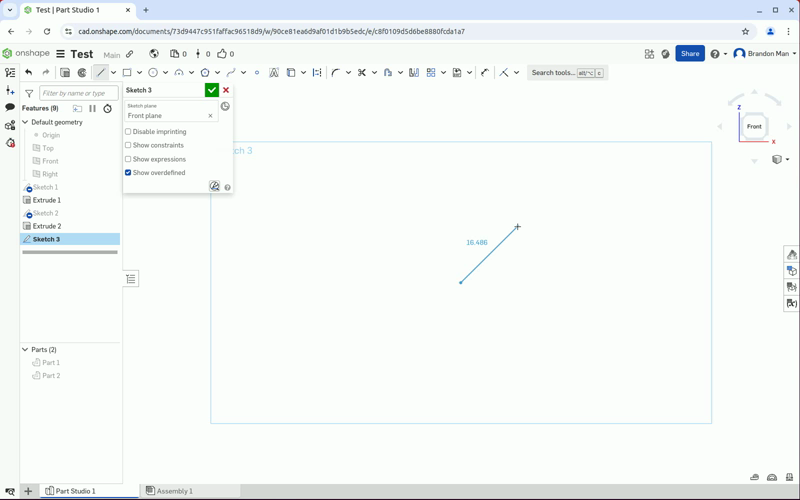
key_down(shift)
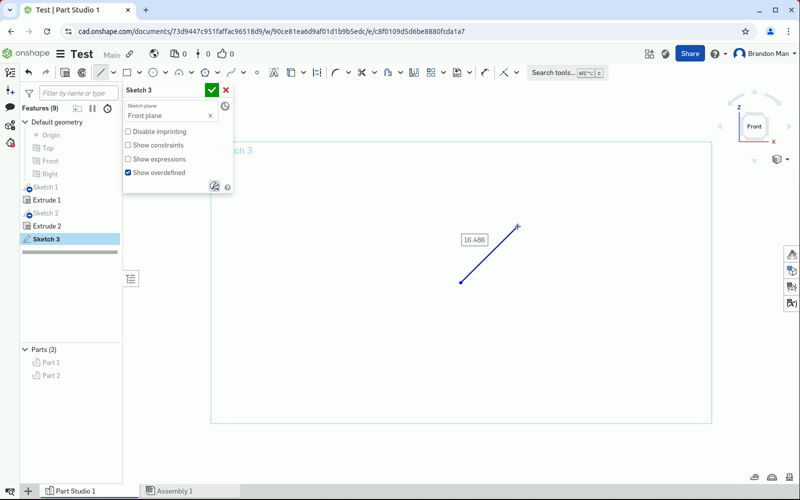
mouse_move(573, 282)
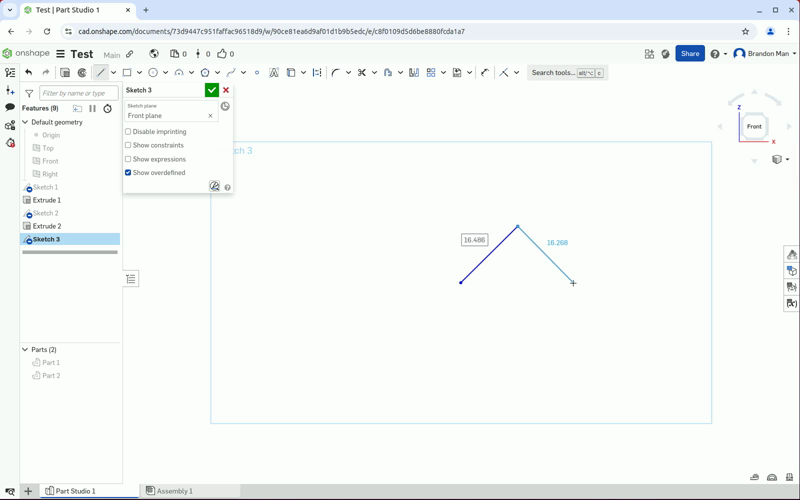
click(573, 282)
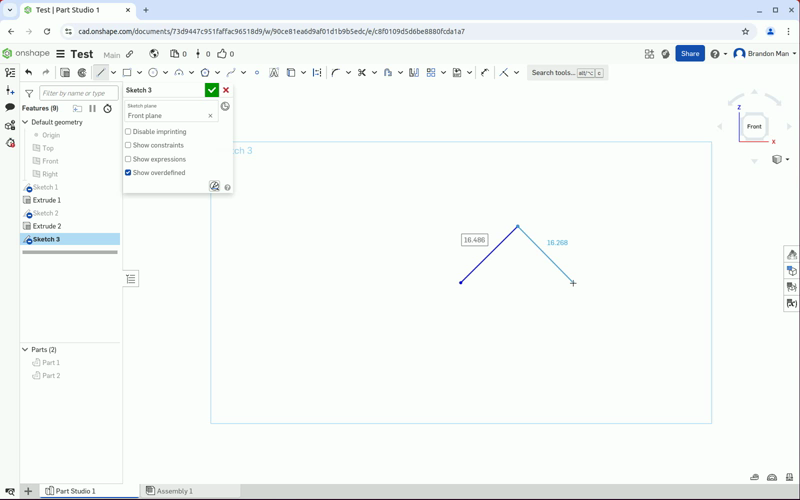
key_up(shift)
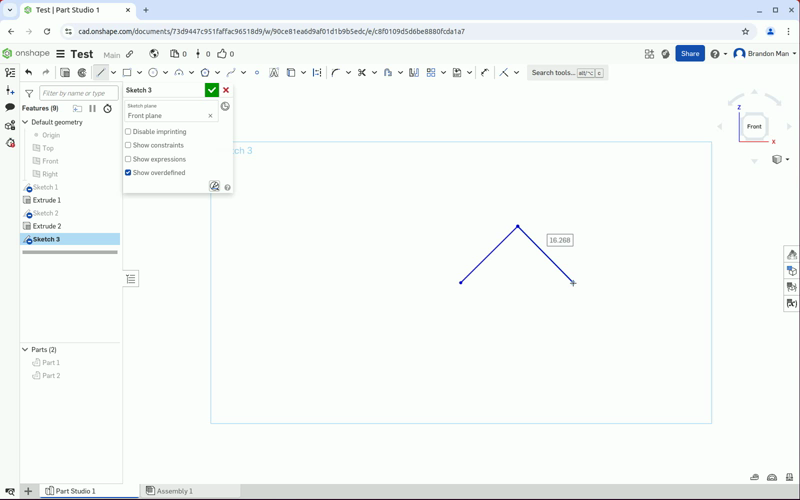
key_down(shift)
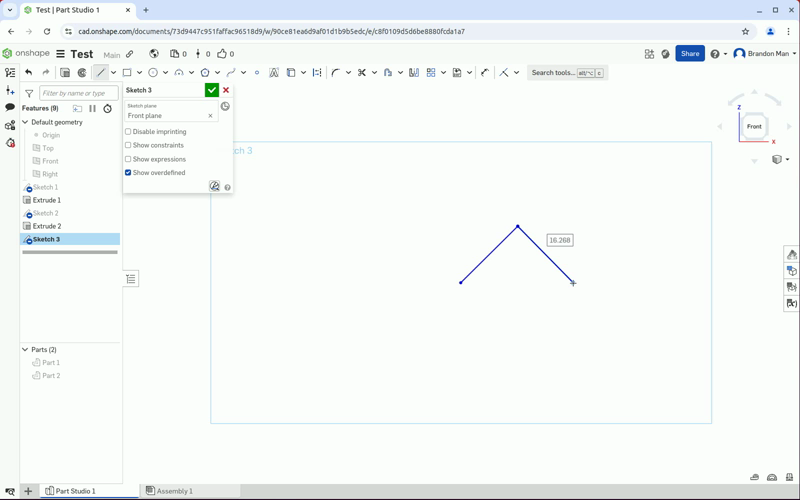
mouse_move(589, 282)
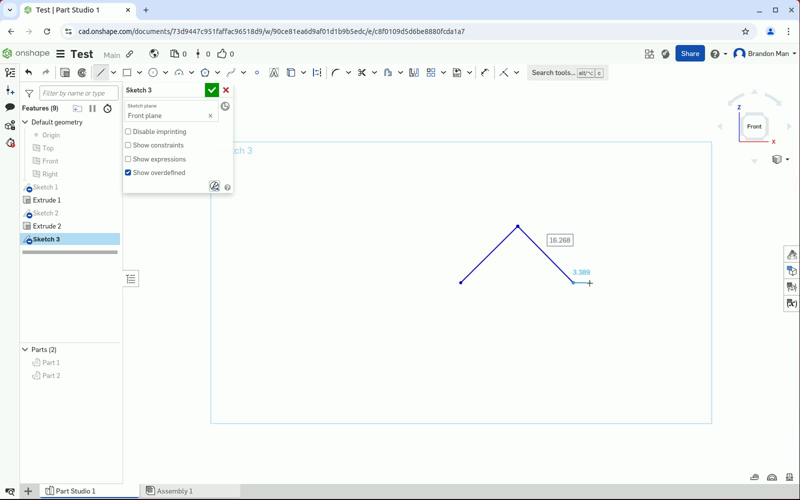
mouse_move(573, 245)
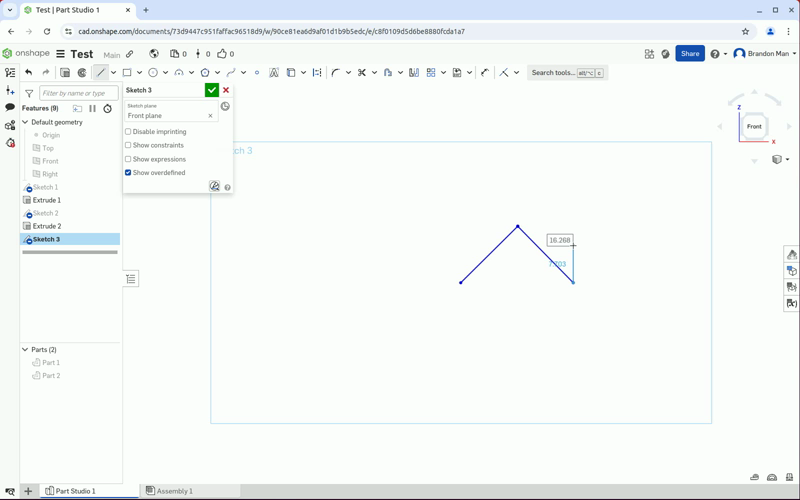
click(573, 245)
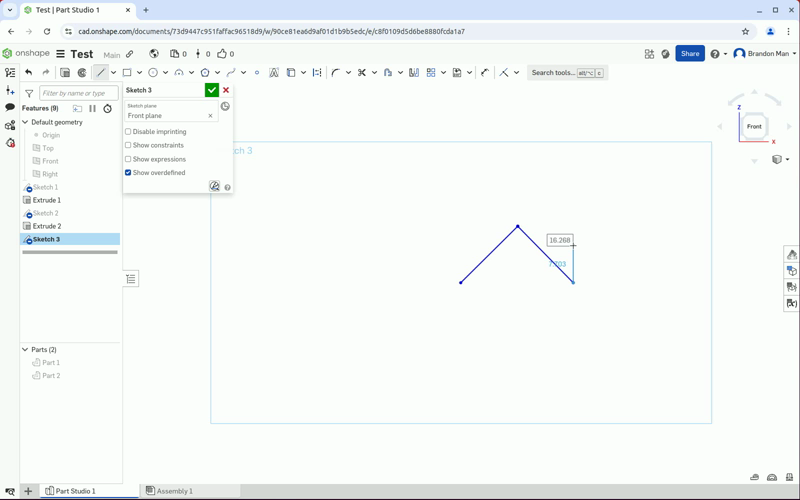
key_up(shift)
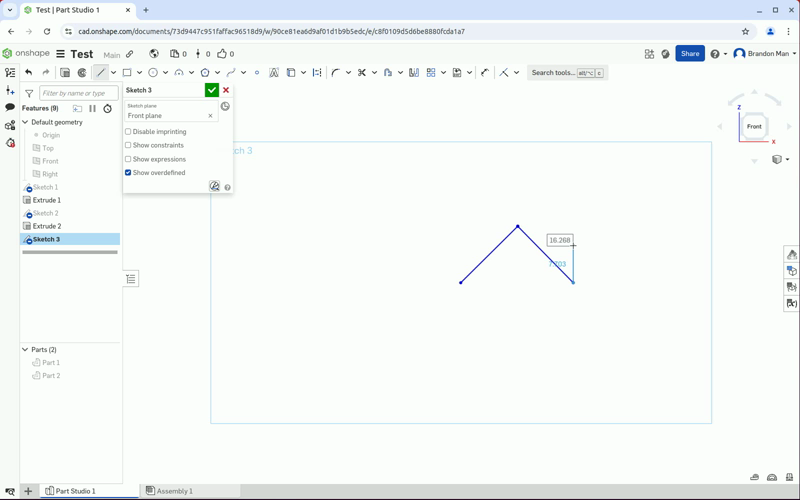
key_down(shift)
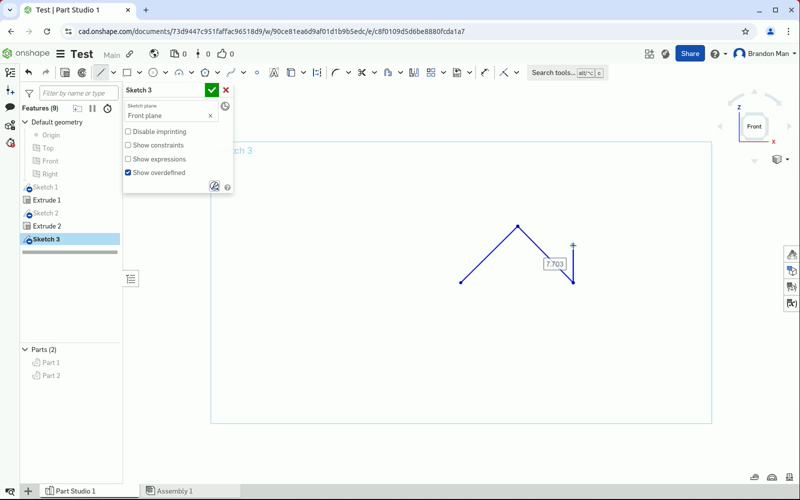
mouse_move(589, 245)
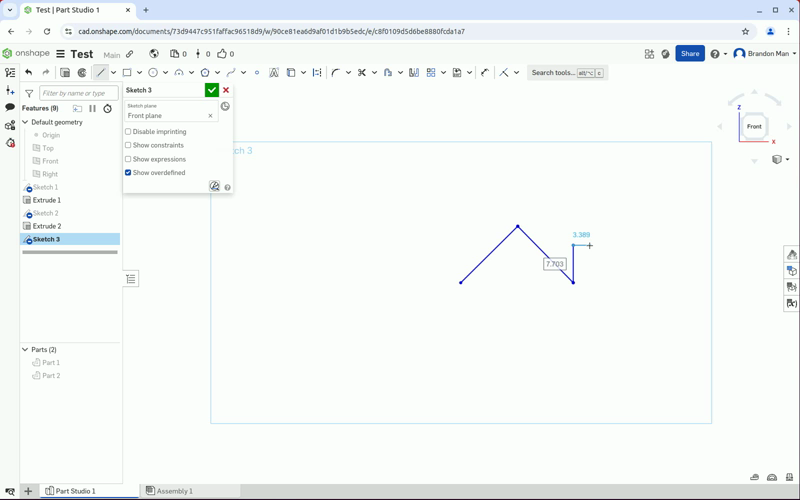
mouse_move(535, 208)
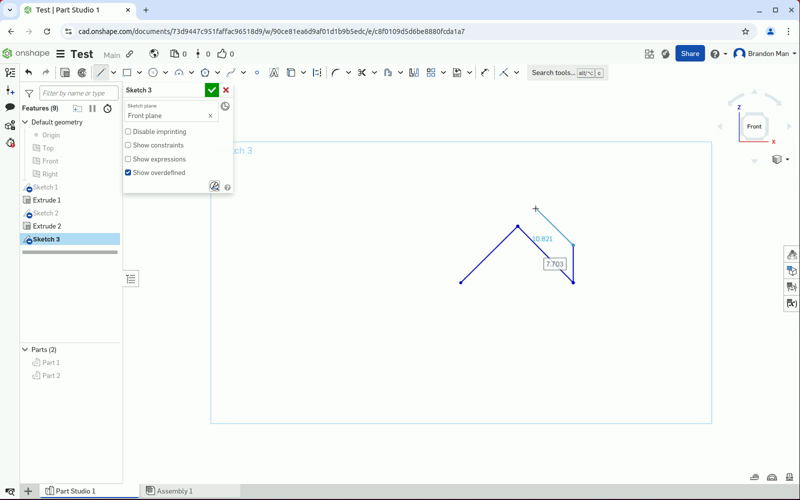
click(535, 208)
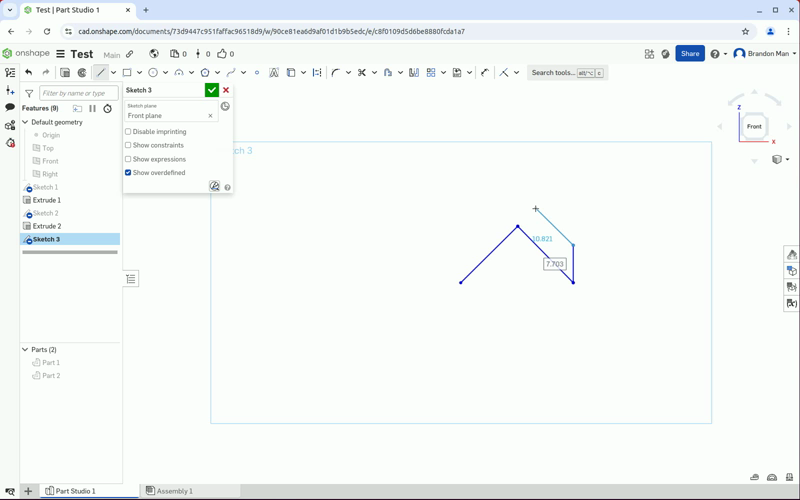
key_up(shift)
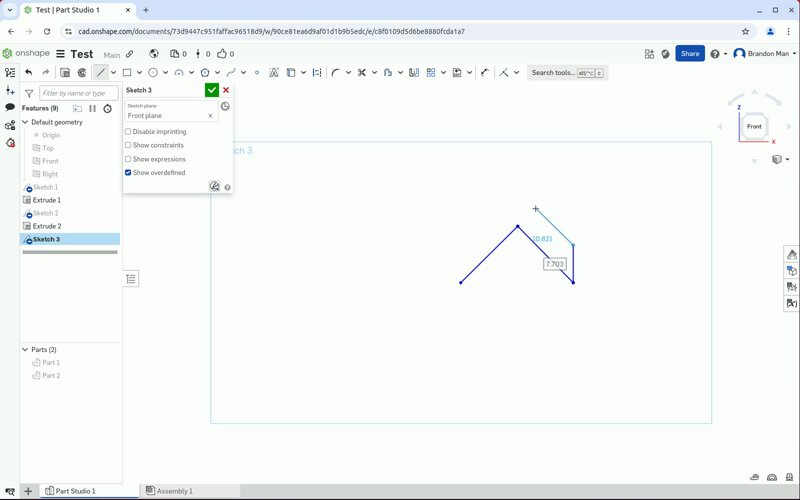
key_down(shift)
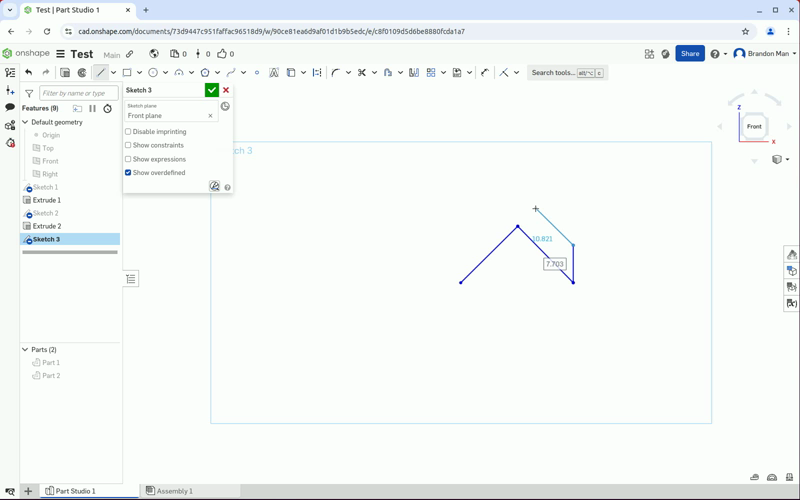
mouse_move(565, 208)
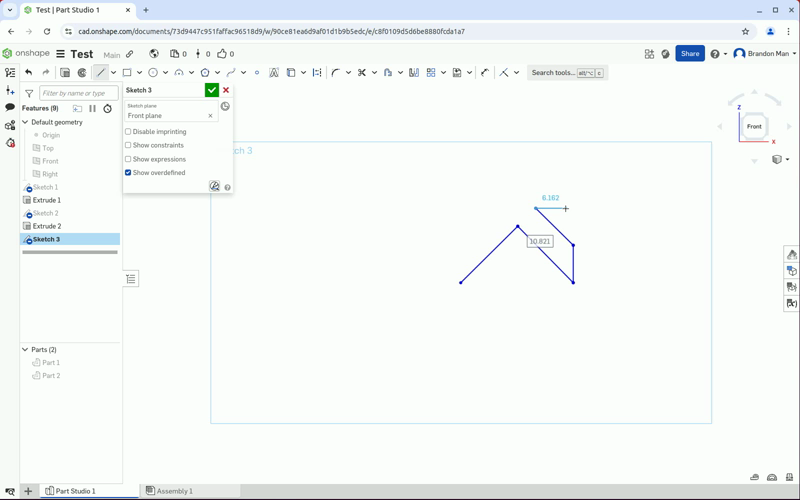
mouse_move(498, 208)
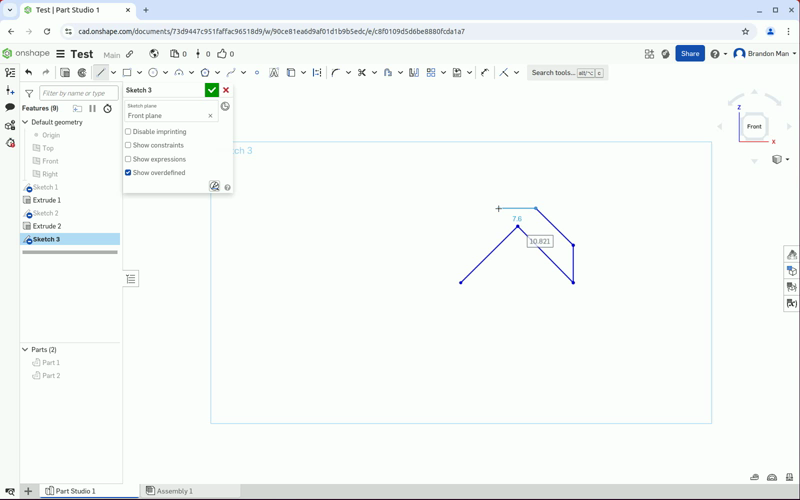
click(498, 208)
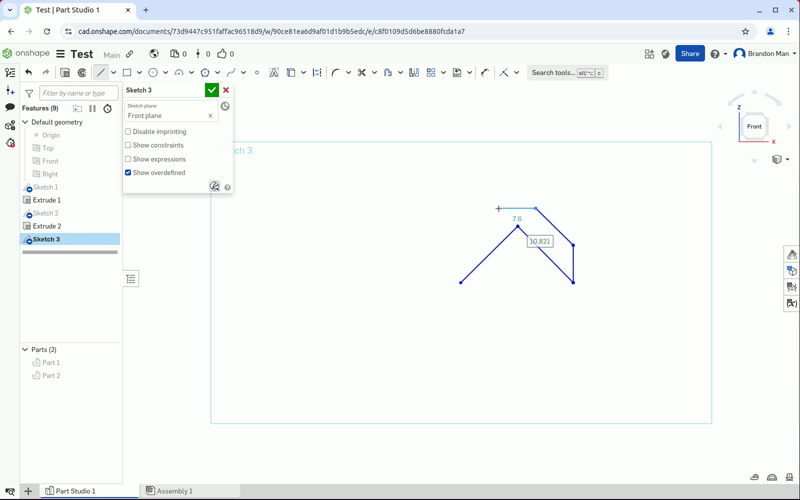
key_up(shift)
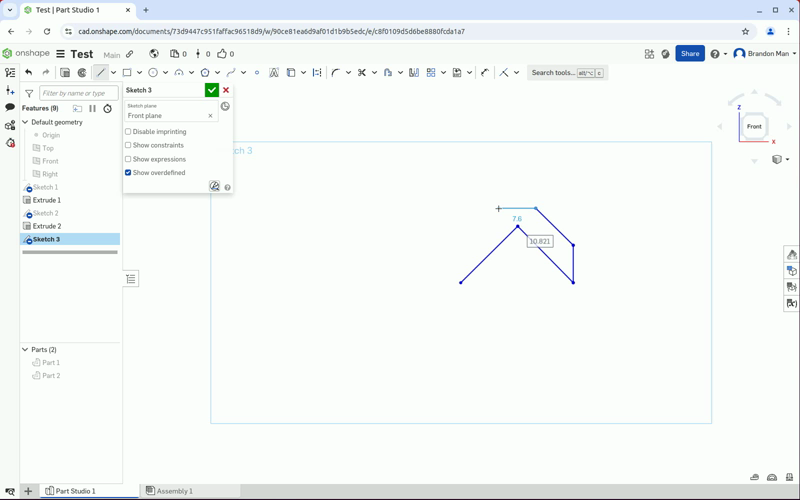
key_down(shift)
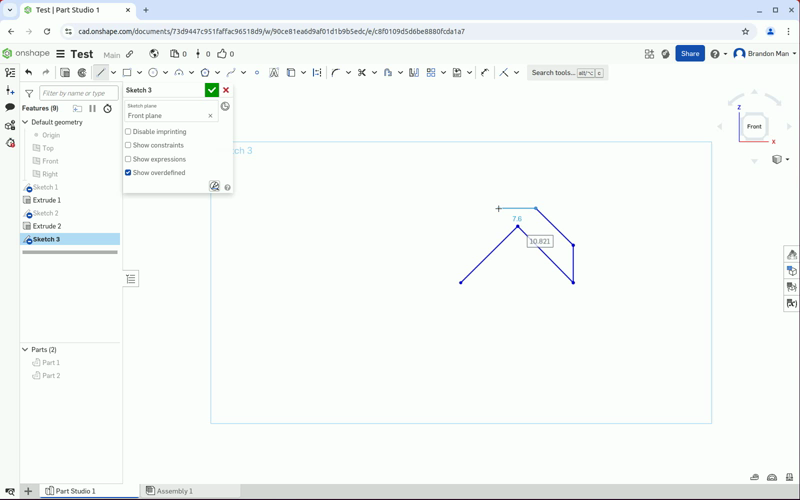
mouse_move(528, 208)
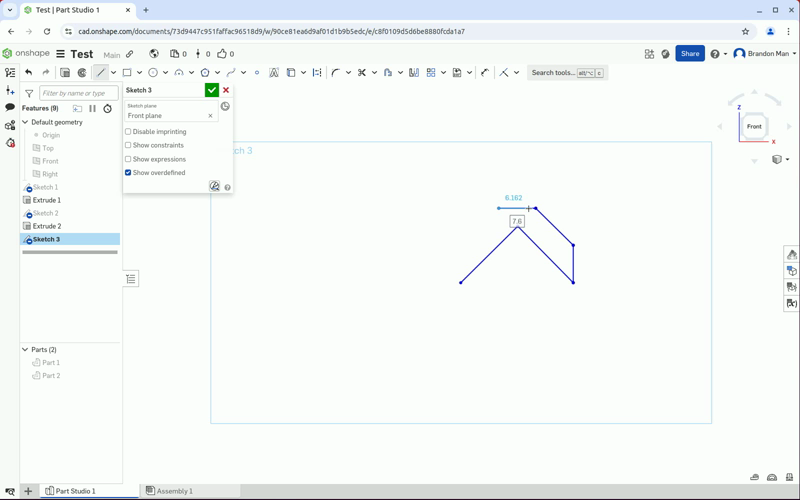
mouse_move(460, 245)
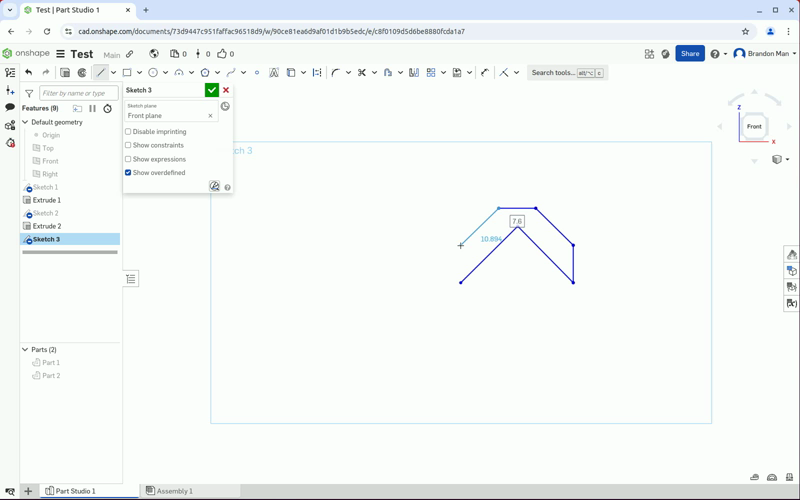
click(460, 245)
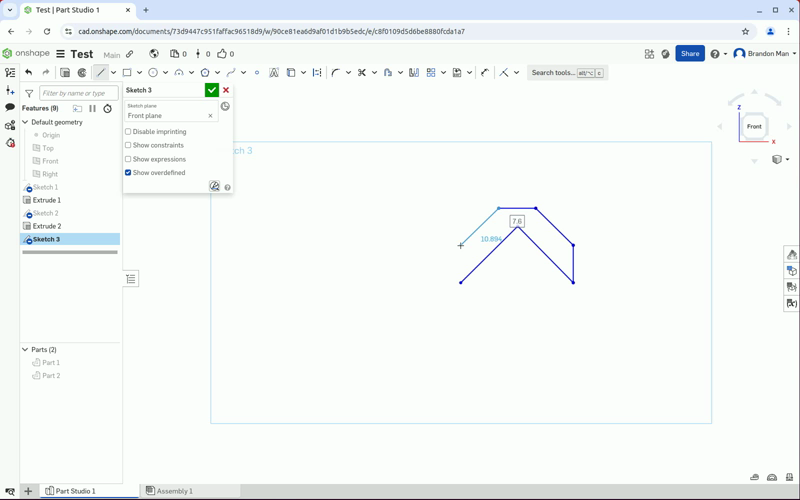
key_up(shift)
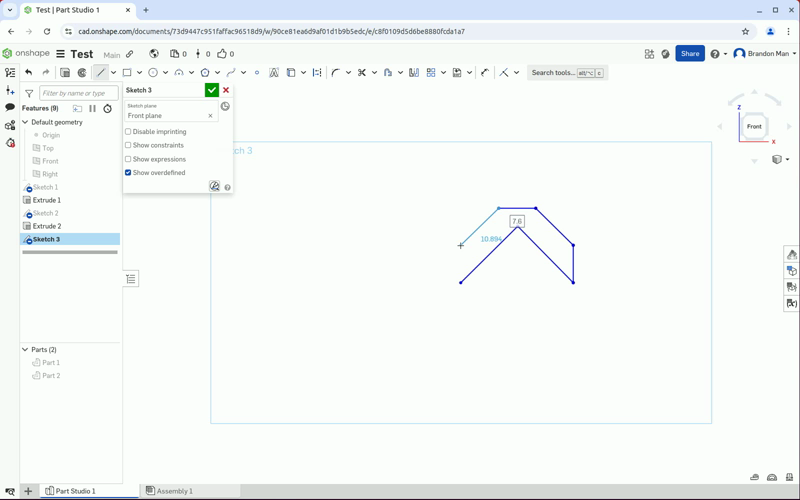
mouse_move(490, 245)
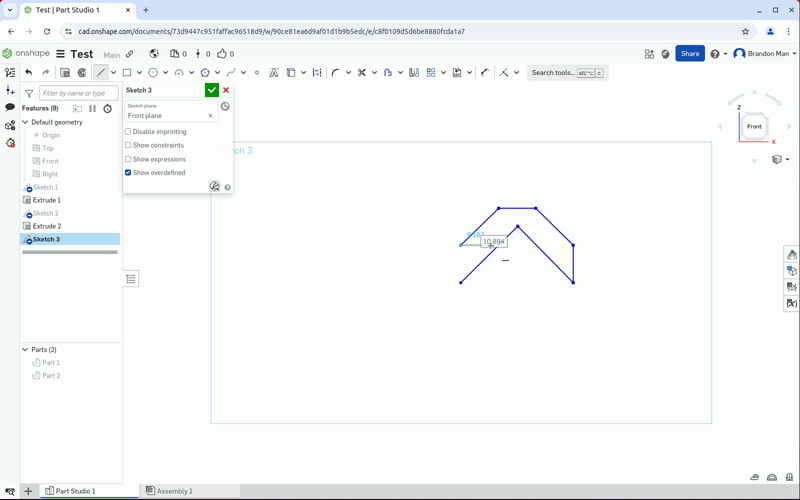
key_down(shift)
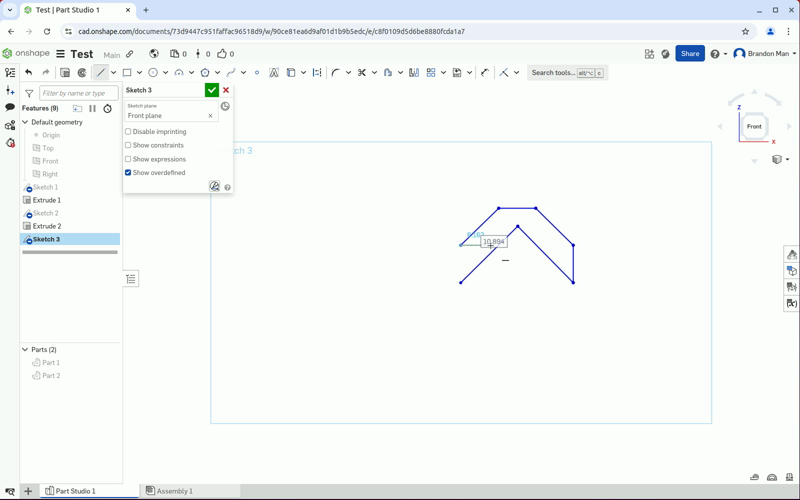
mouse_move(460, 282)
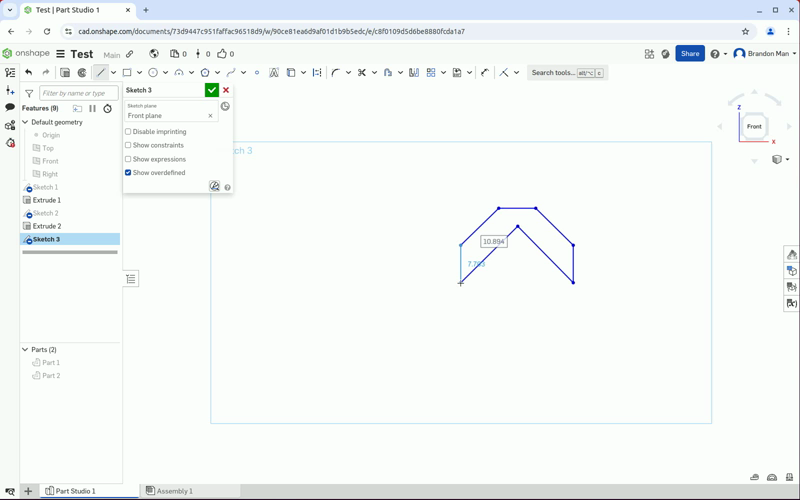
key_up(shift)
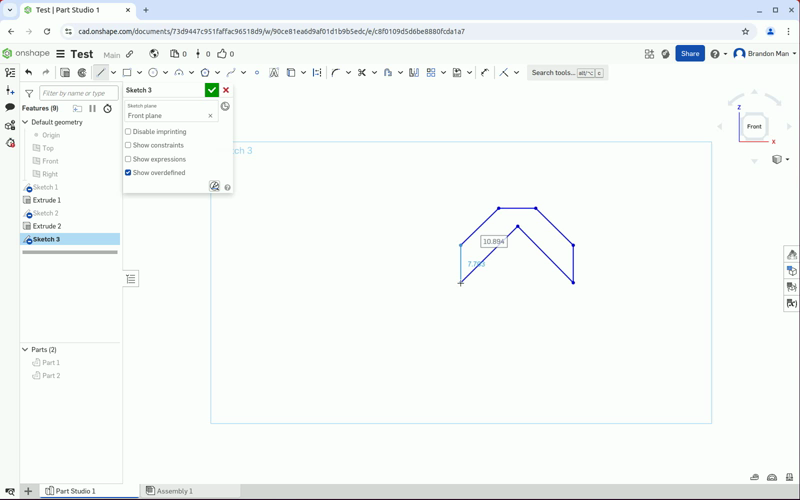
click(460, 282)
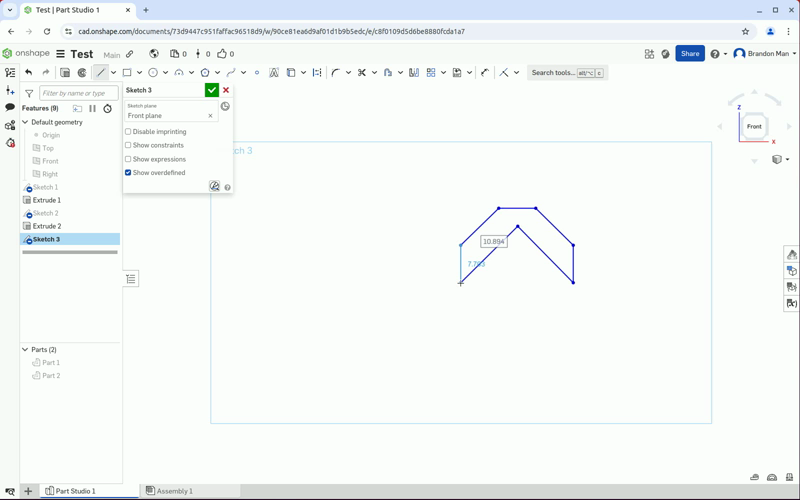
key(esc)
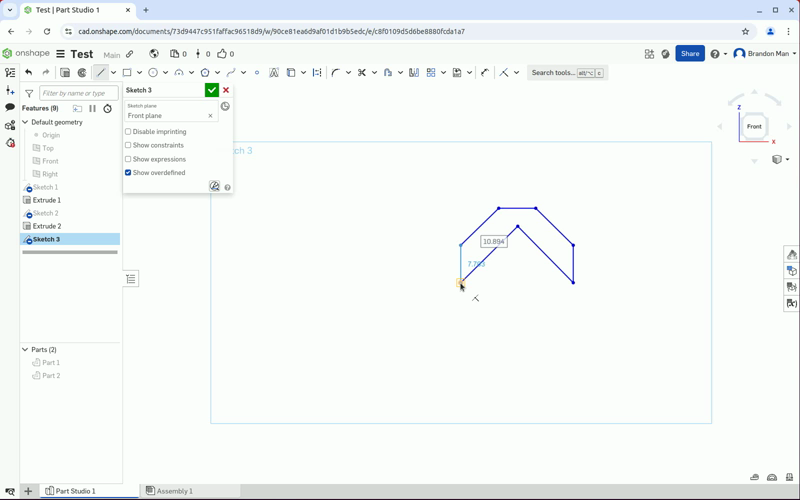
mouse_move(478, 258)
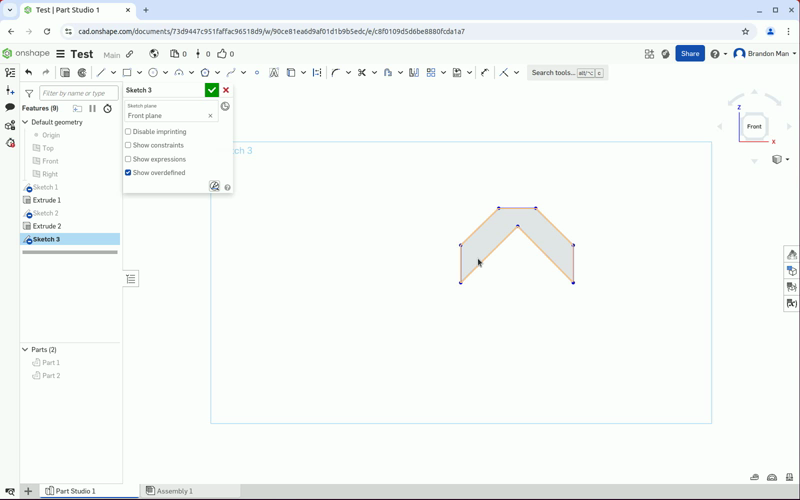
click(478, 258)
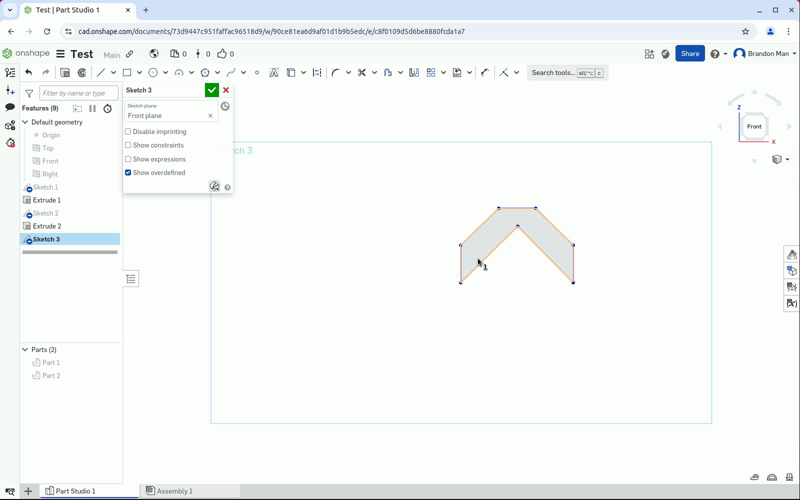
mouse_move(73, 352)
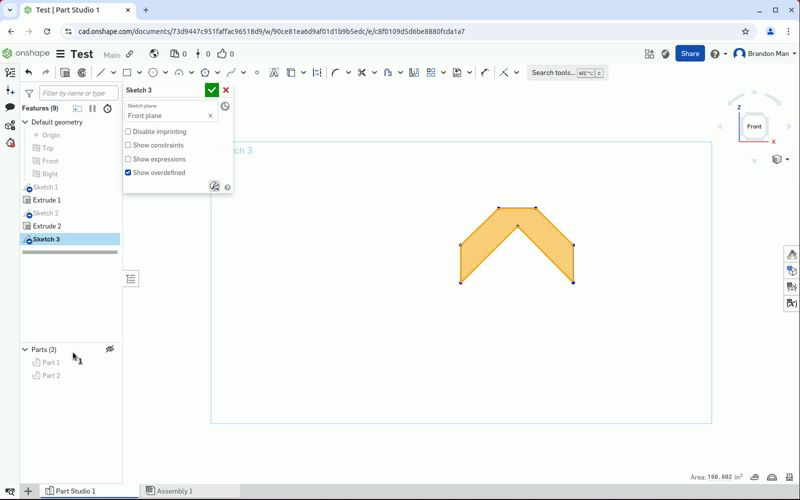
key(shift+y)
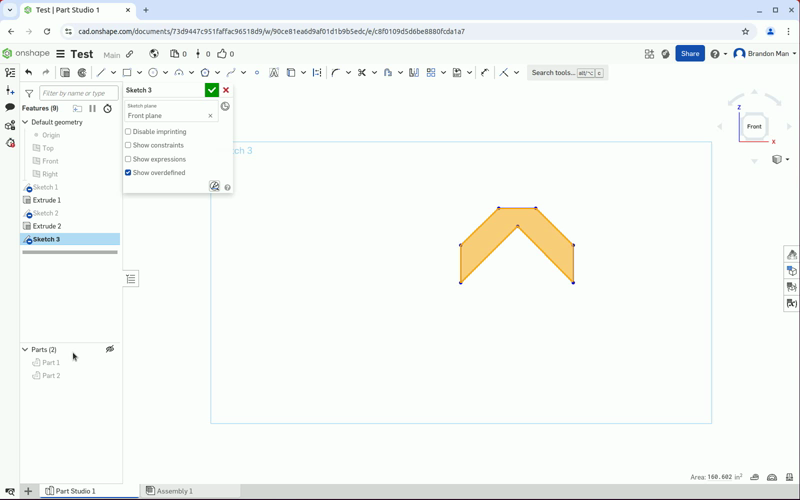
key(shift+e)
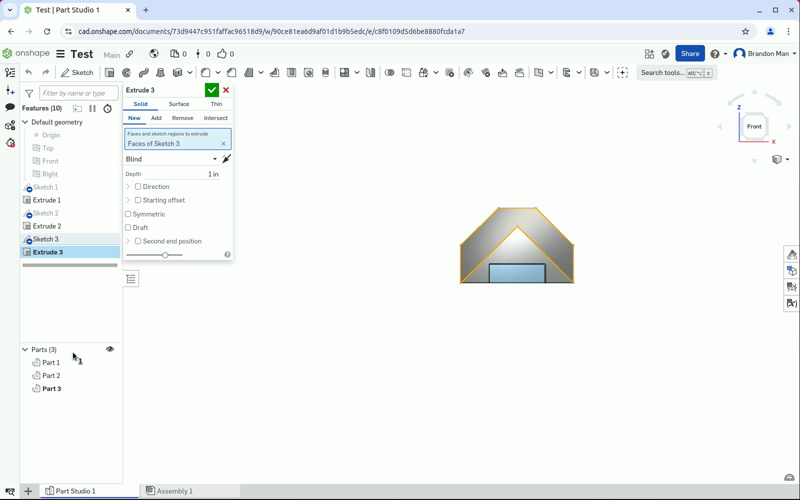
mouse_move(143, 106)
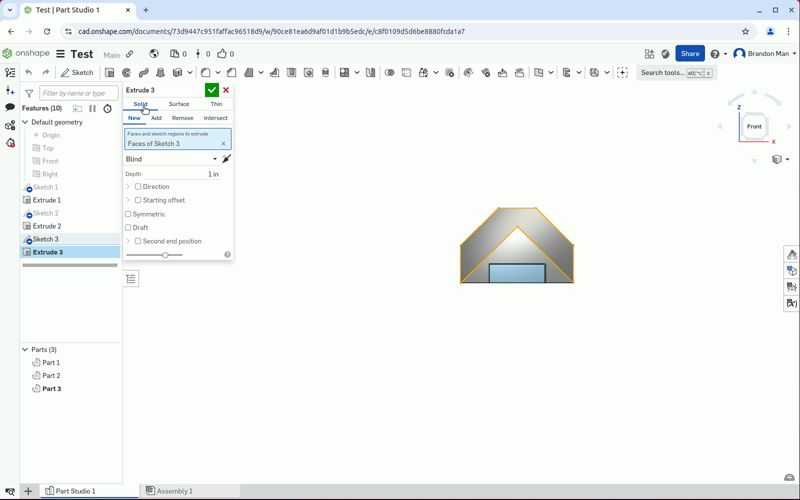
click(143, 106)
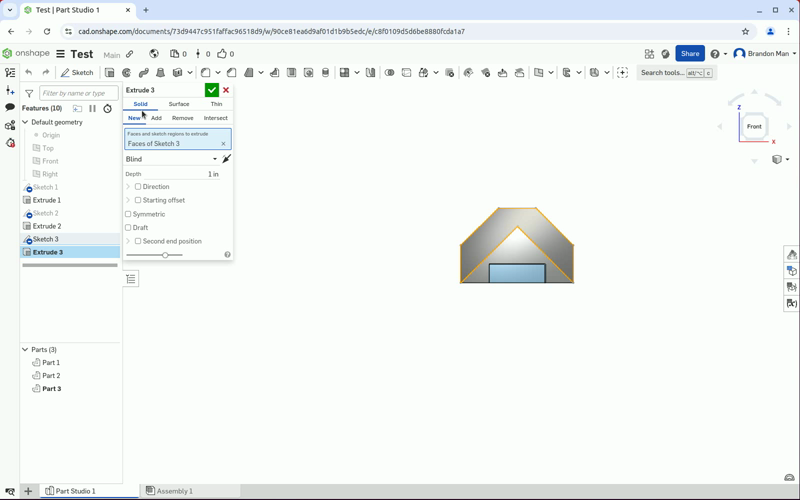
mouse_move(137, 120)
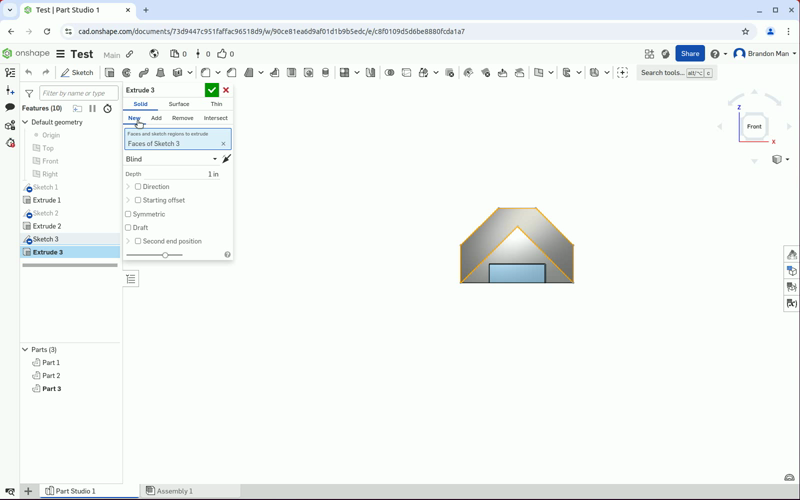
click(137, 120)
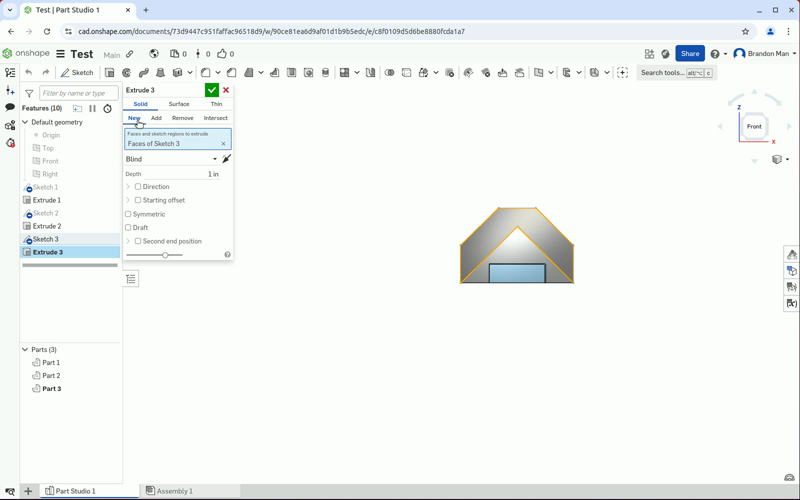
key(tab, 4)
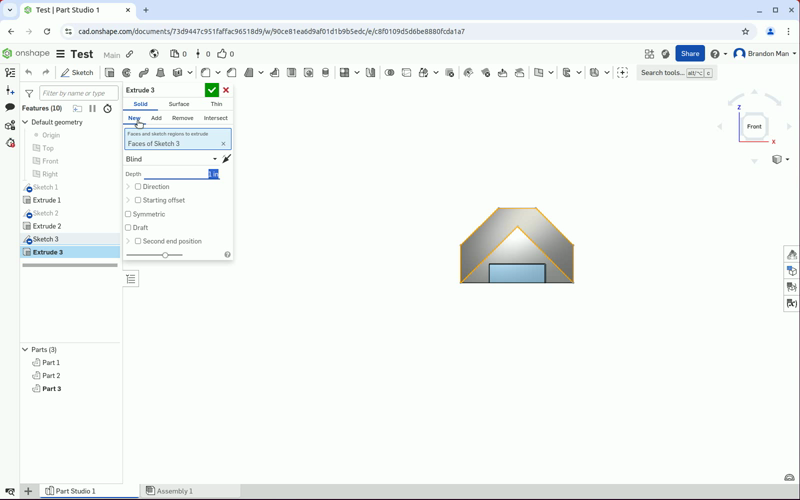
text(-3.851)
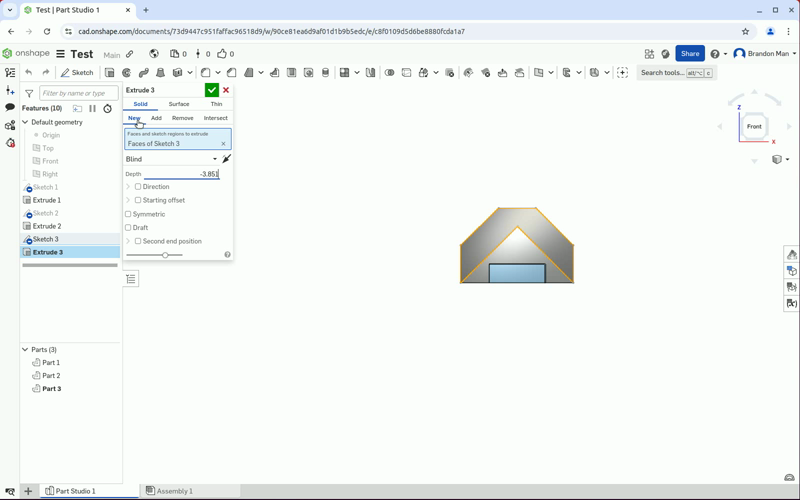
key(enter)
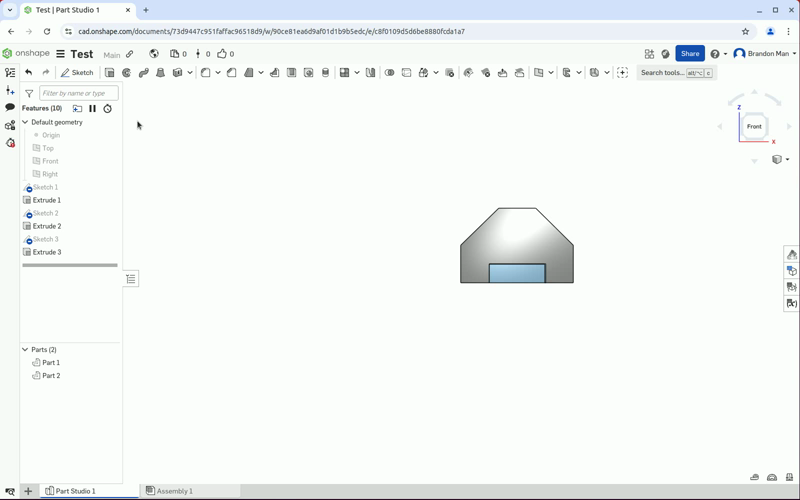
key(shift+h)
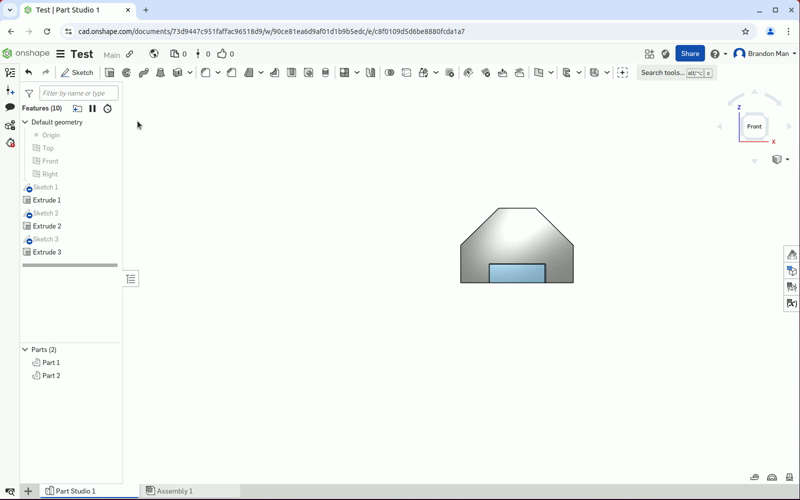
key(shift+h)
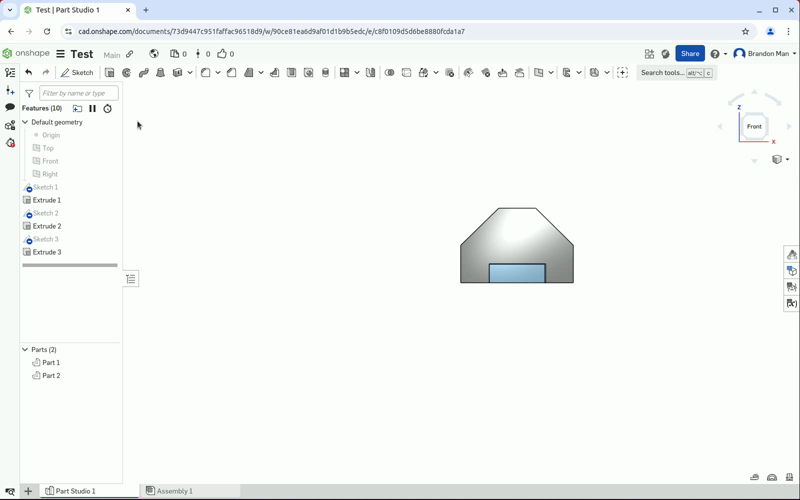
mouse_move(73, 189)
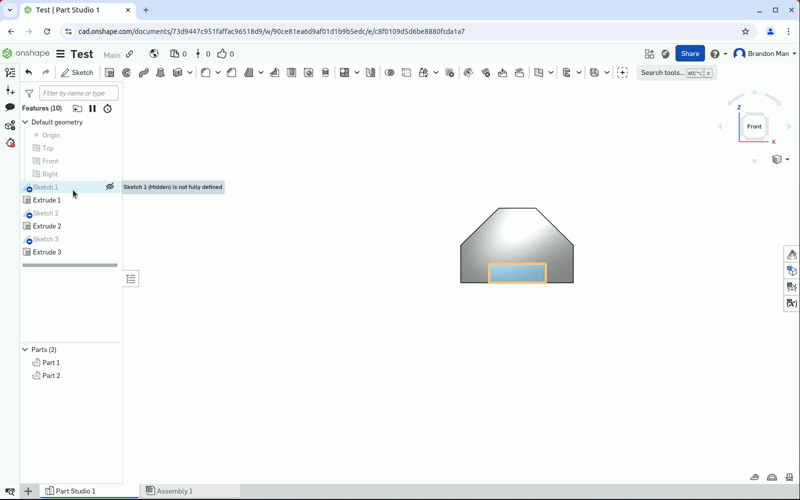
click(73, 189)
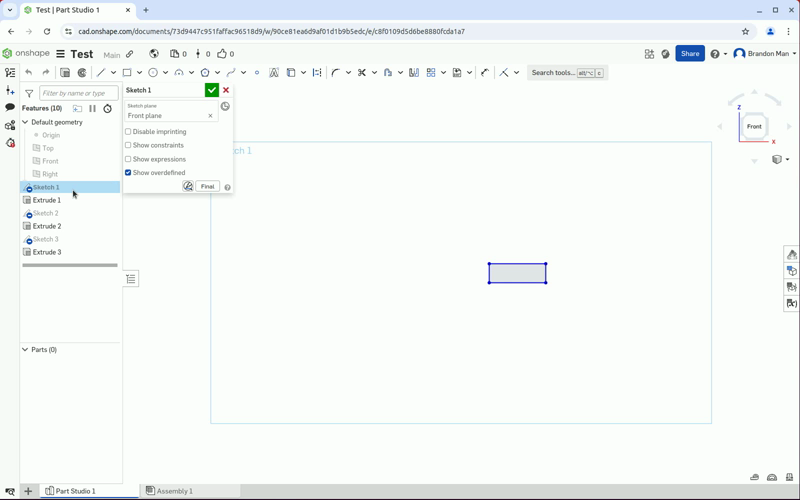
mouse_move(229, 92)
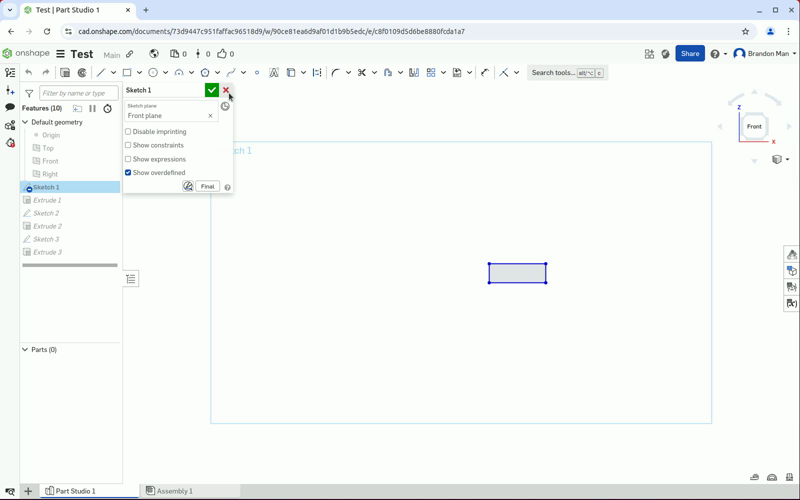
click(229, 92)
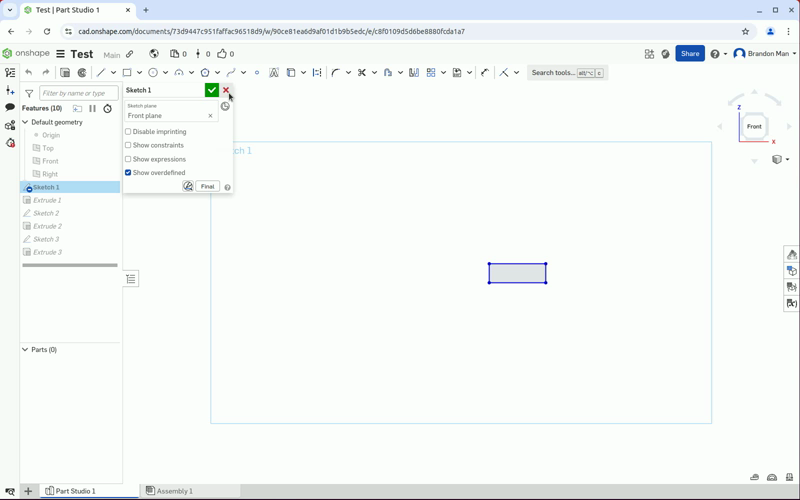
key(shift+s)
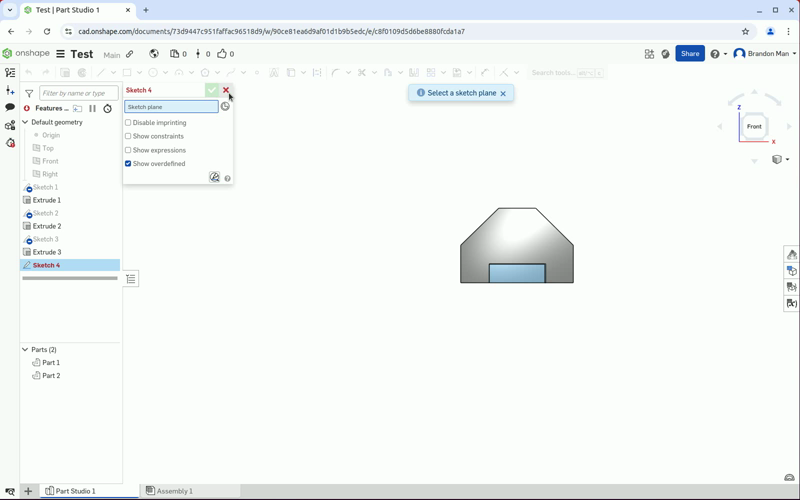
mouse_move(73, 163)
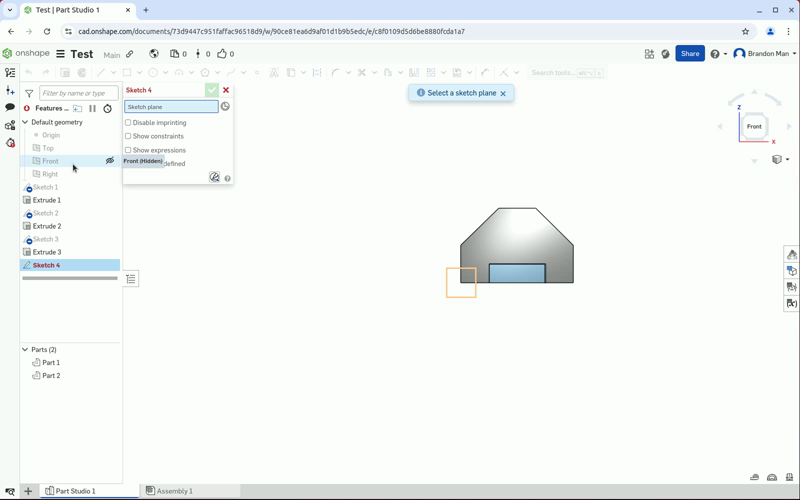
click(73, 163)
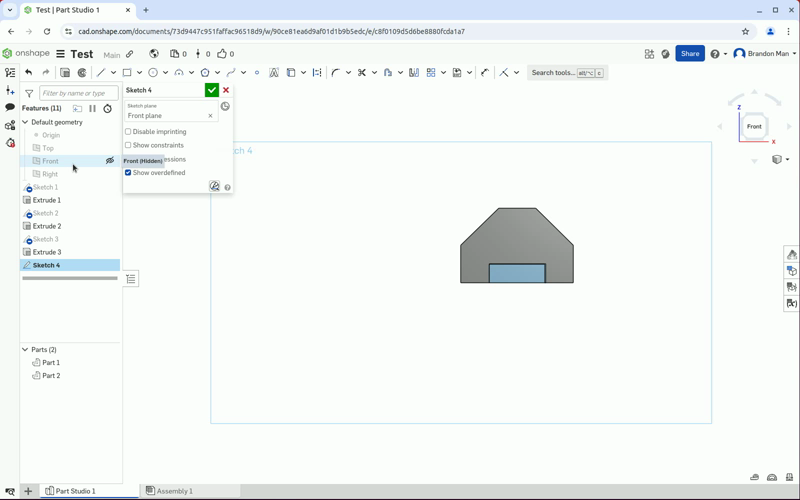
mouse_move(73, 352)
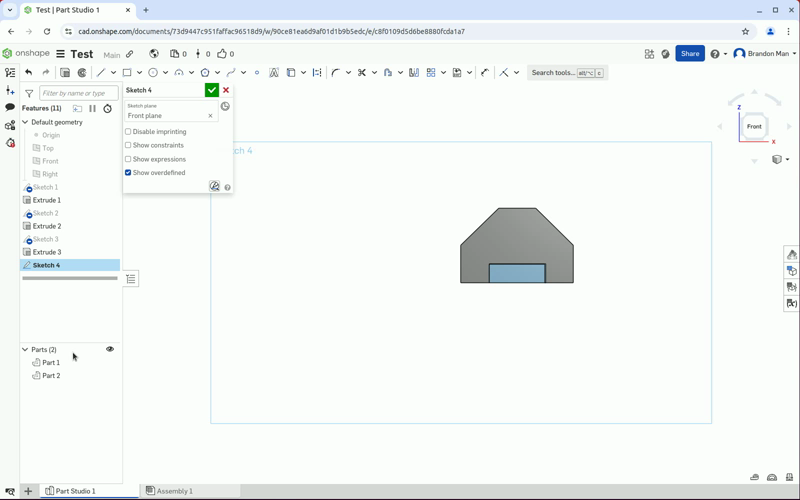
key(y)
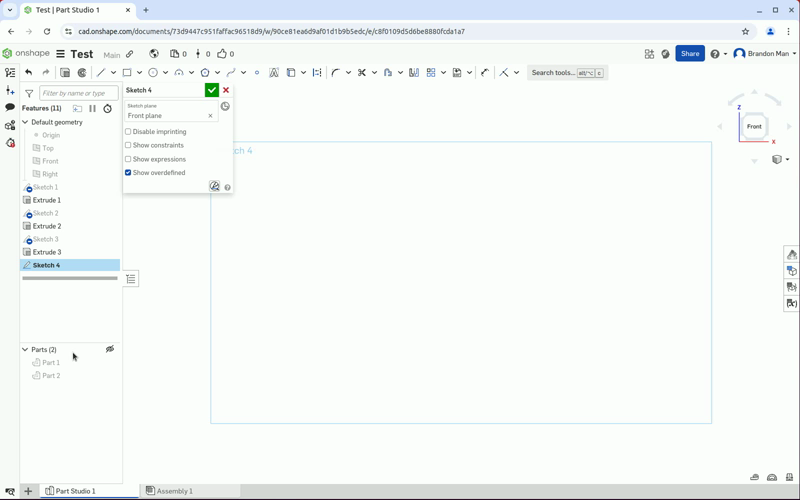
key(l)
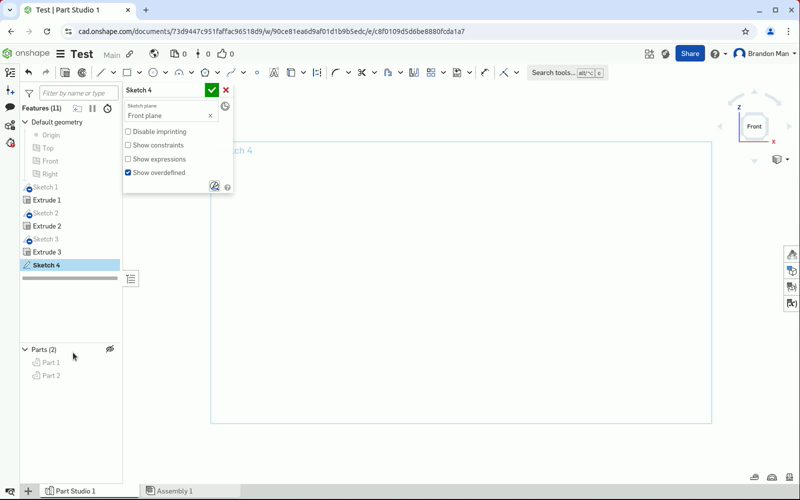
key_down(shift)
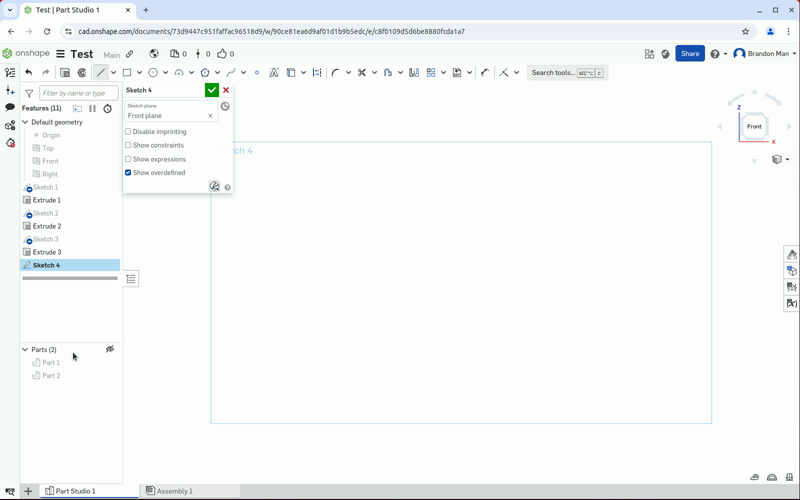
mouse_move(460, 282)
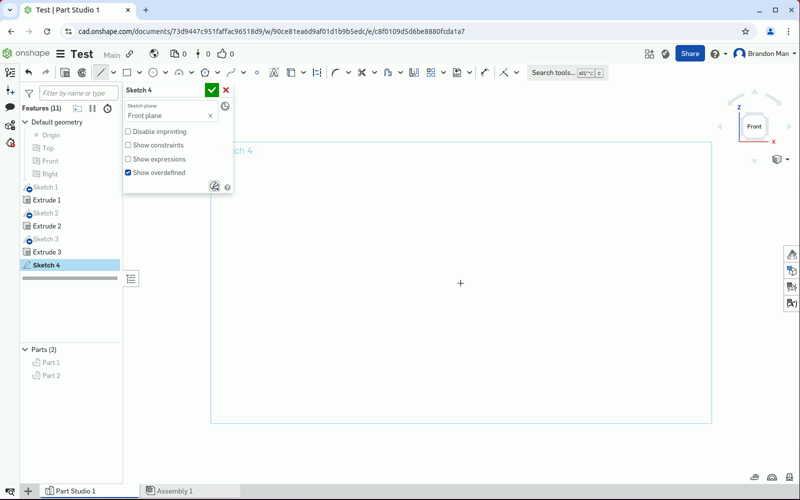
click(460, 282)
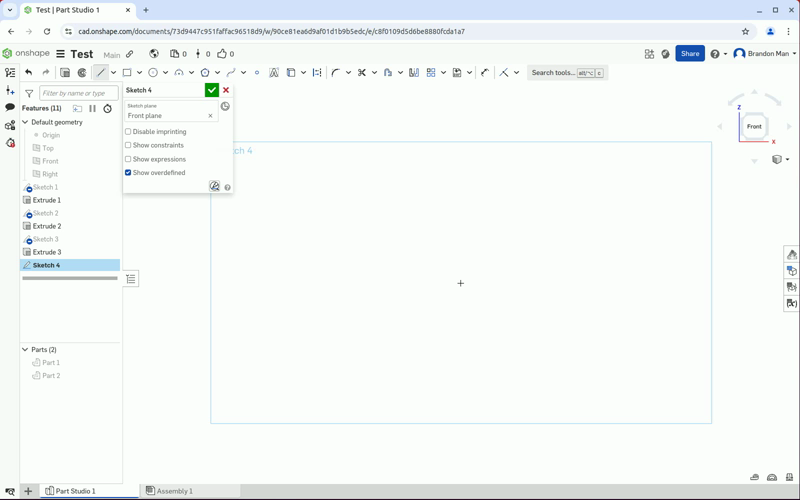
key_up(shift)
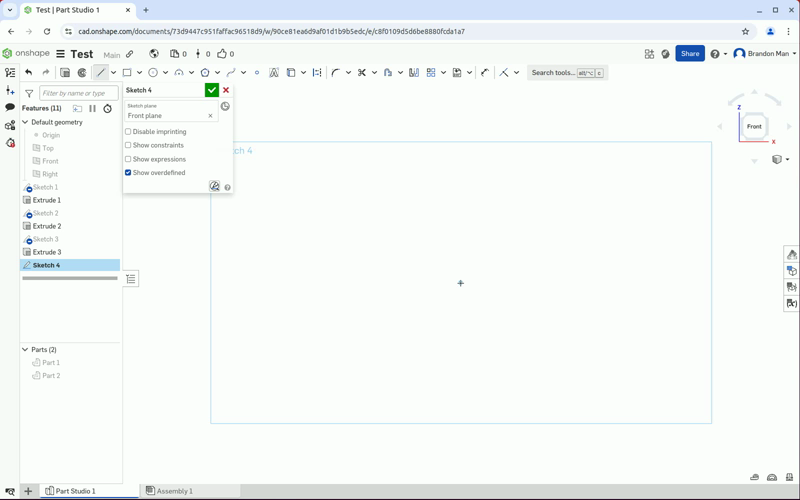
key_down(shift)
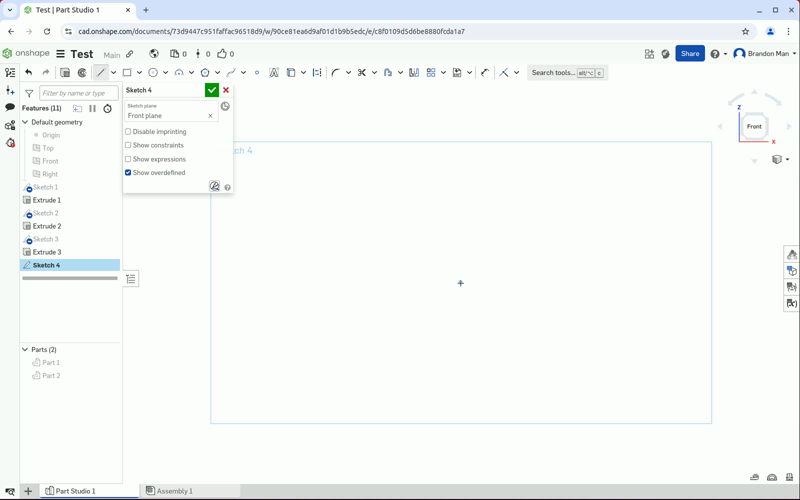
mouse_move(490, 282)
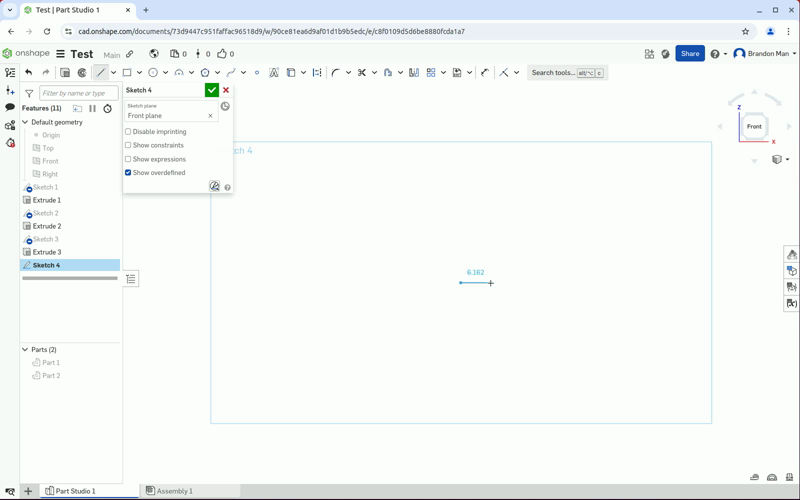
mouse_move(489, 282)
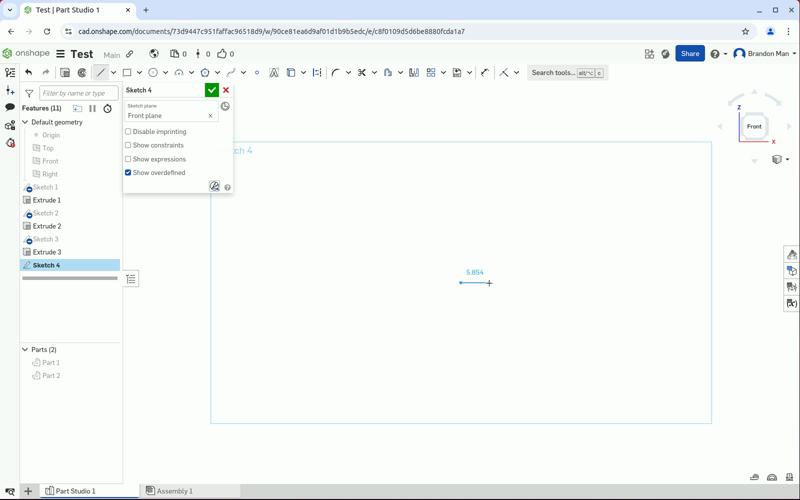
click(489, 282)
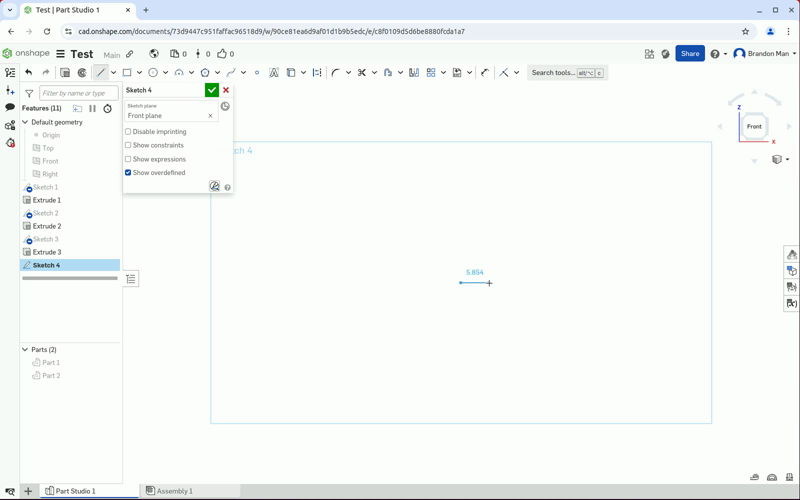
key_up(shift)
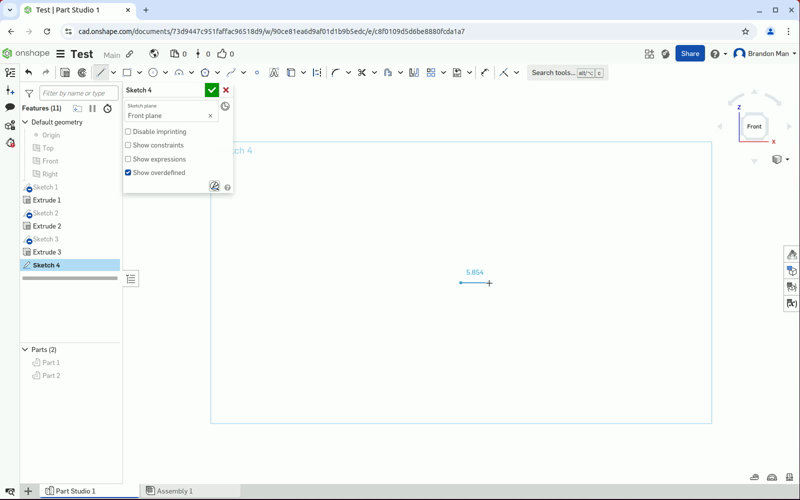
key_down(shift)
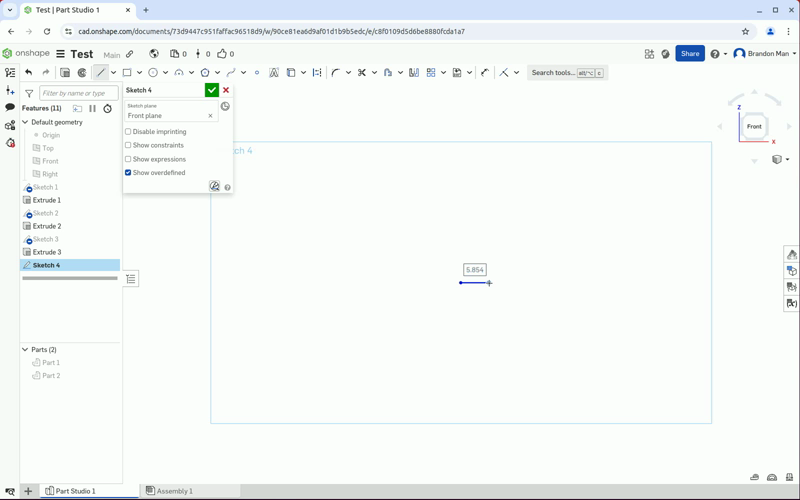
mouse_move(519, 282)
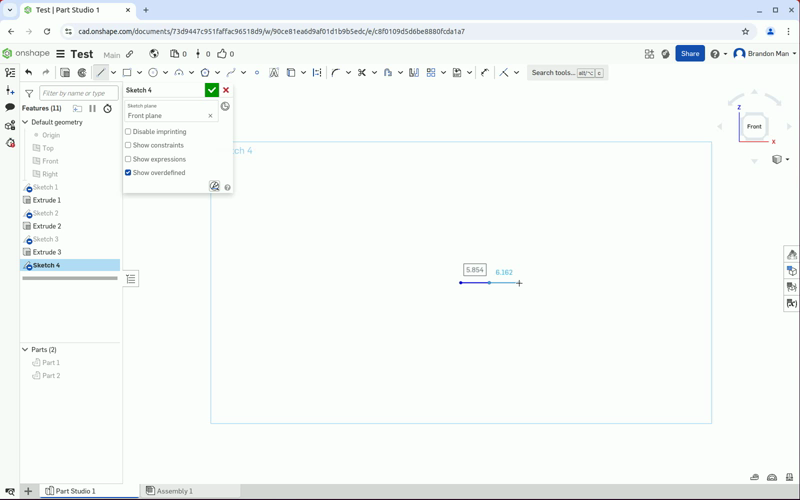
mouse_move(489, 264)
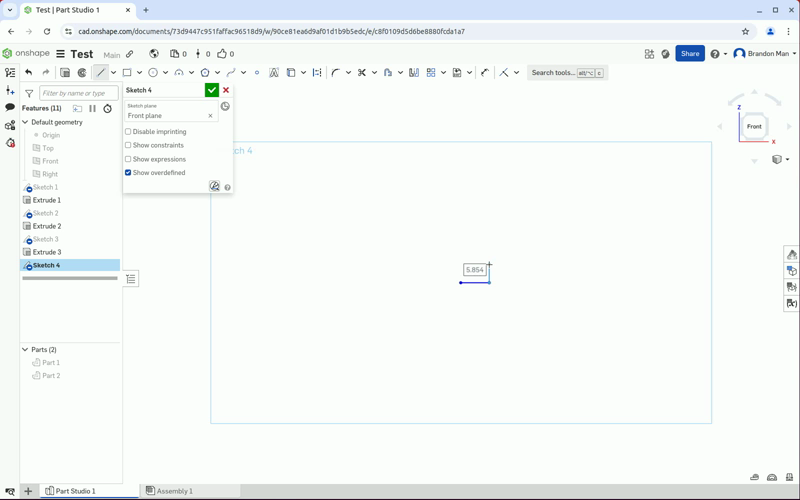
click(489, 264)
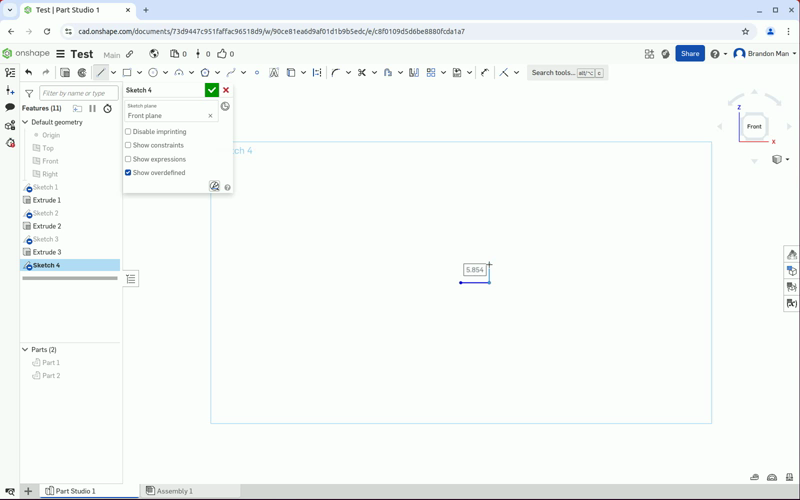
key_up(shift)
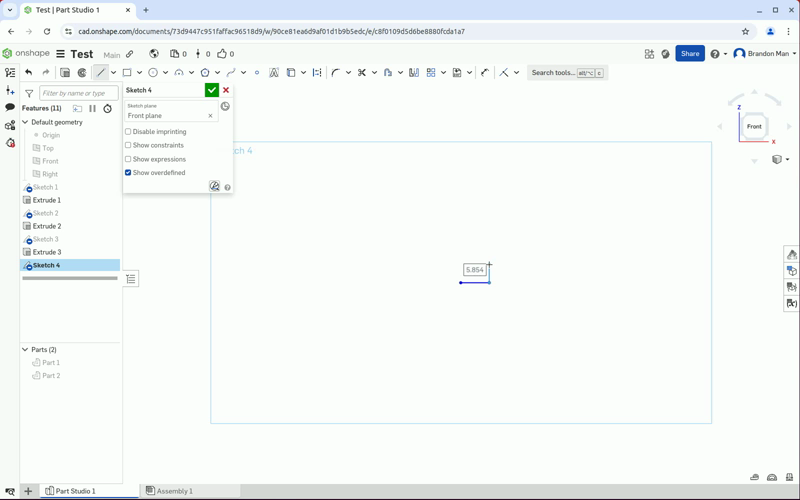
key_down(shift)
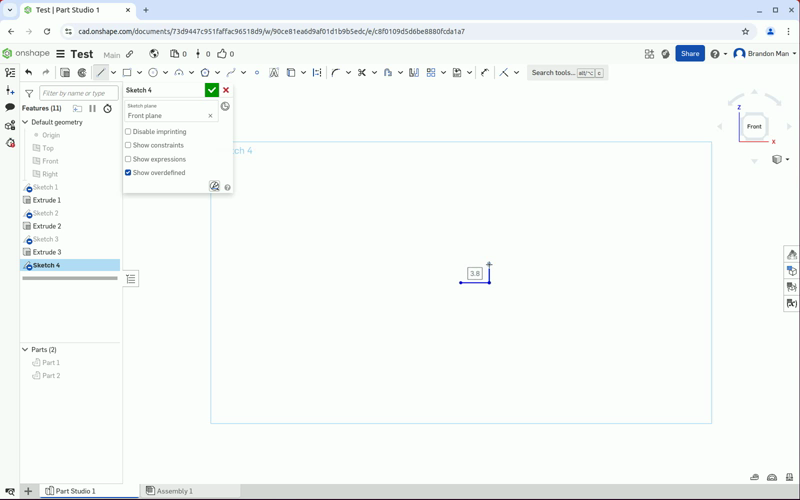
mouse_move(519, 264)
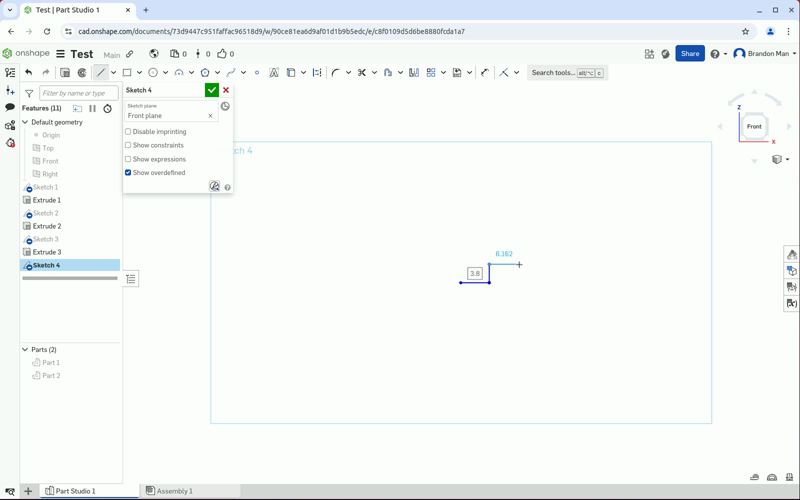
mouse_move(544, 264)
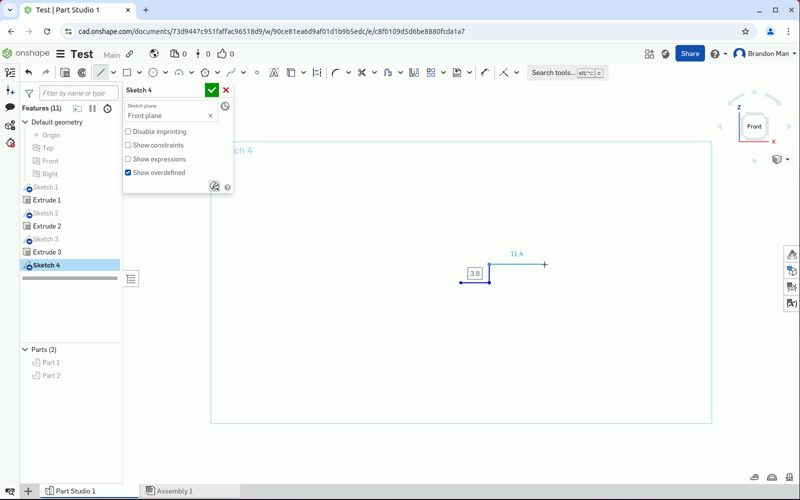
click(544, 264)
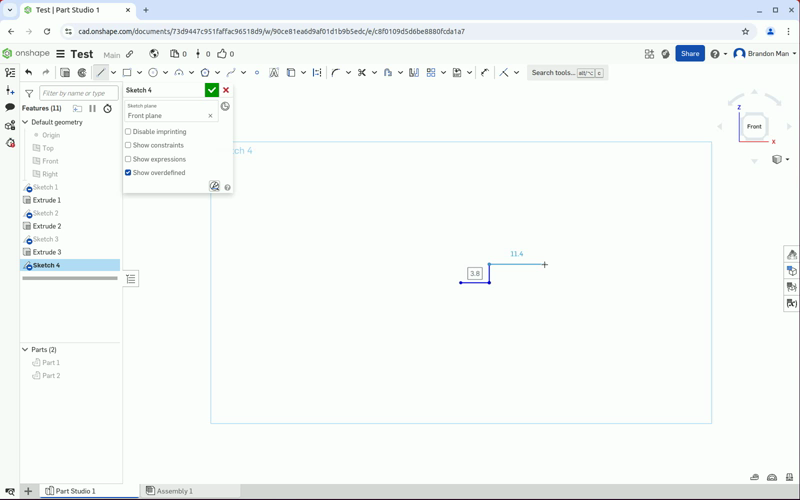
key_up(shift)
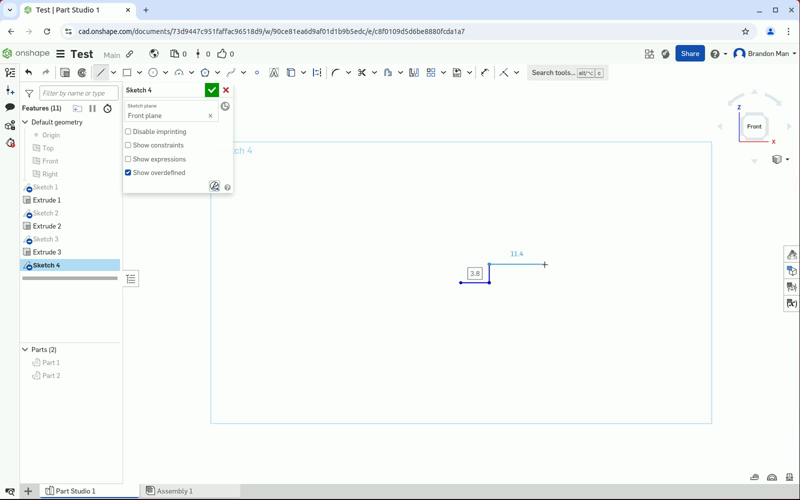
key_down(shift)
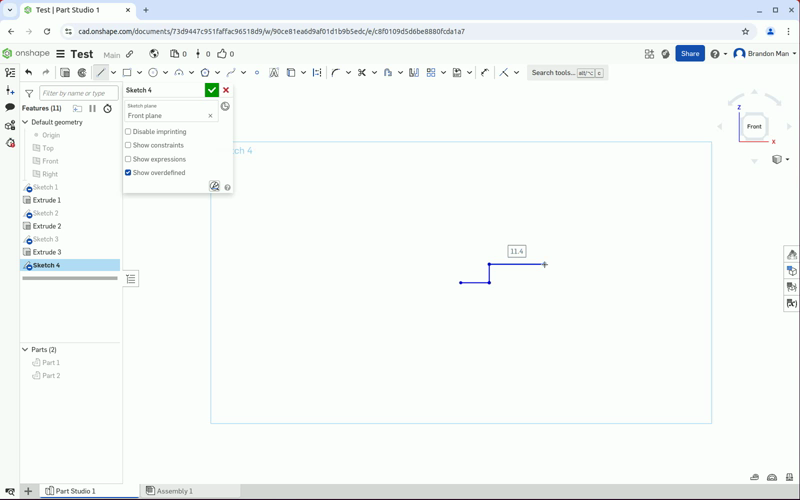
mouse_move(574, 264)
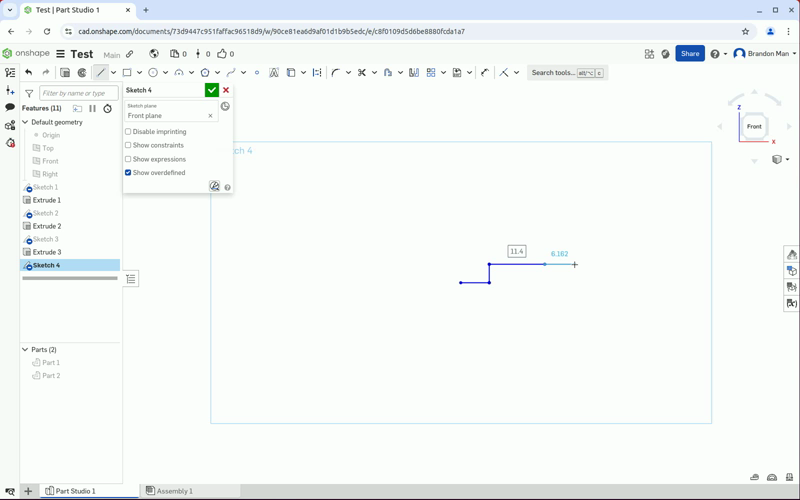
mouse_move(544, 282)
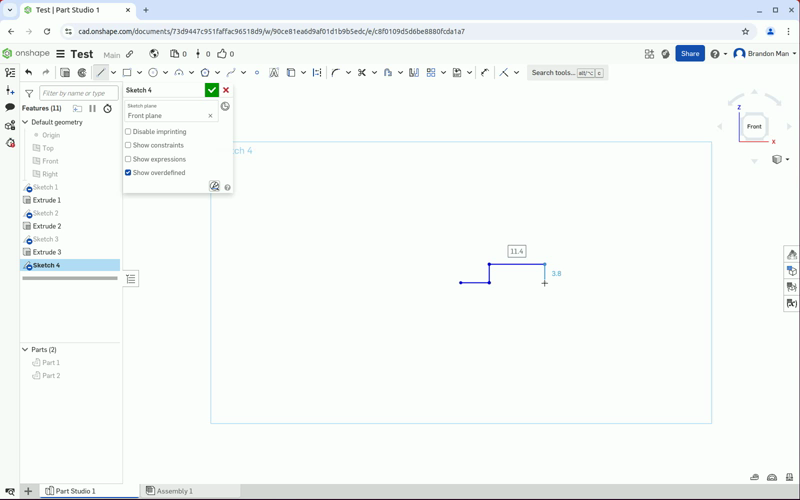
click(544, 282)
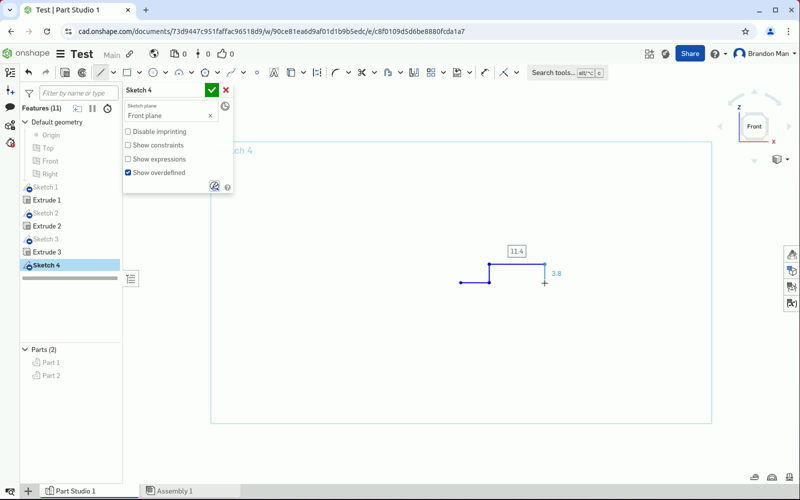
key_up(shift)
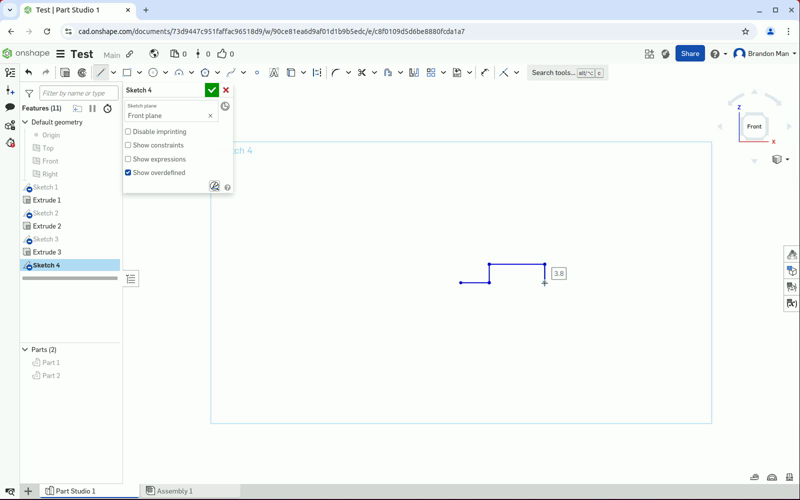
key_down(shift)
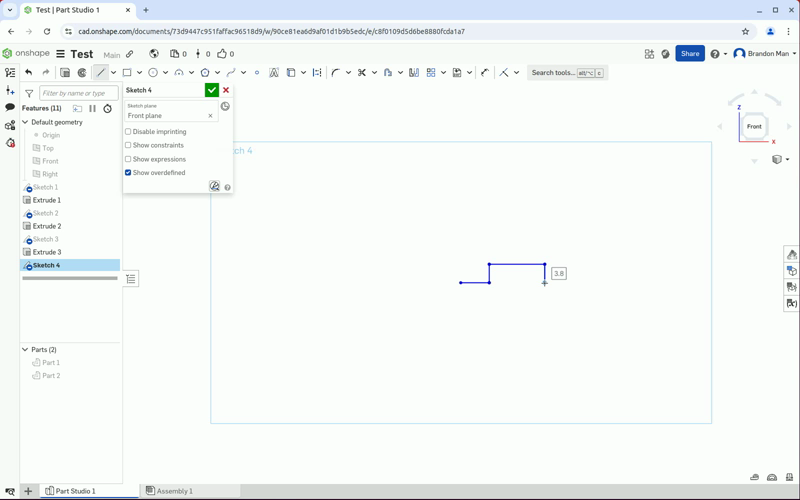
mouse_move(574, 282)
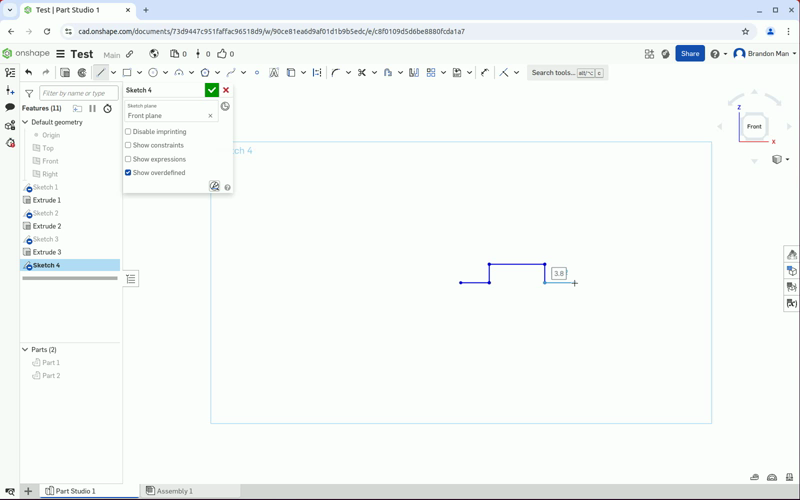
mouse_move(573, 282)
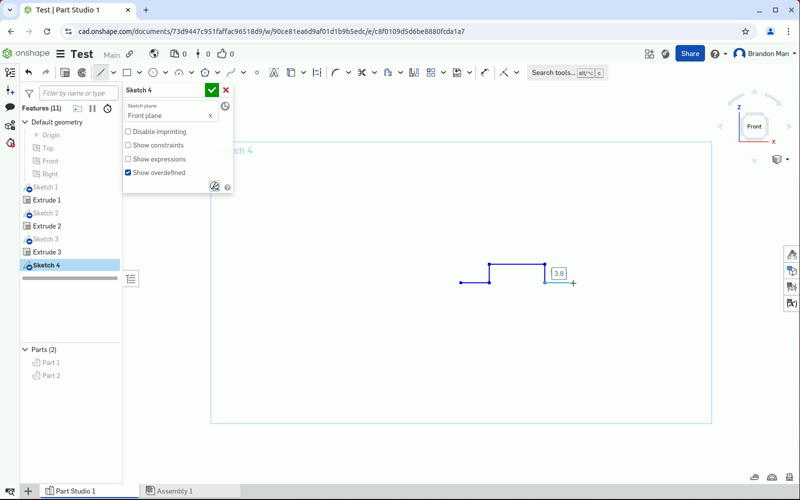
click(573, 282)
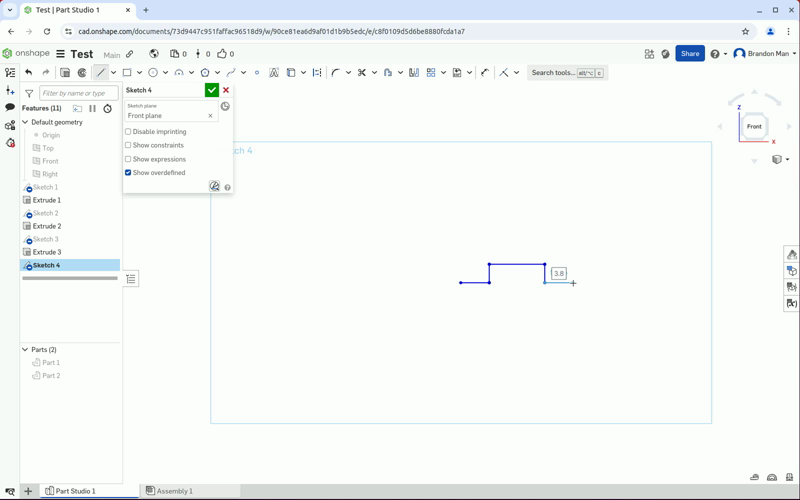
key_up(shift)
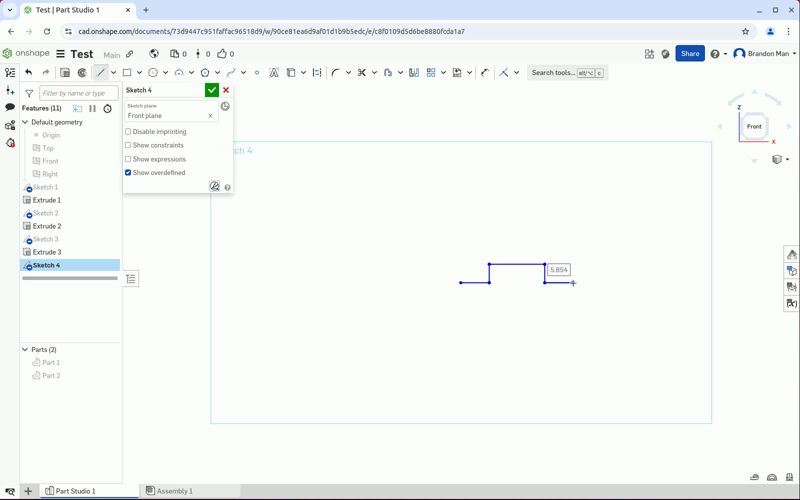
key_down(shift)
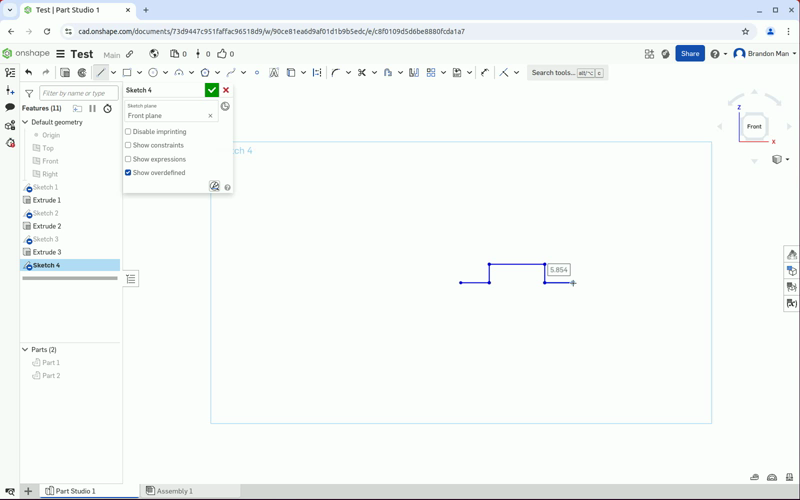
mouse_move(517, 226)
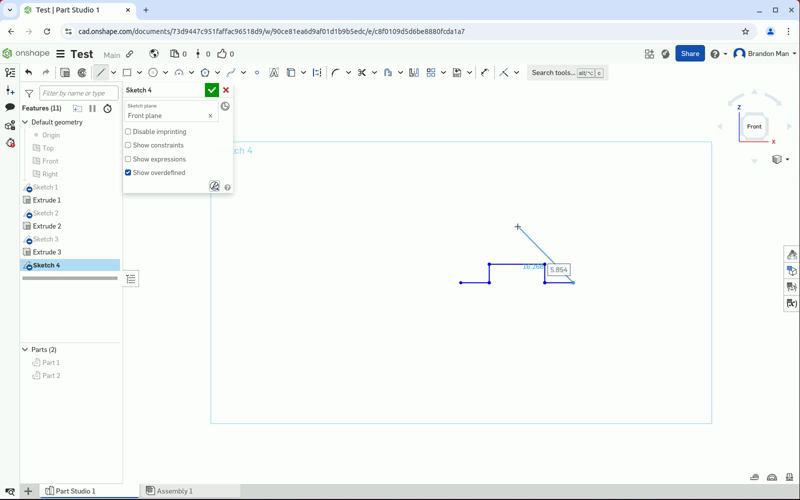
click(517, 226)
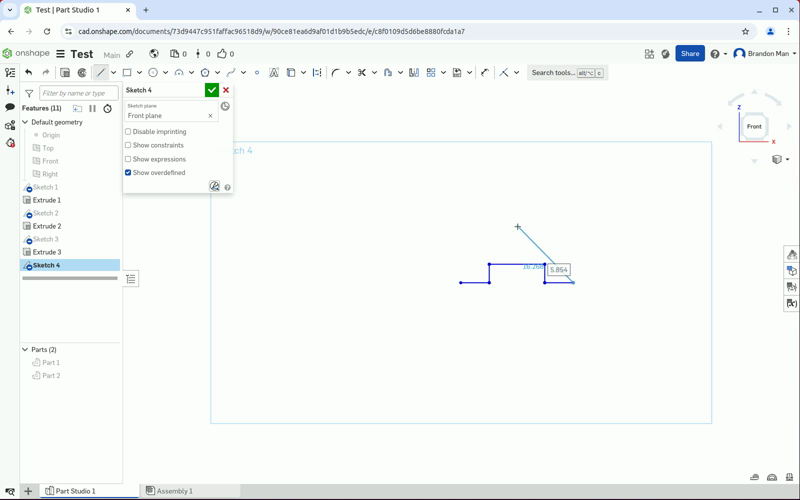
key_up(shift)
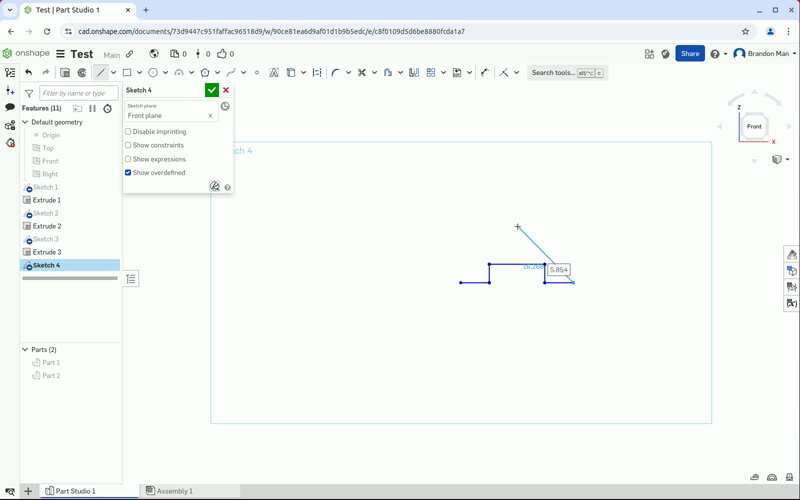
key_down(shift)
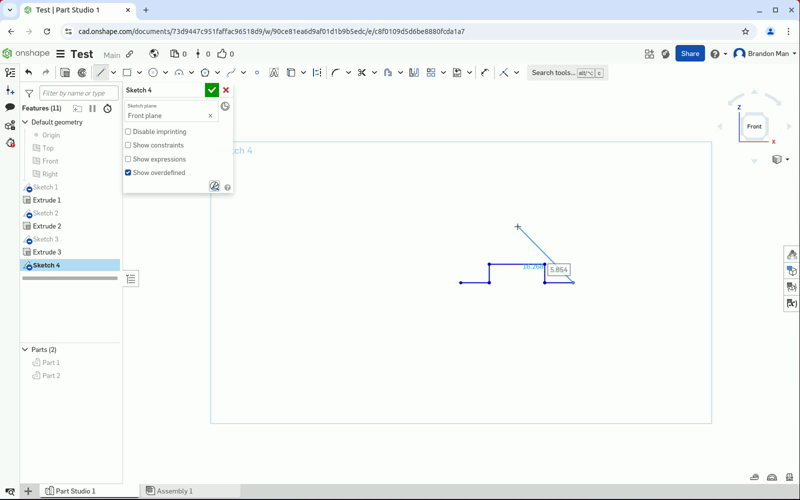
mouse_move(460, 282)
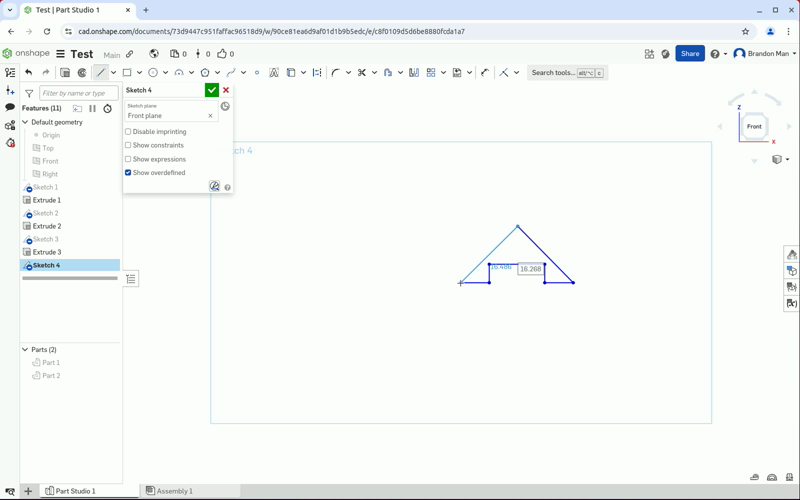
key_up(shift)
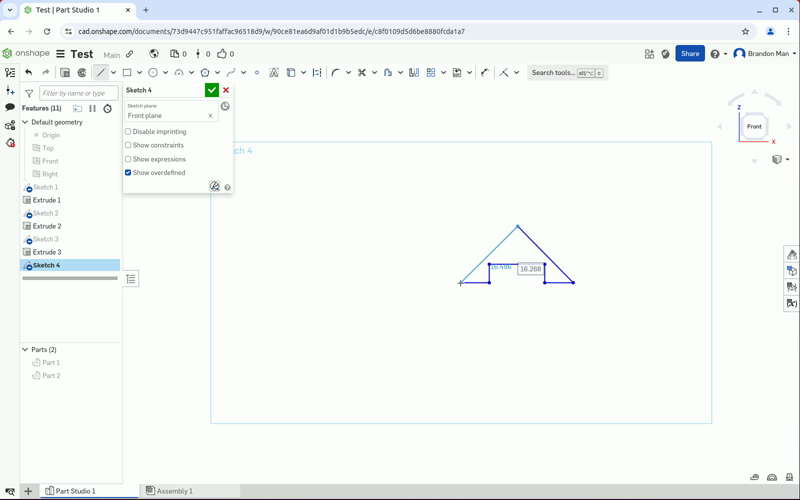
click(460, 282)
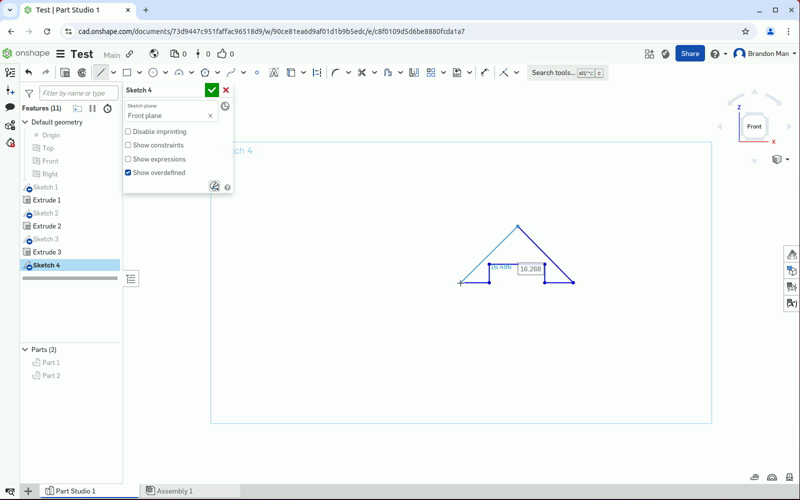
key(esc)
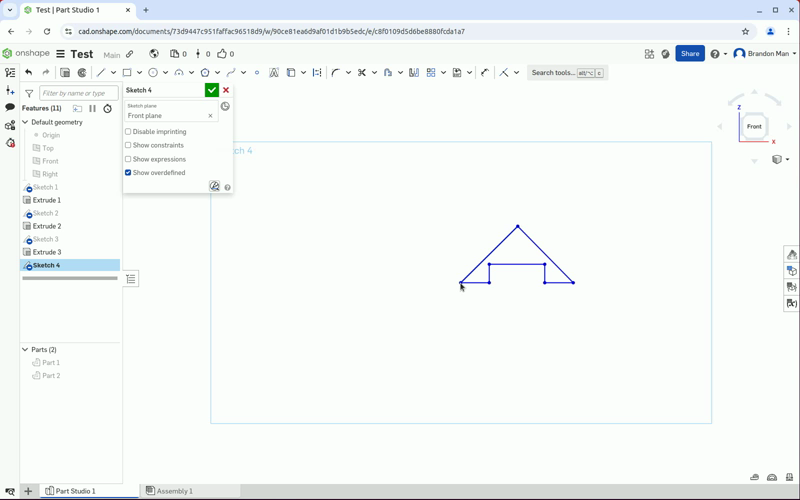
mouse_move(482, 269)
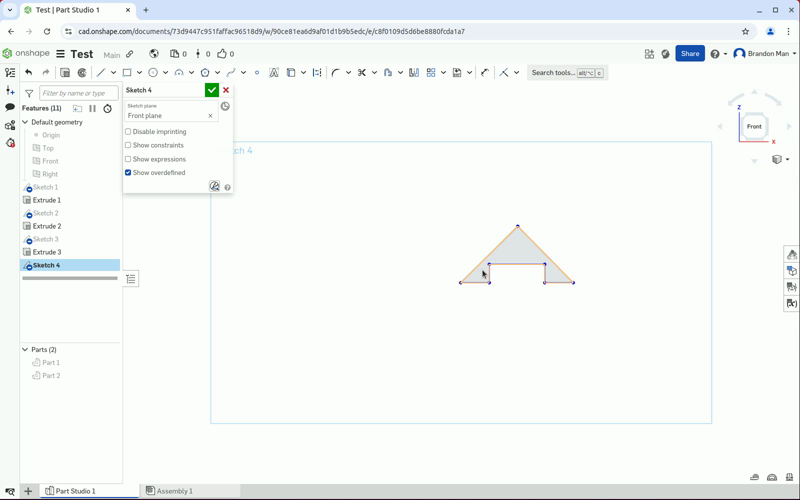
click(482, 269)
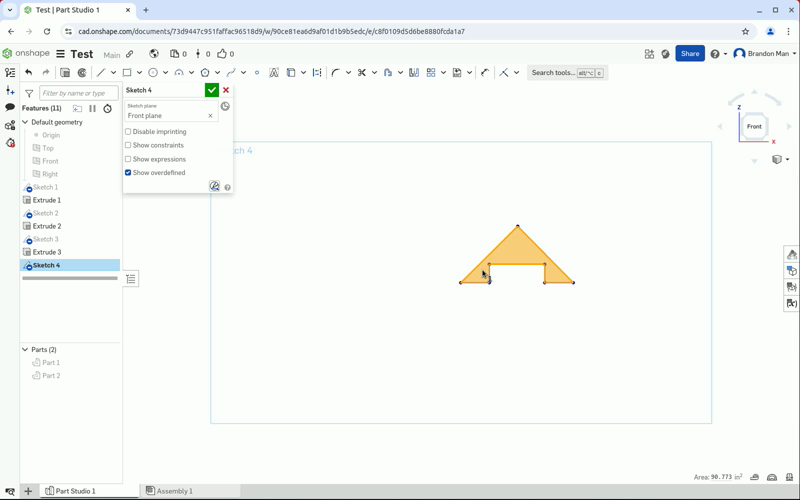
mouse_move(73, 352)
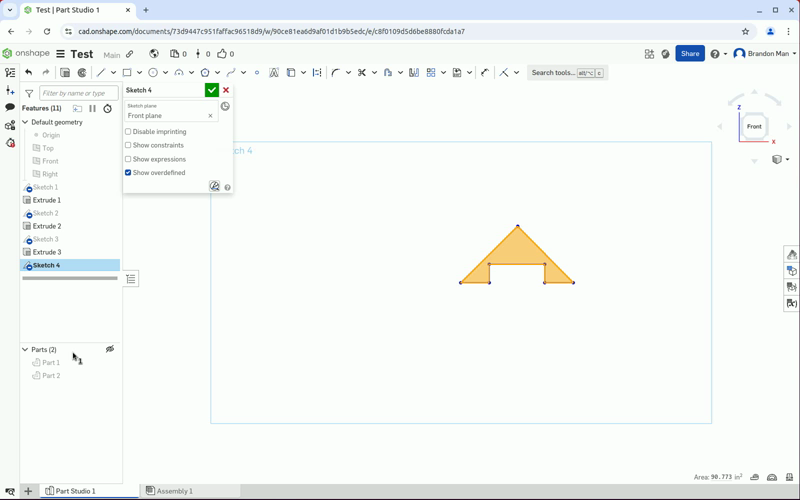
key(shift+y)
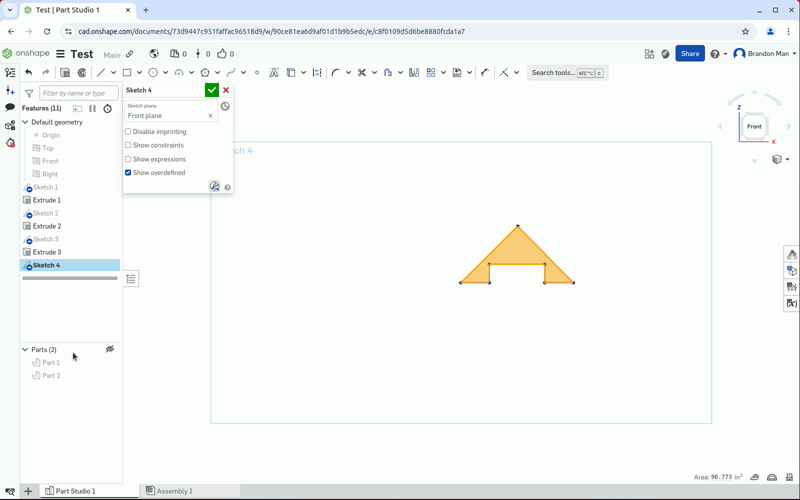
key(shift+e)
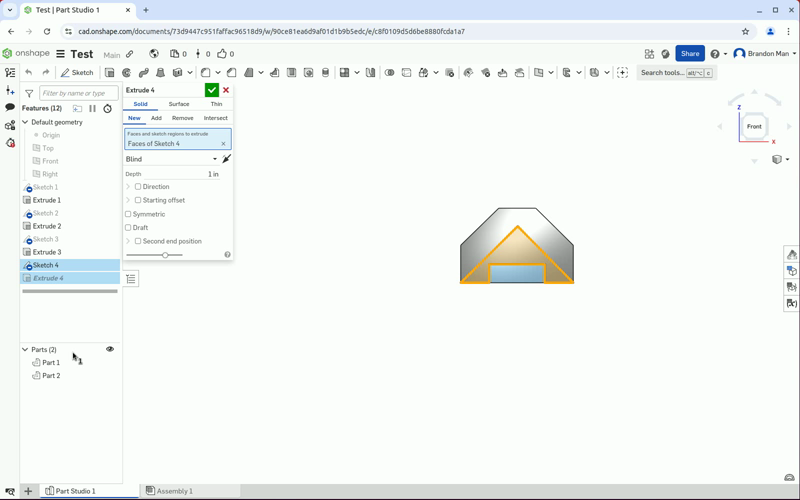
mouse_move(143, 106)
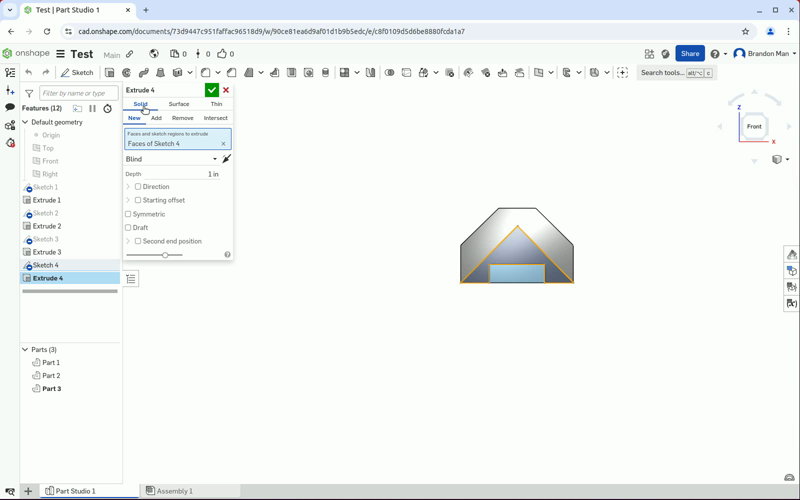
click(143, 106)
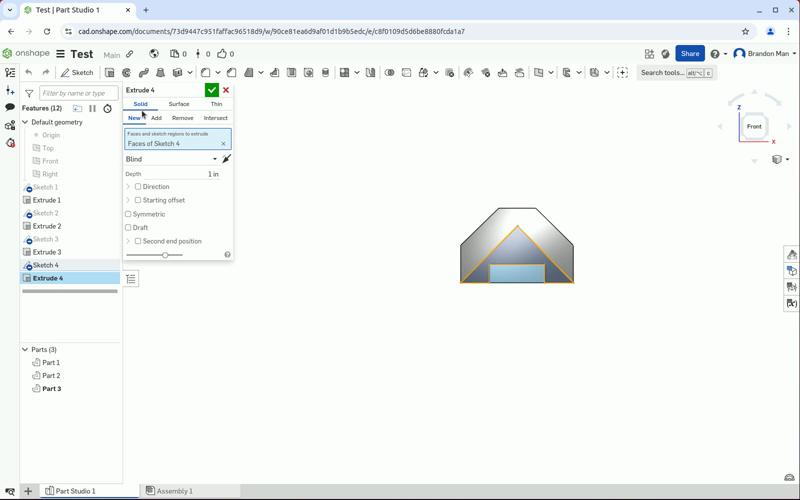
mouse_move(137, 120)
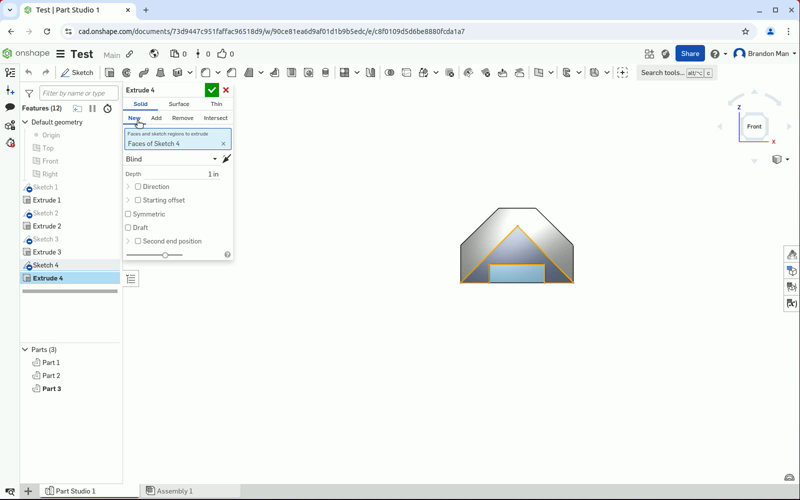
click(137, 120)
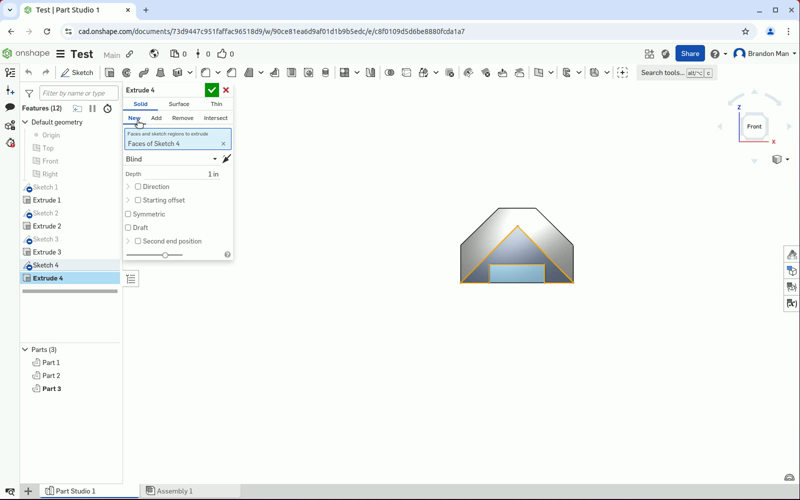
key(tab, 4)
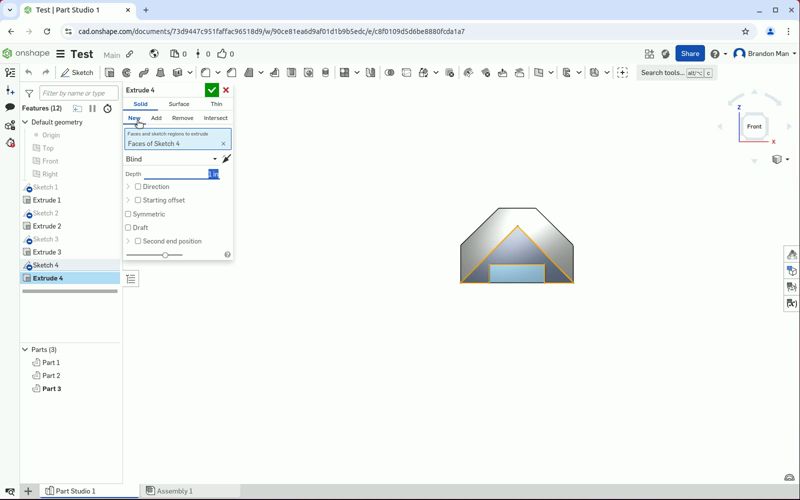
text(15.405)
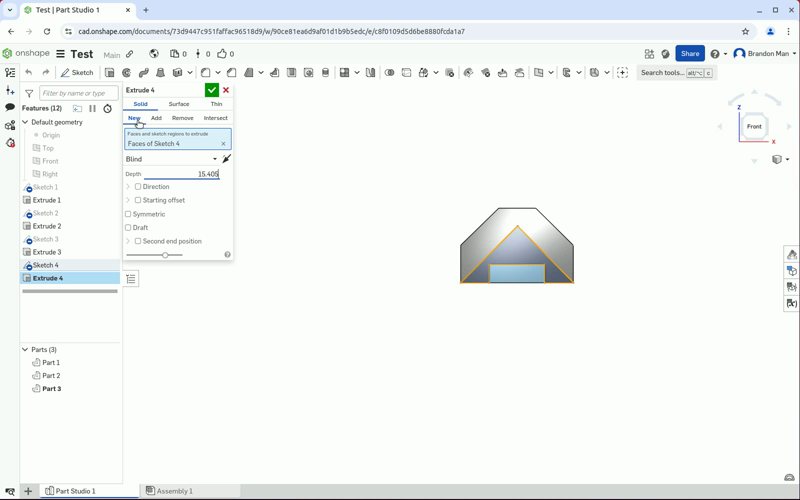
key(enter)
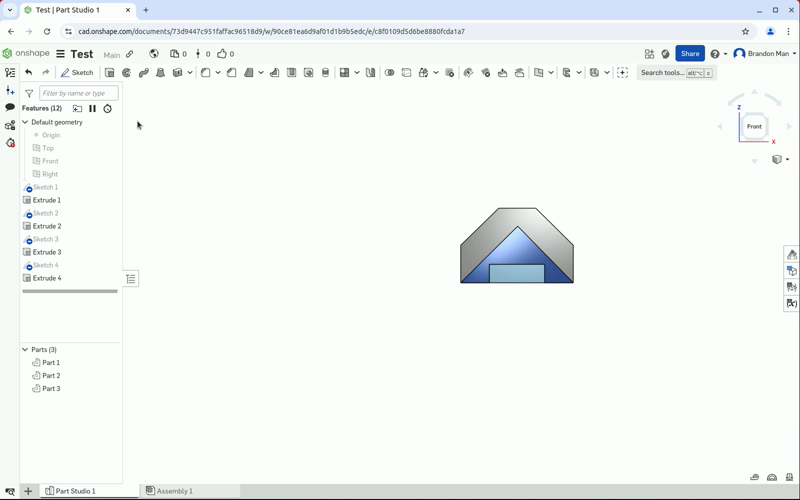
key(shift+h)
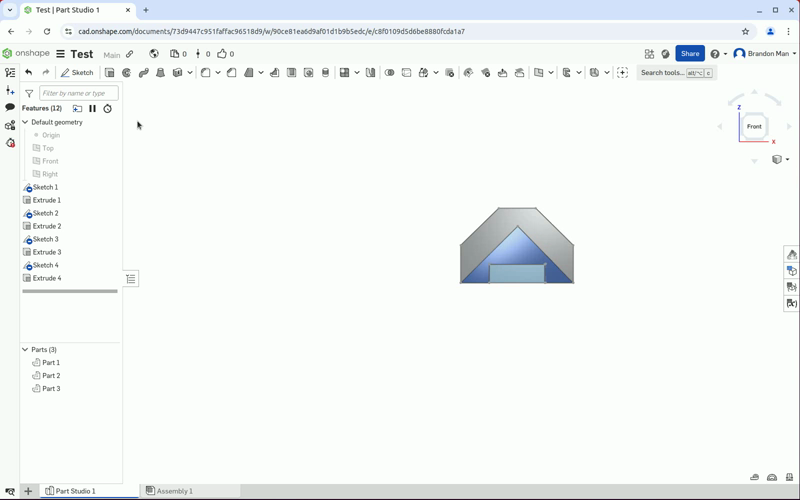
key(shift+h)
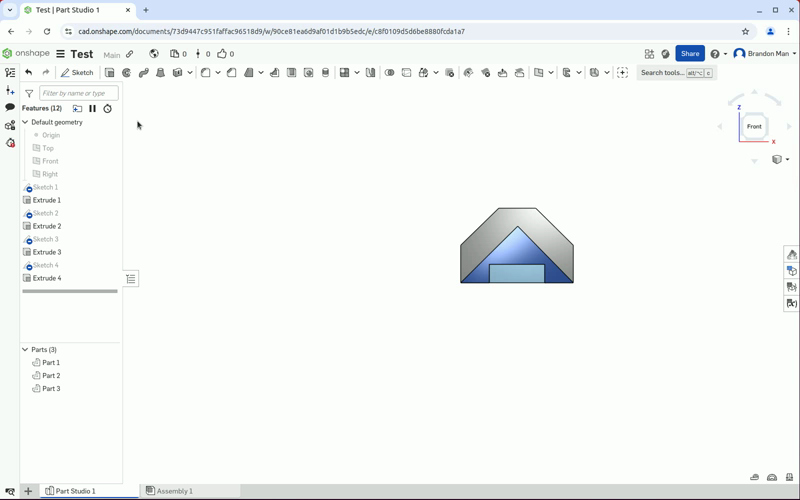
mouse_move(73, 189)
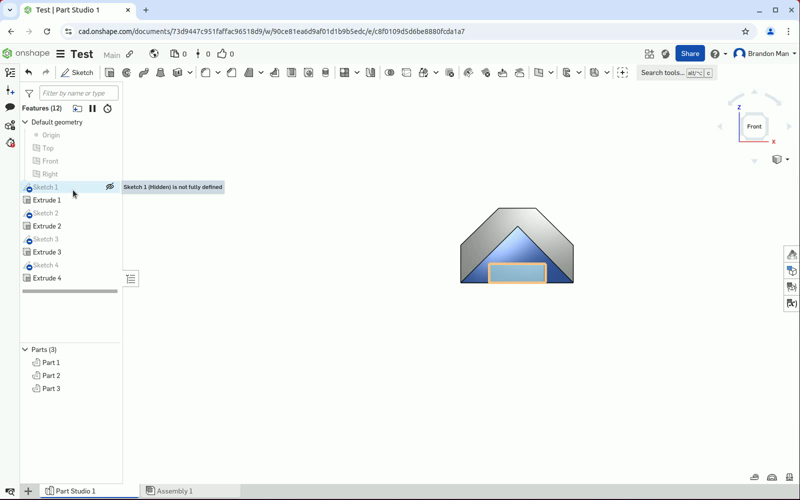
click(73, 189)
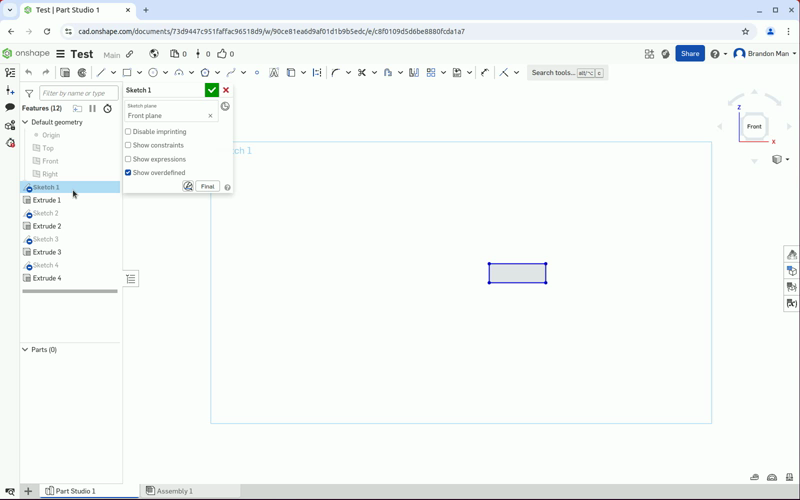
mouse_move(229, 92)
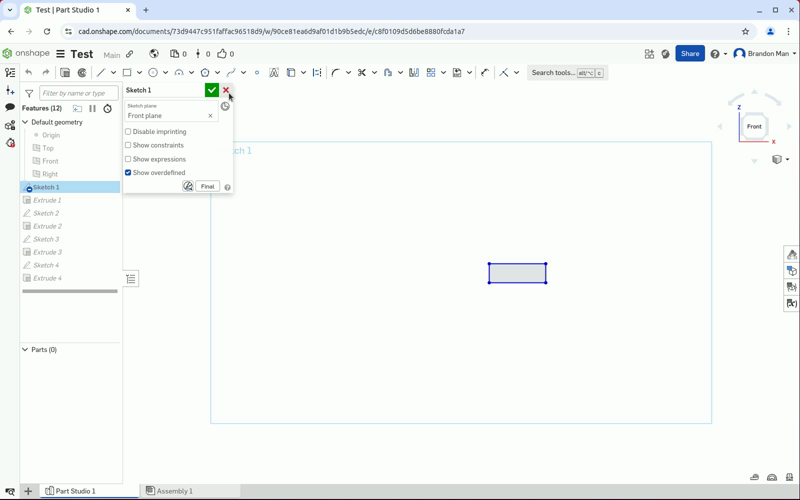
click(229, 92)
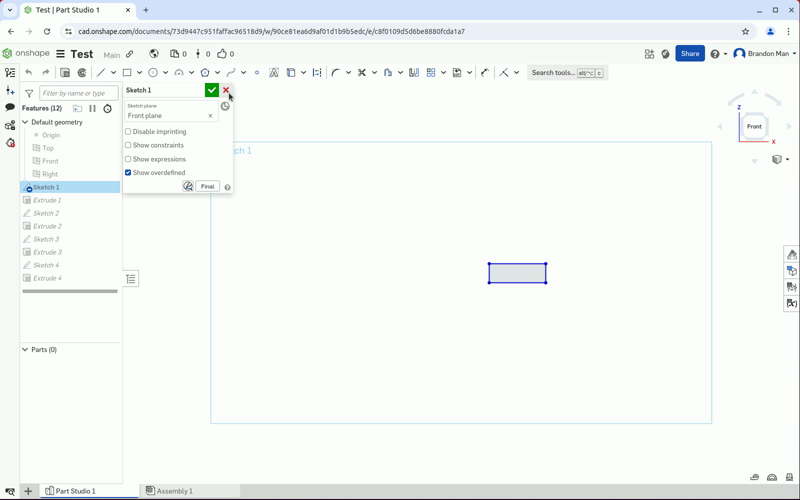
key(shift+s)
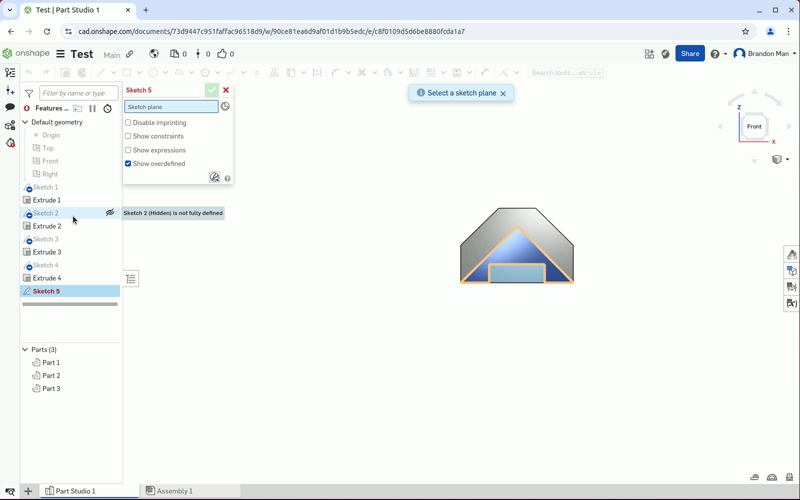
scroll(3)
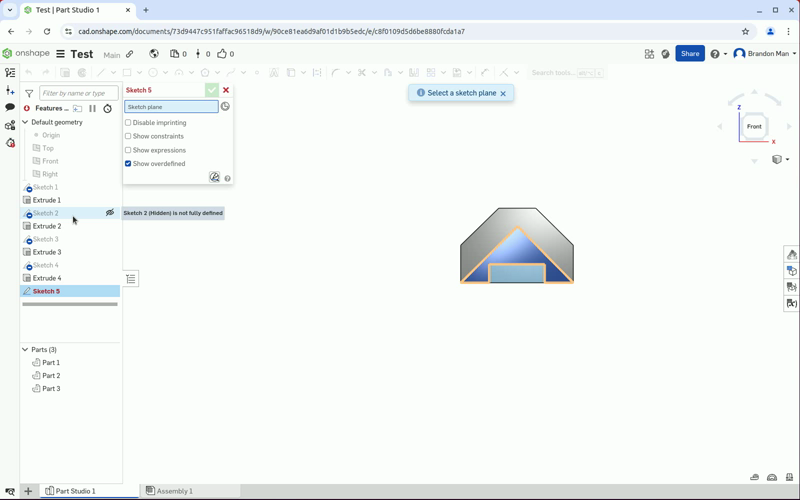
mouse_move(73, 163)
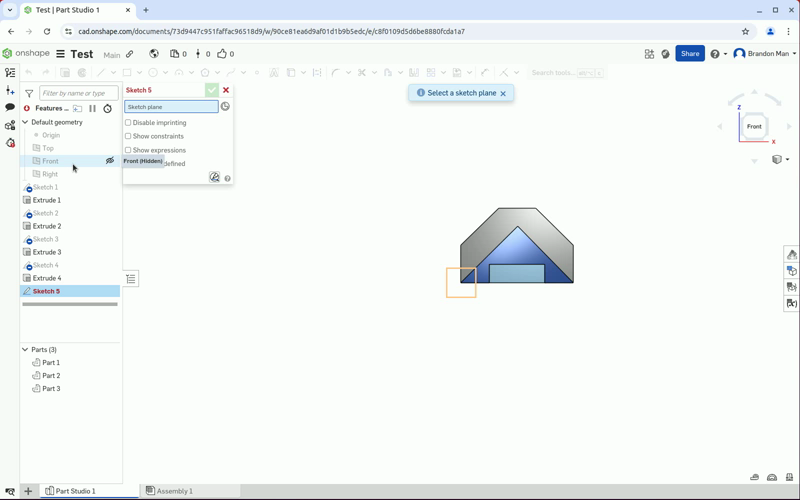
click(73, 163)
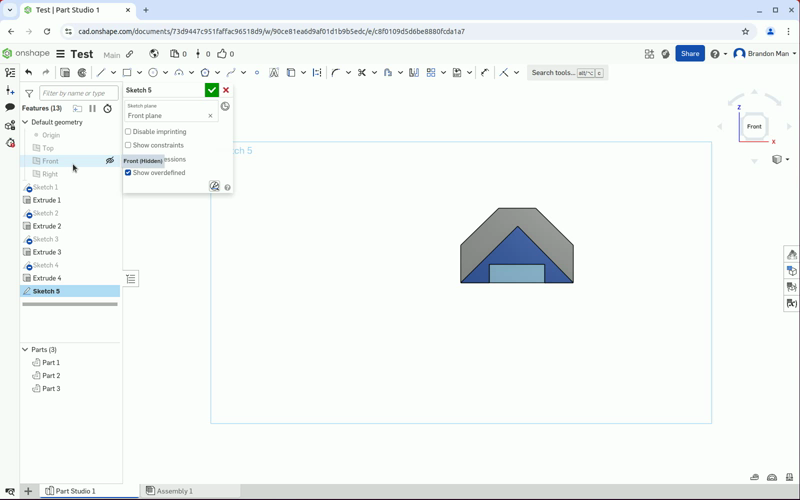
mouse_move(73, 352)
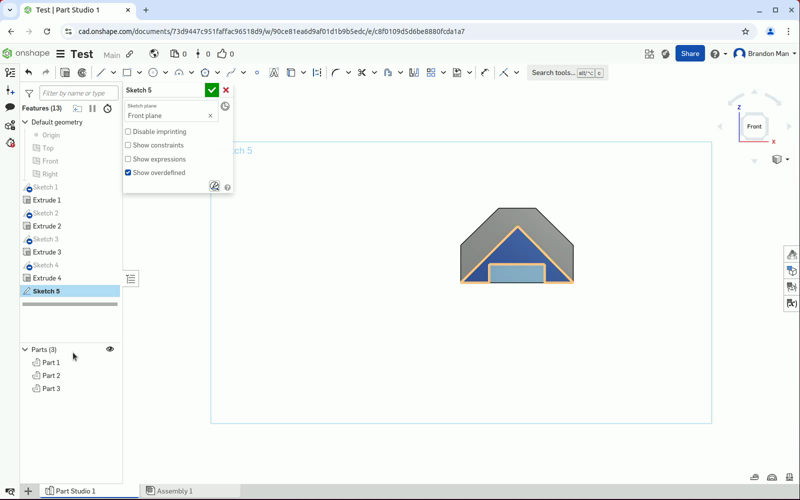
key(y)
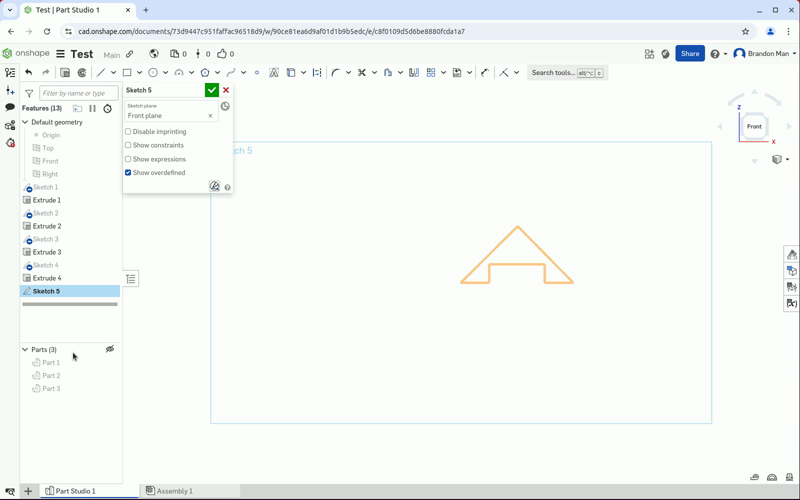
key(l)
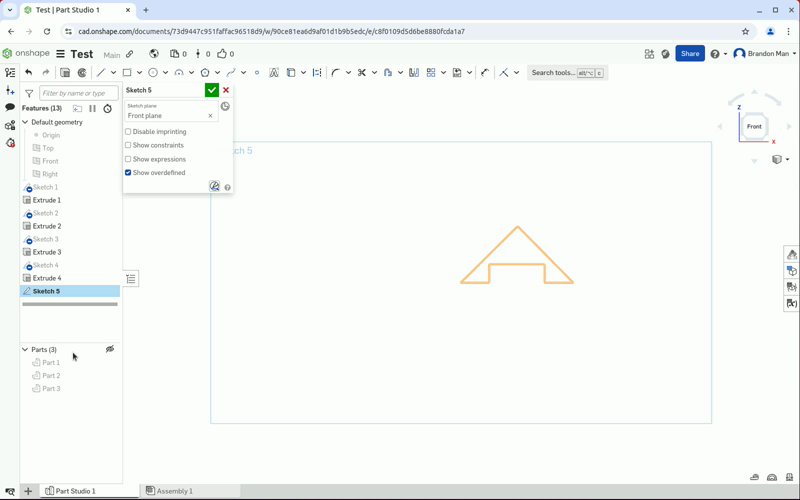
key_down(shift)
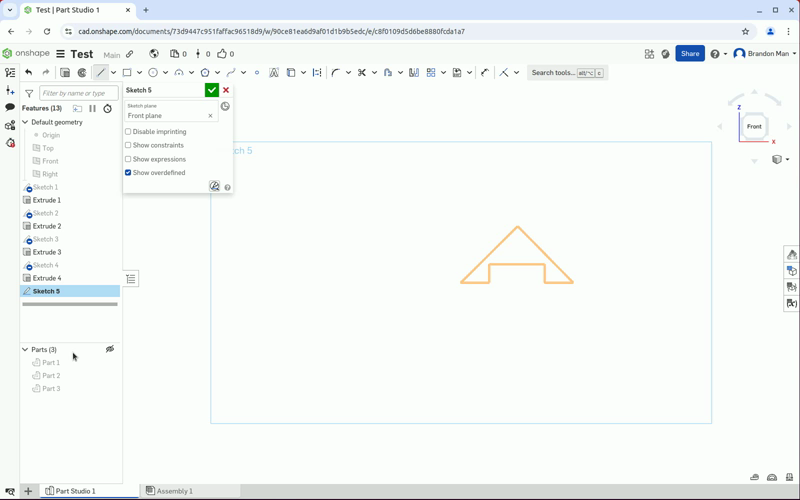
mouse_move(489, 282)
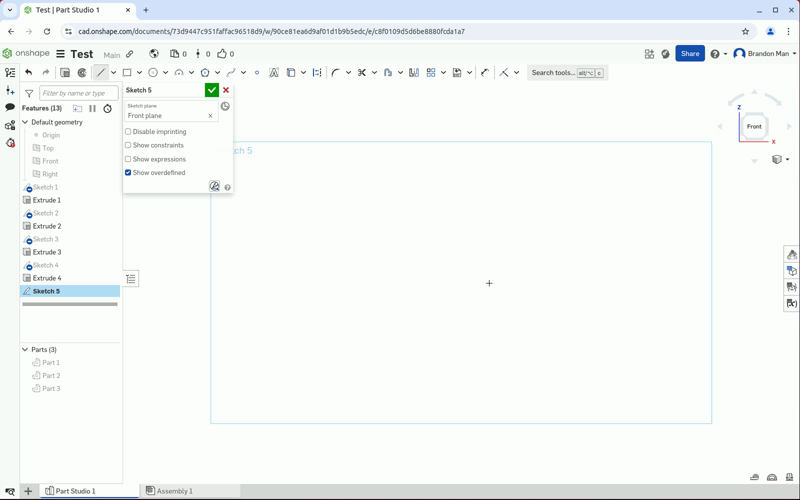
click(489, 282)
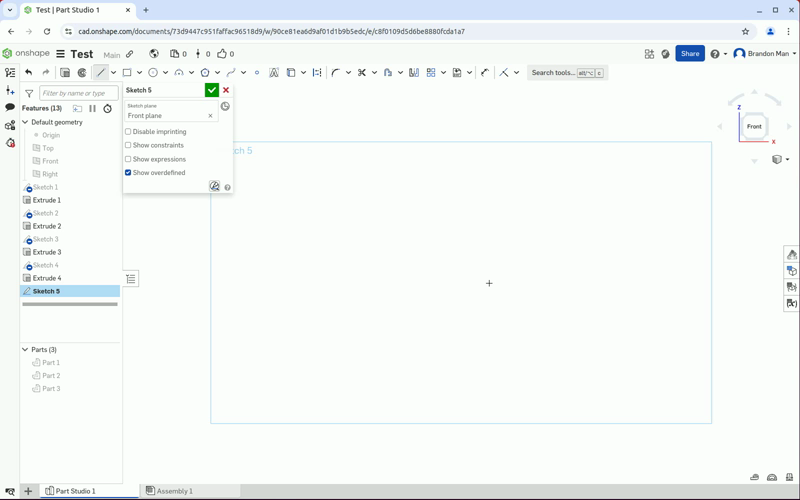
key_up(shift)
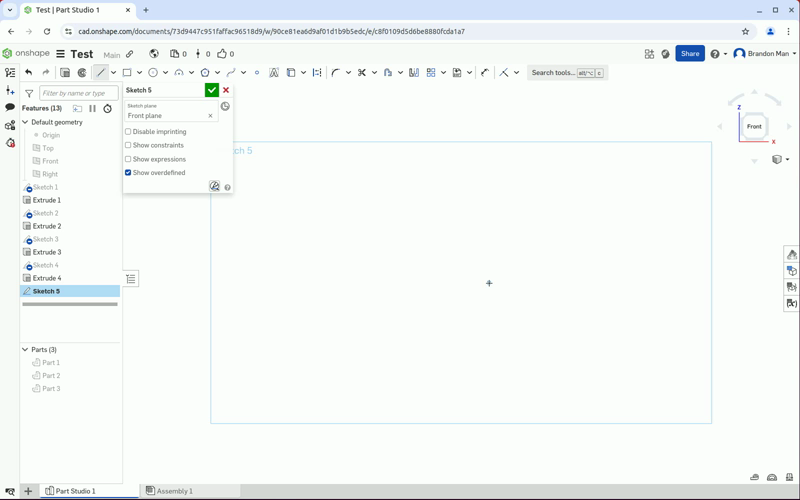
key_down(shift)
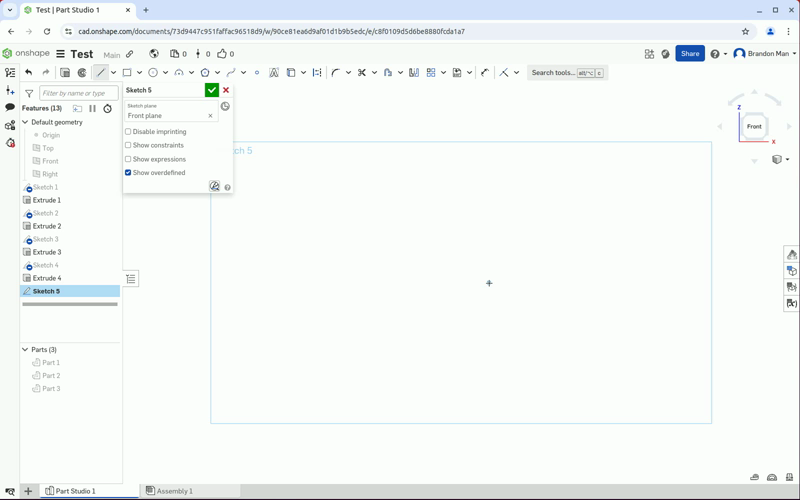
mouse_move(519, 282)
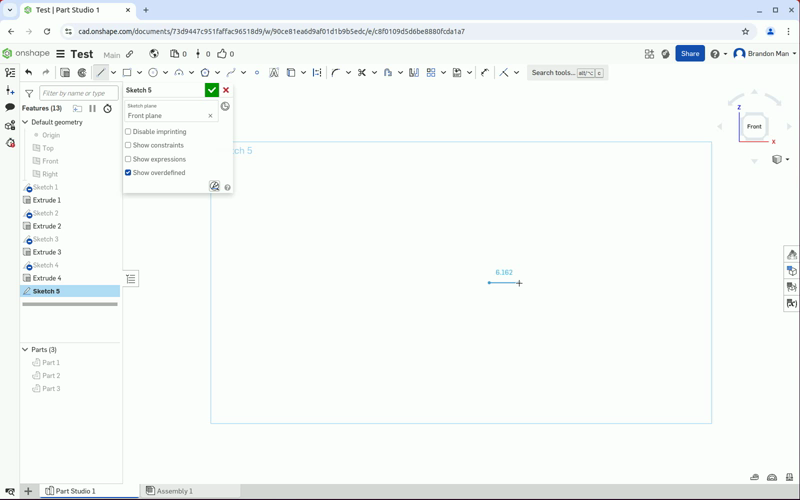
mouse_move(545, 282)
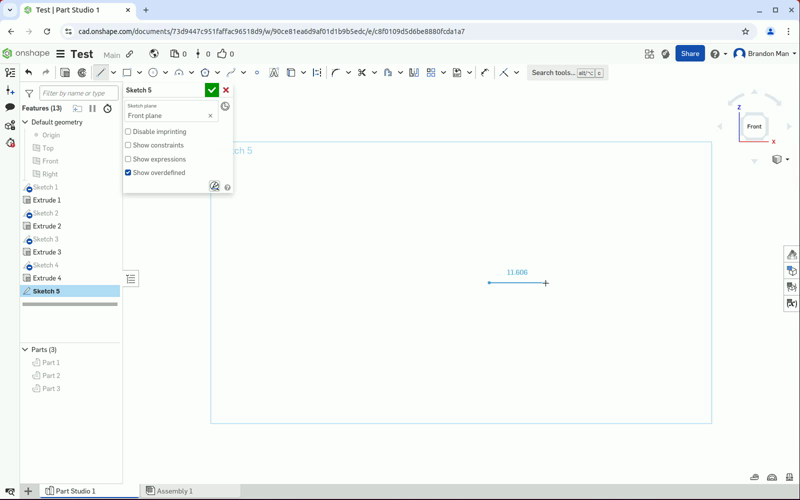
click(545, 282)
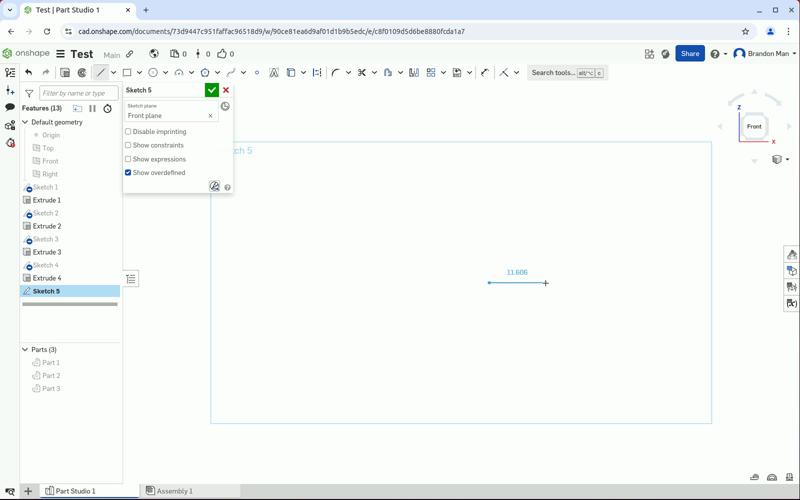
key_up(shift)
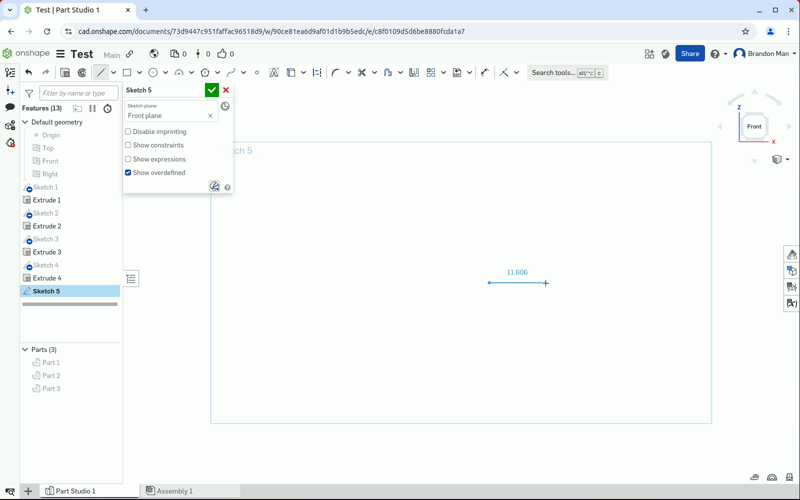
key_down(shift)
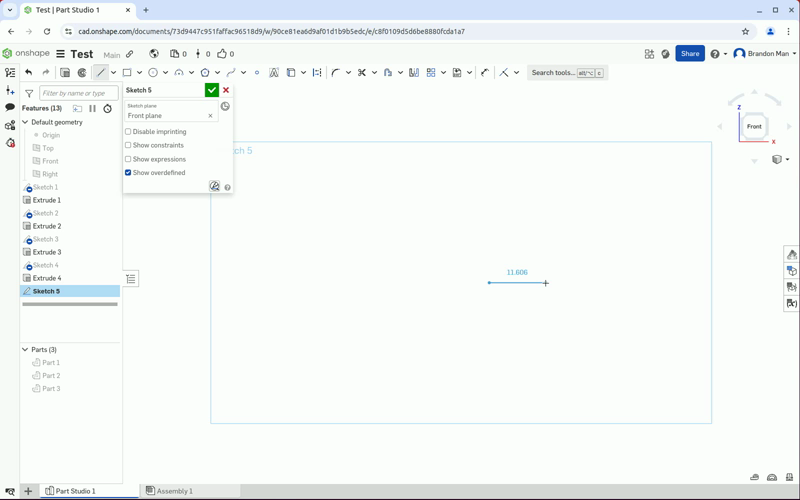
mouse_move(575, 282)
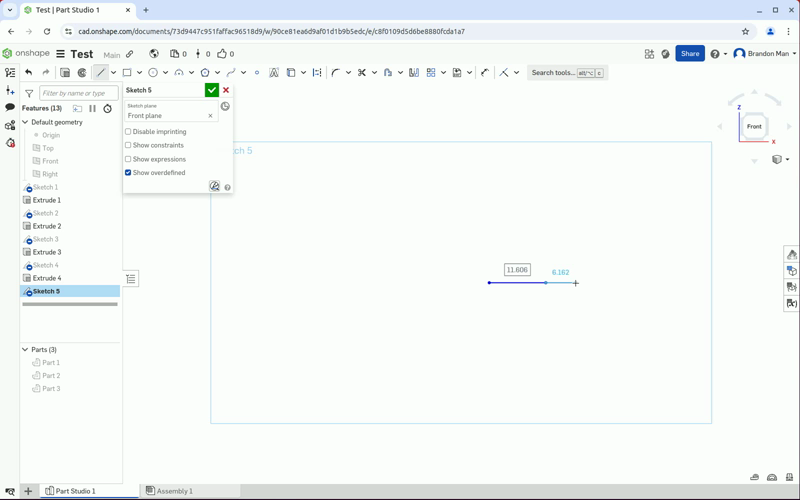
mouse_move(545, 263)
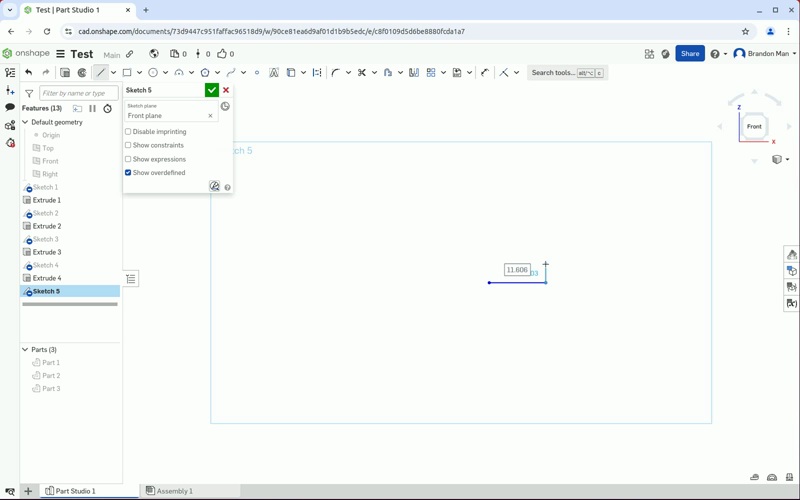
click(545, 263)
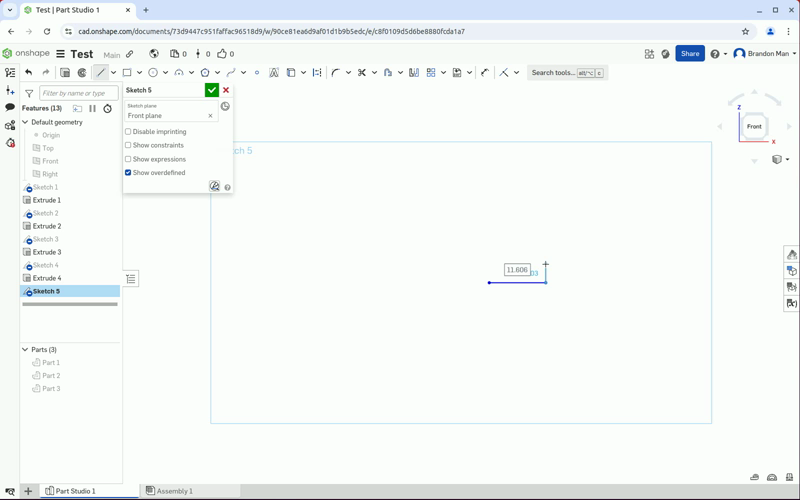
key_up(shift)
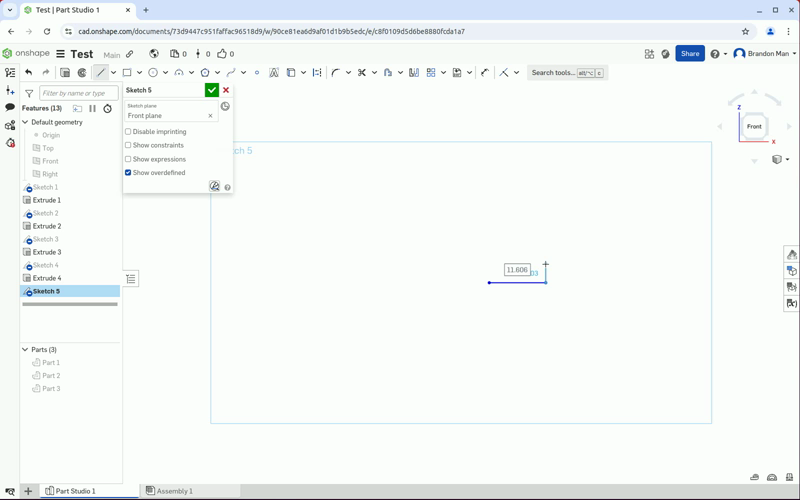
key_down(shift)
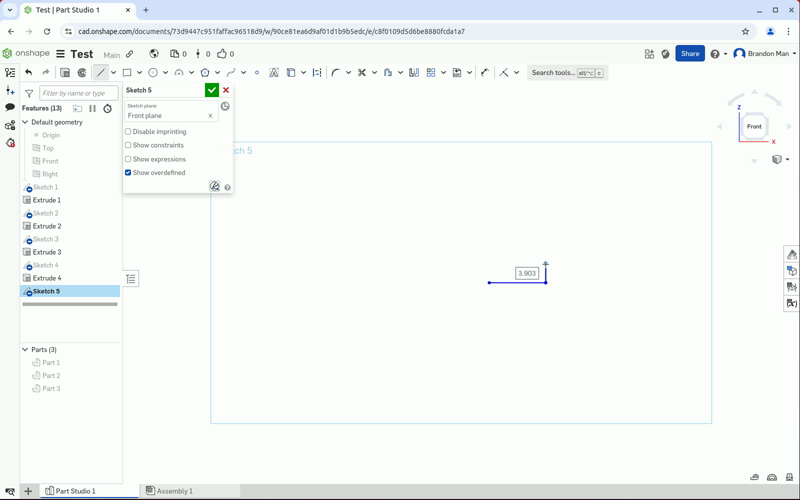
mouse_move(575, 263)
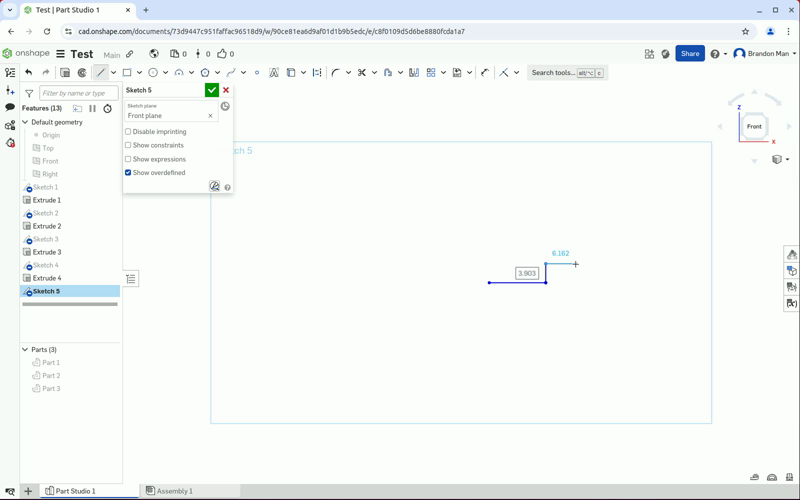
mouse_move(489, 263)
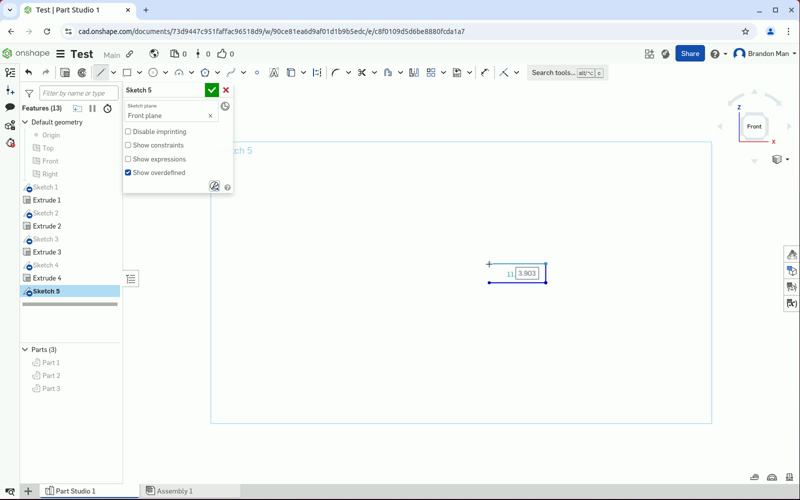
click(489, 263)
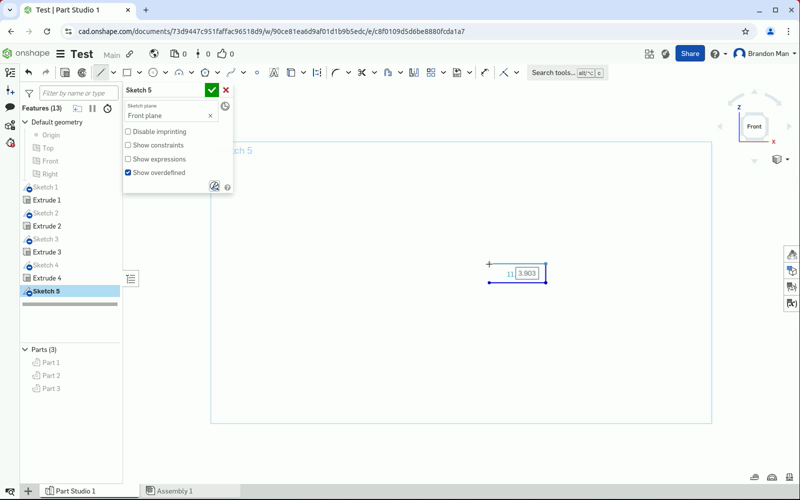
key_up(shift)
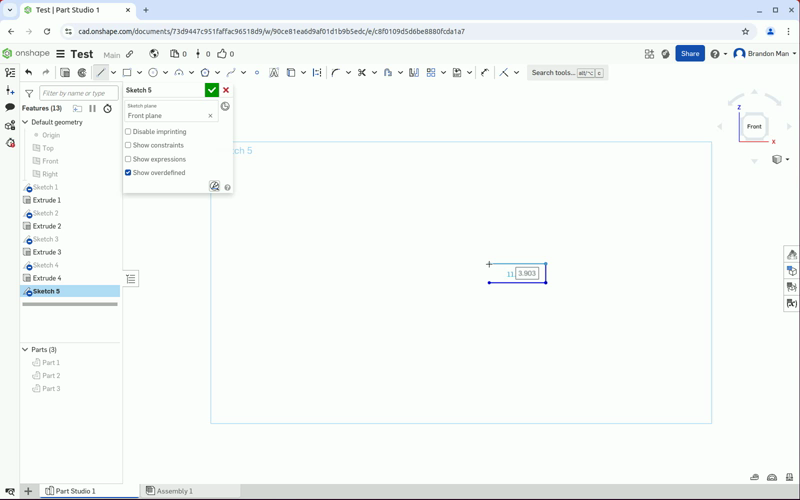
mouse_move(519, 263)
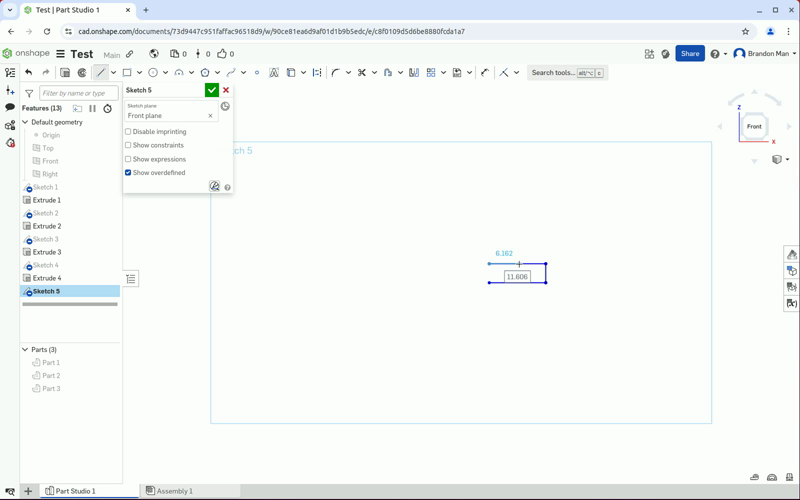
key_down(shift)
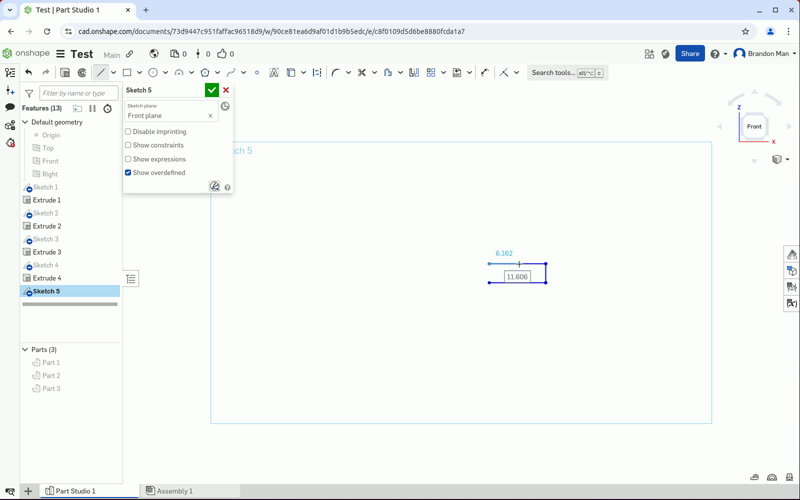
mouse_move(489, 282)
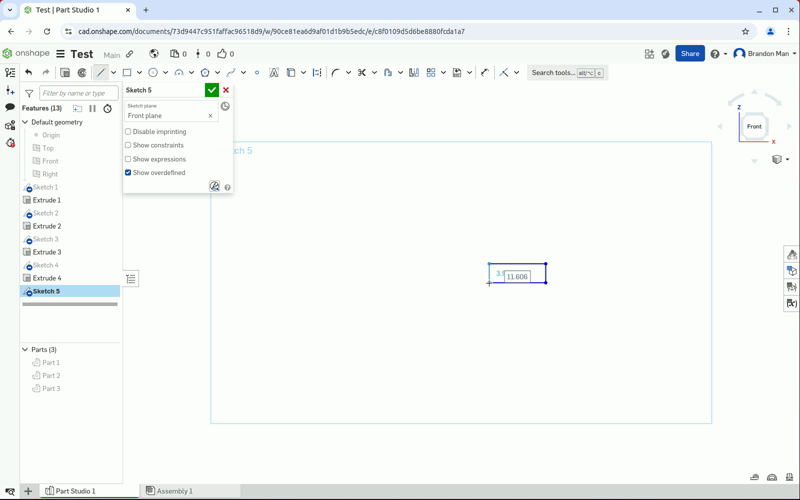
key_up(shift)
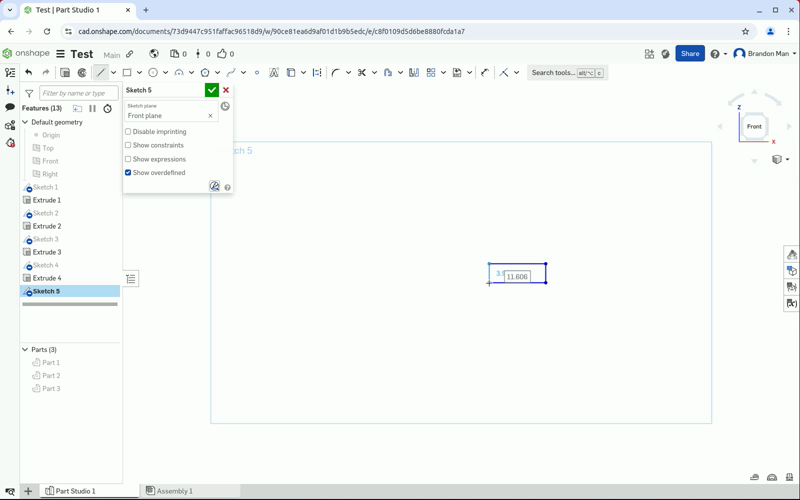
click(489, 282)
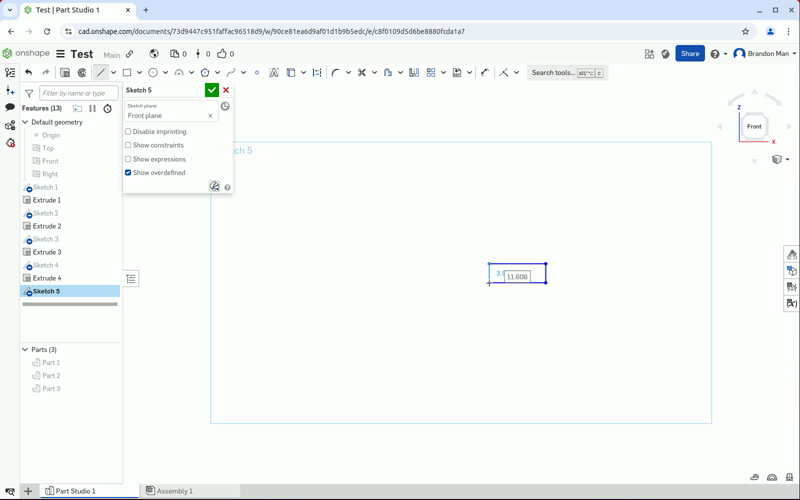
key(esc)
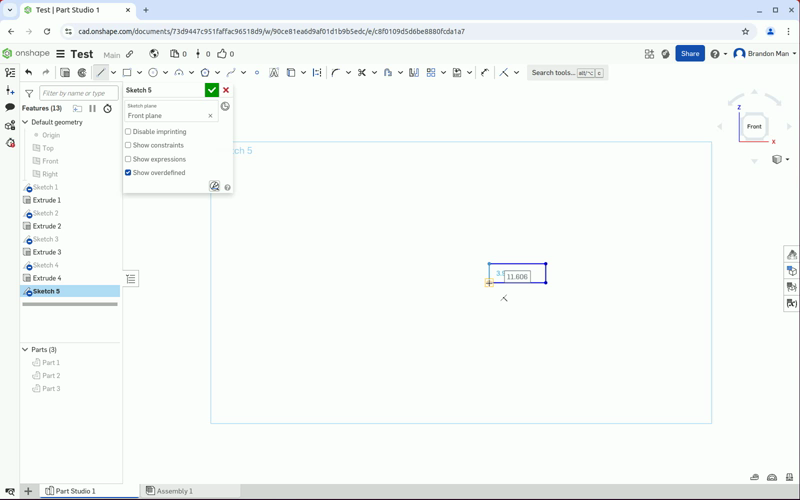
mouse_move(502, 281)
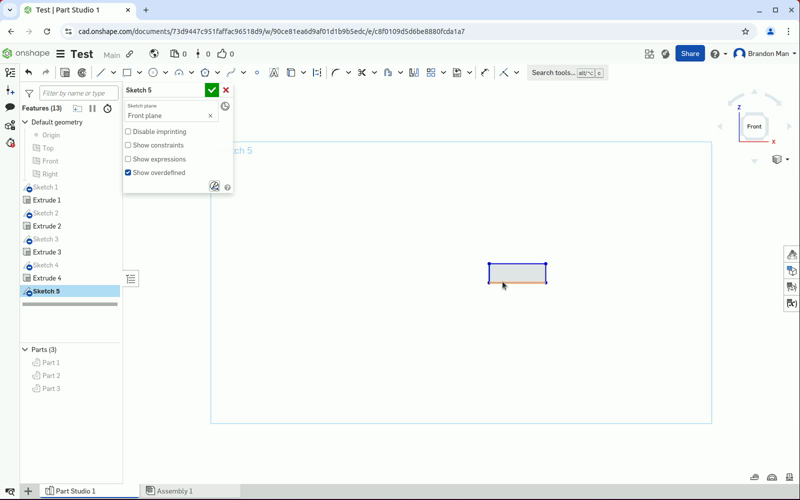
scroll(6)
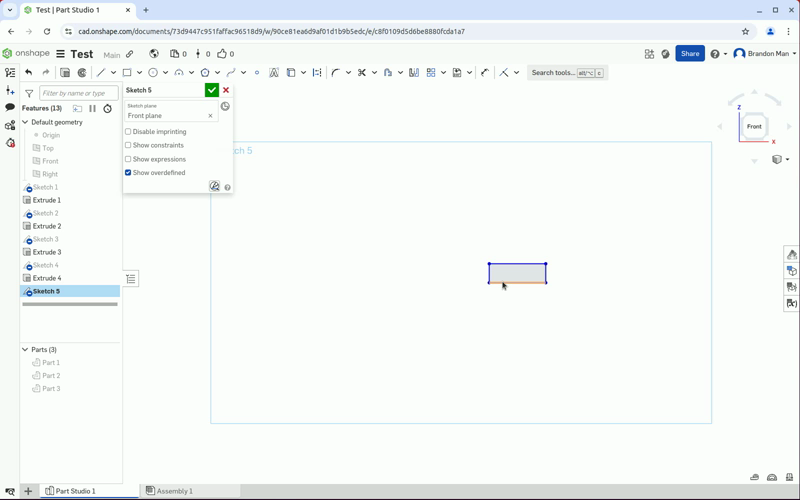
scroll(6)
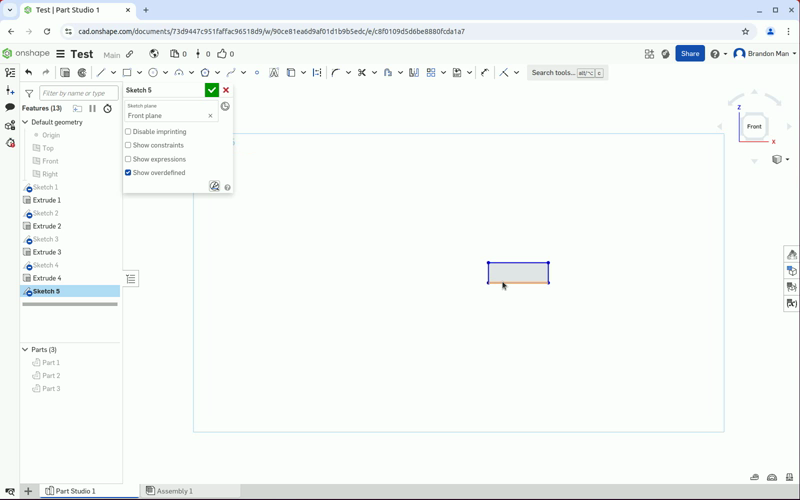
scroll(6)
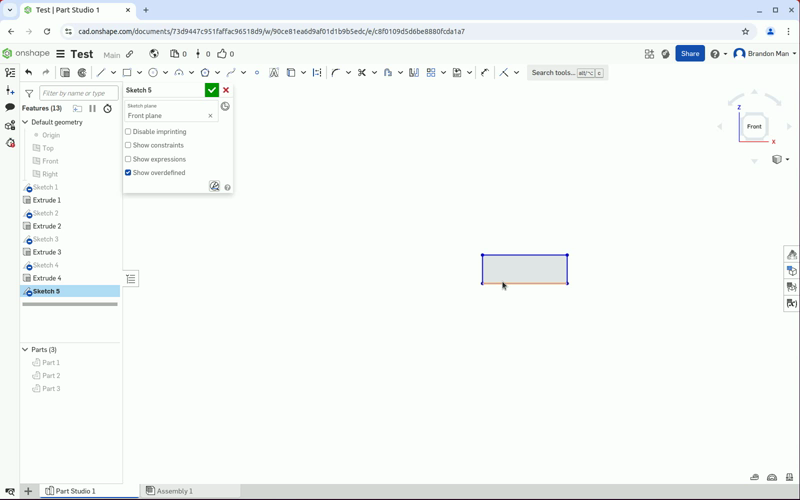
scroll(6)
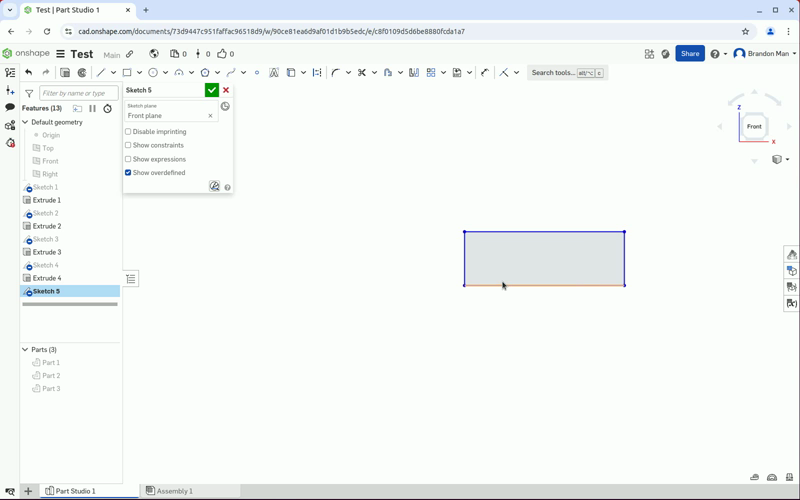
scroll(6)
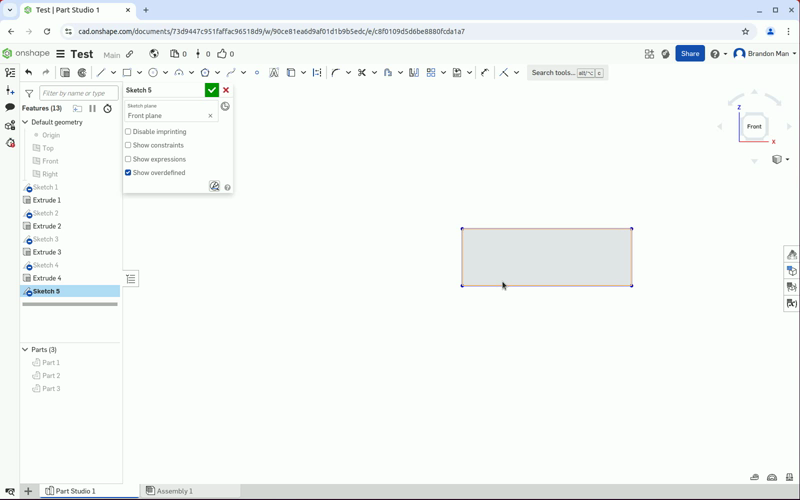
scroll(6)
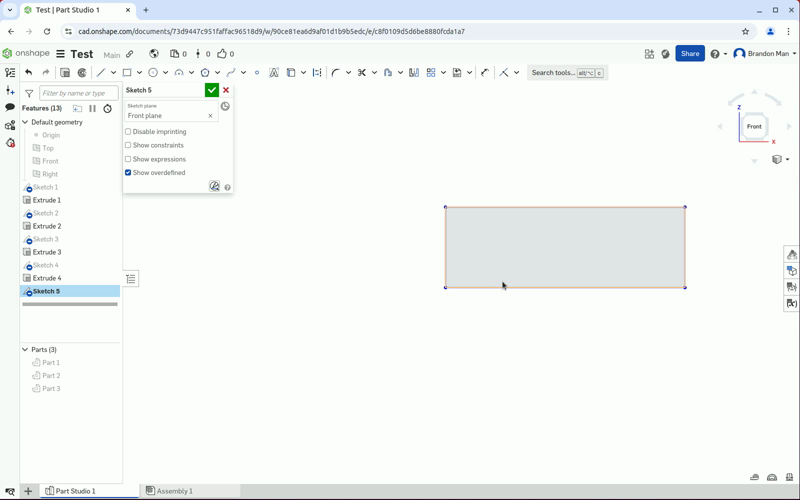
scroll(6)
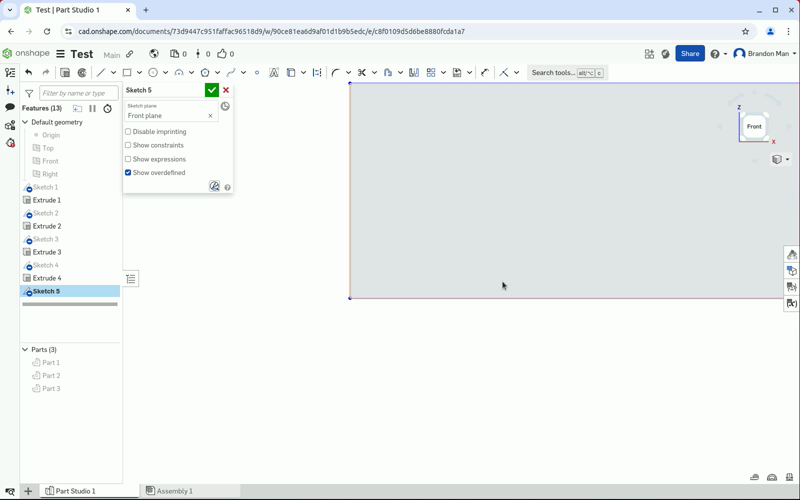
click(502, 281)
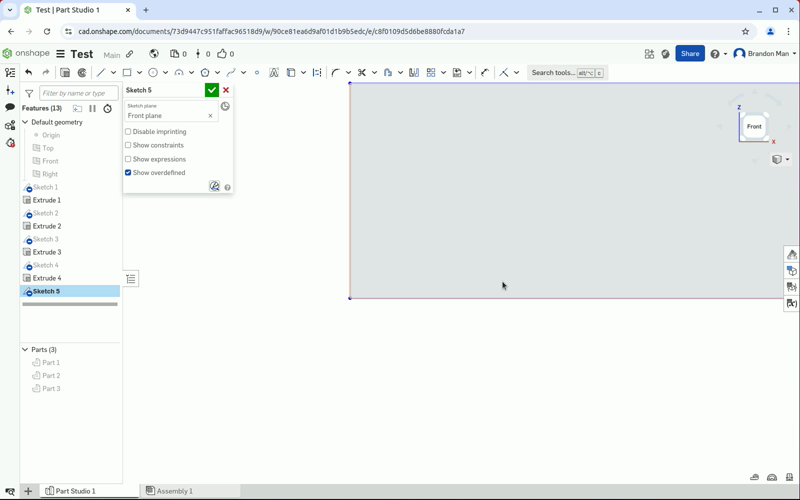
scroll(-6)
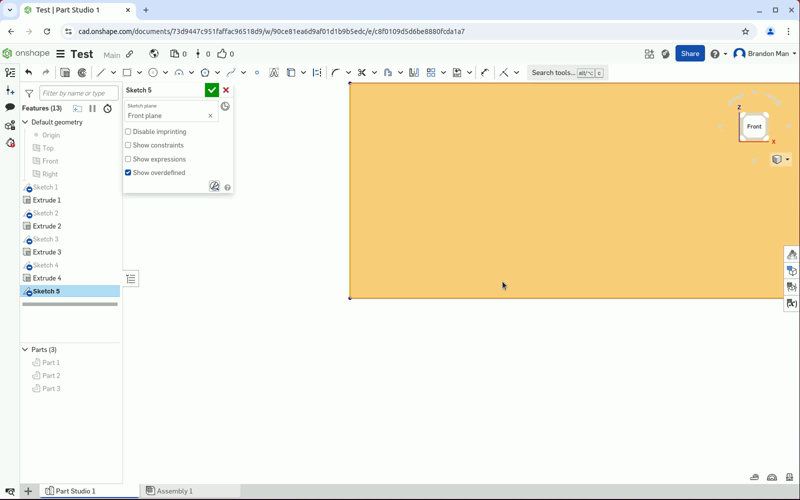
scroll(-6)
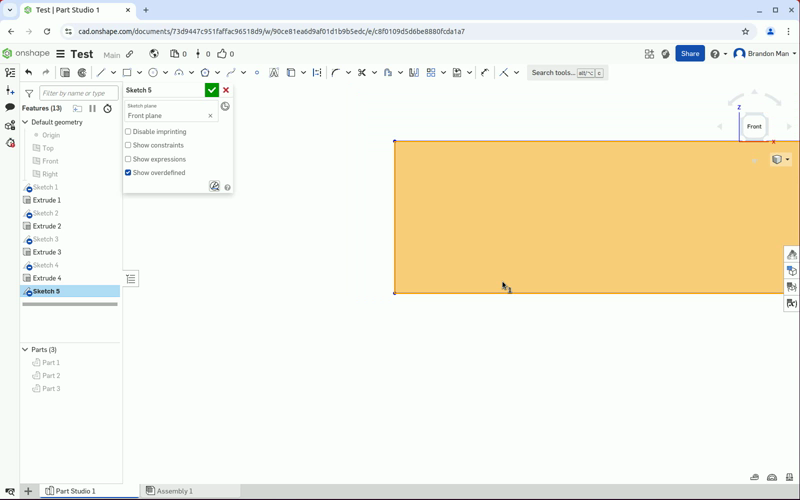
scroll(-6)
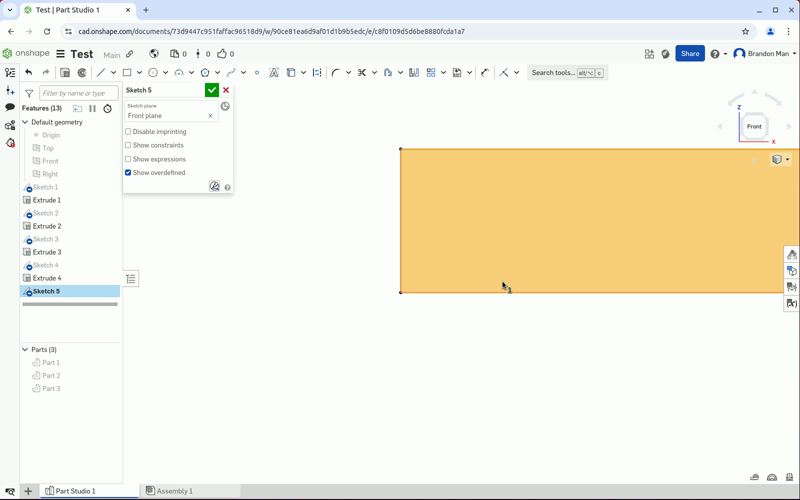
scroll(-6)
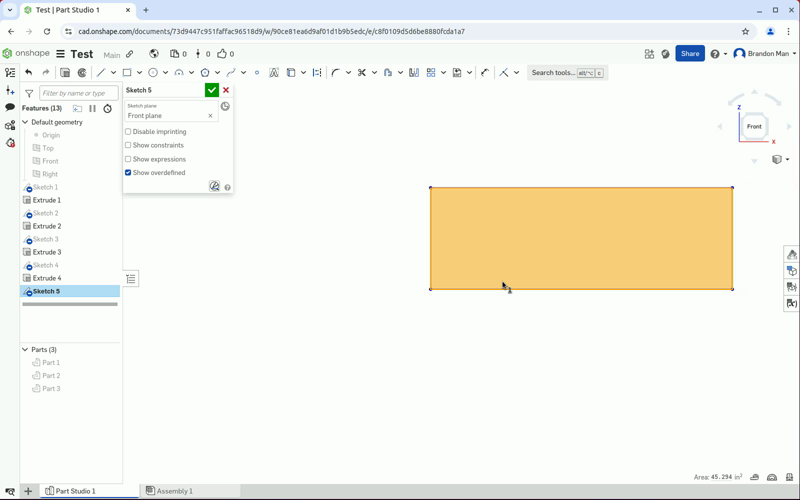
scroll(-6)
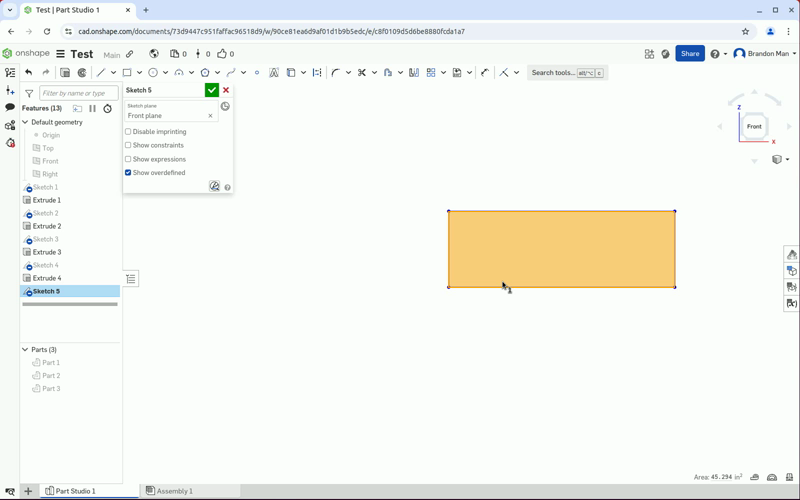
scroll(-6)
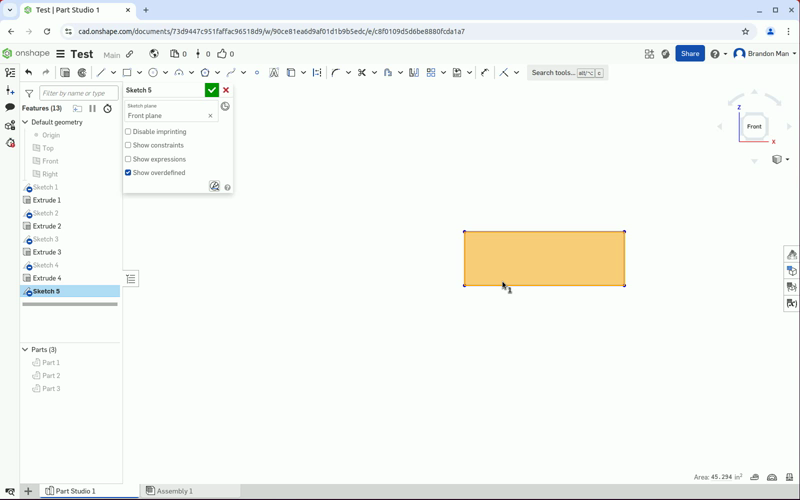
scroll(-6)
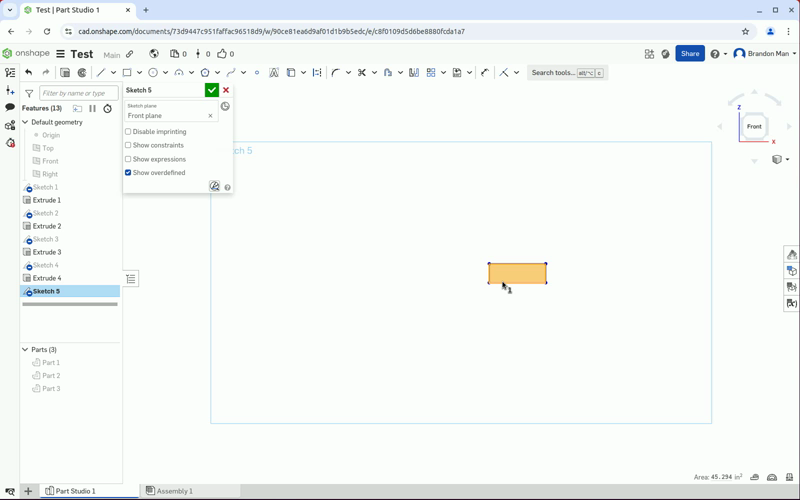
mouse_move(73, 352)
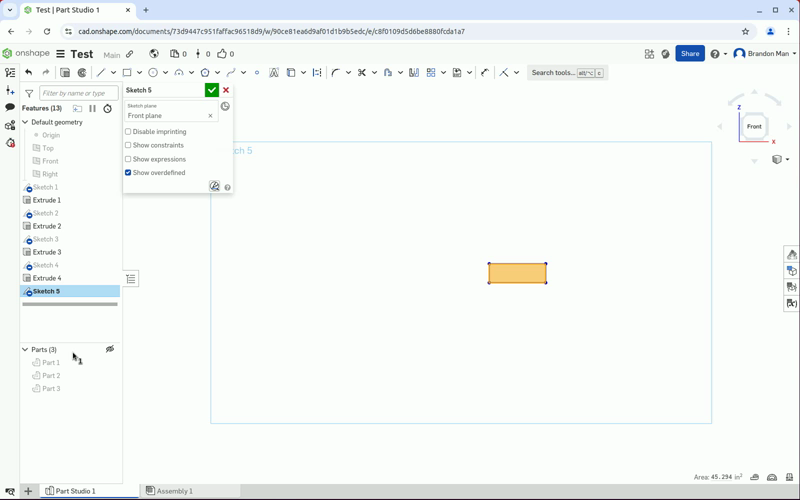
key(shift+y)
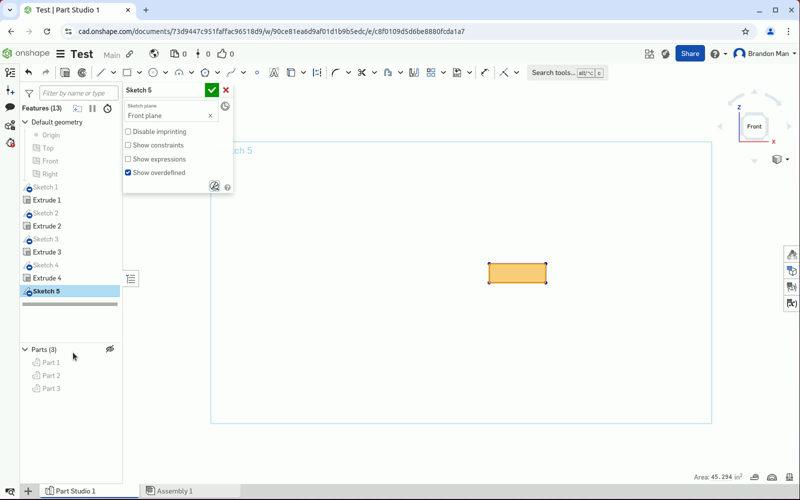
key(shift+e)
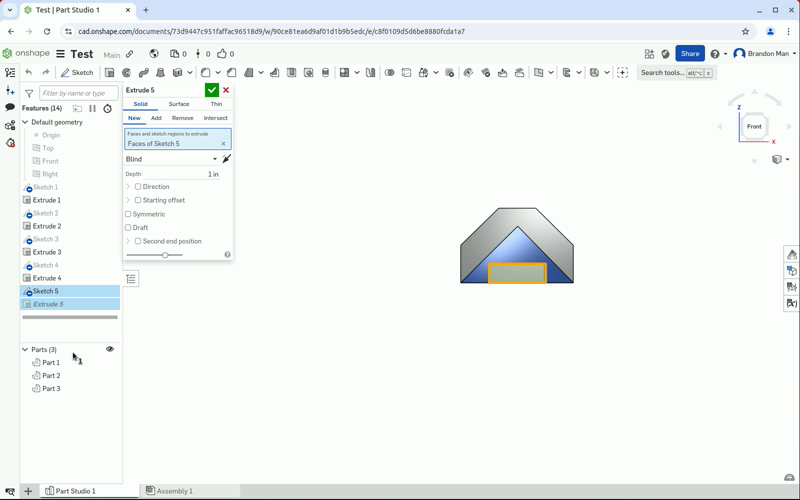
mouse_move(143, 106)
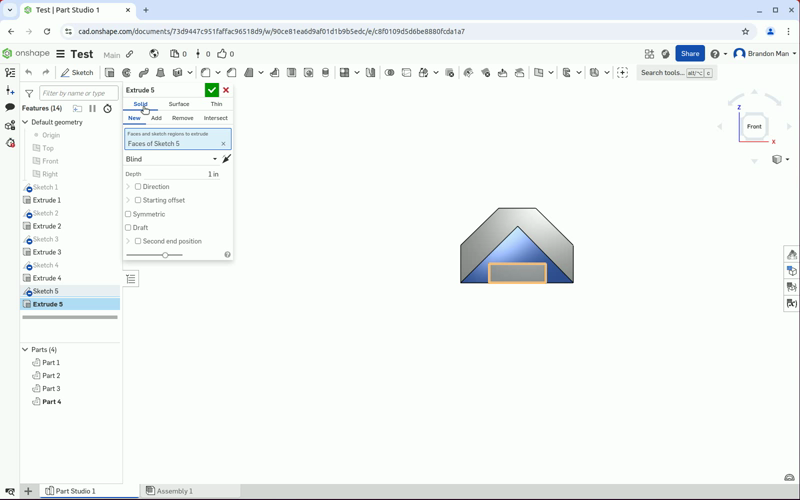
click(143, 106)
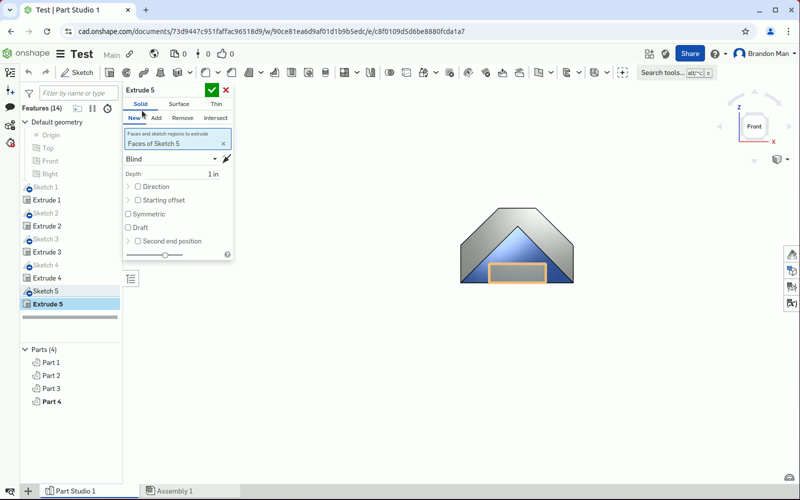
mouse_move(137, 120)
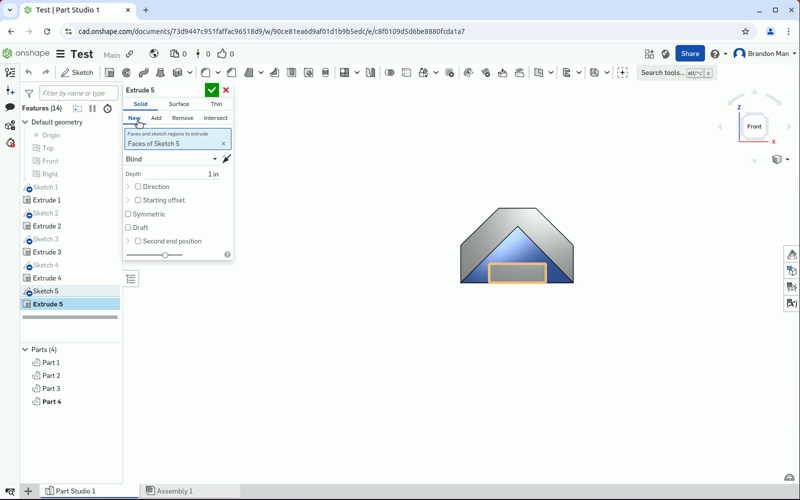
click(137, 120)
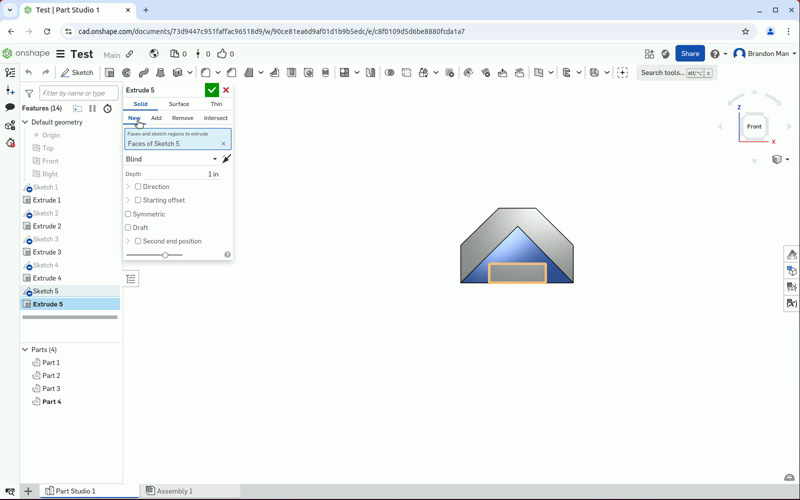
key(tab, 4)
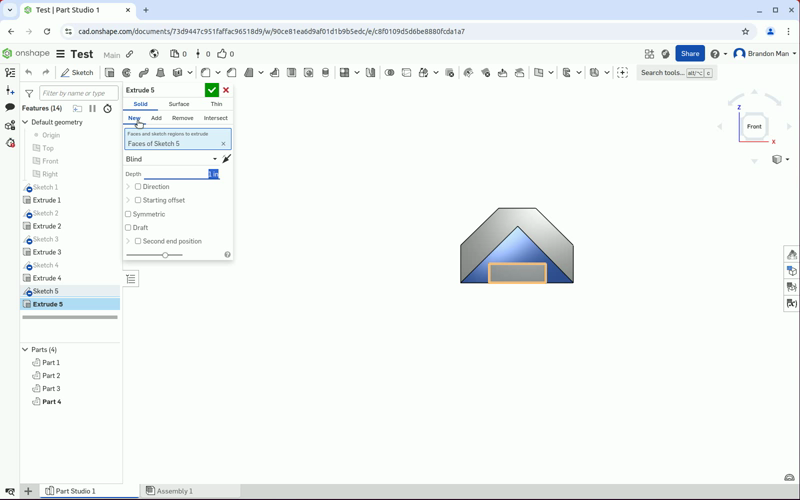
text(15.405)
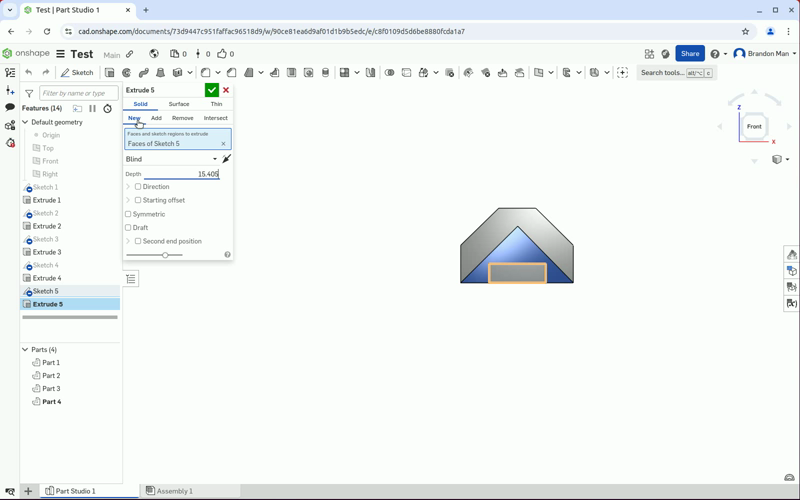
key(enter)
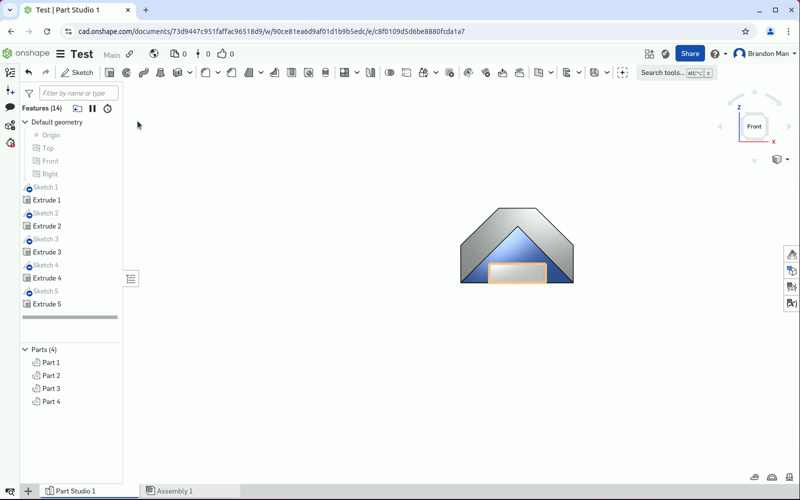
key(shift+h)
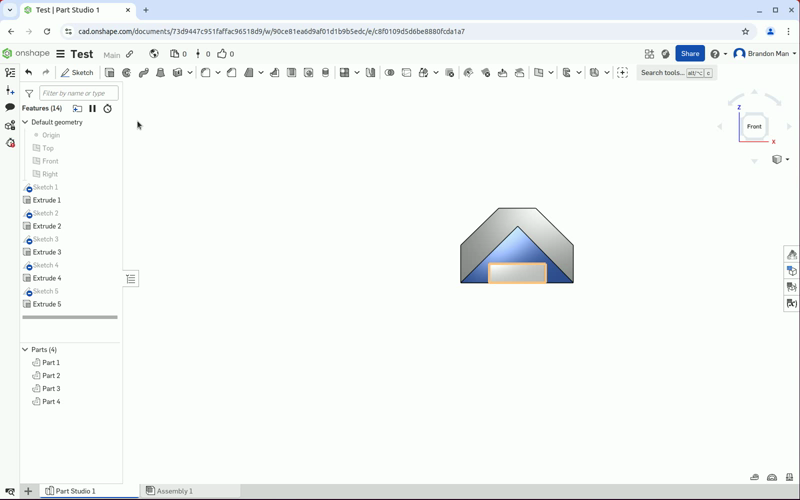
key(shift+h)
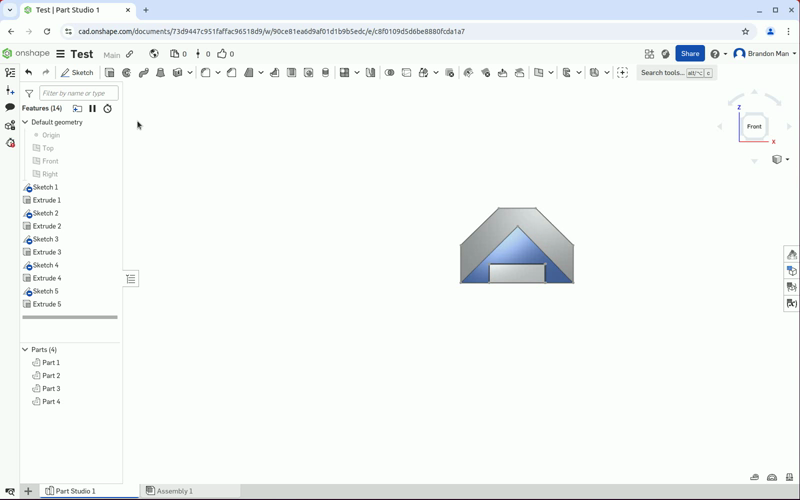
key(shift+7)
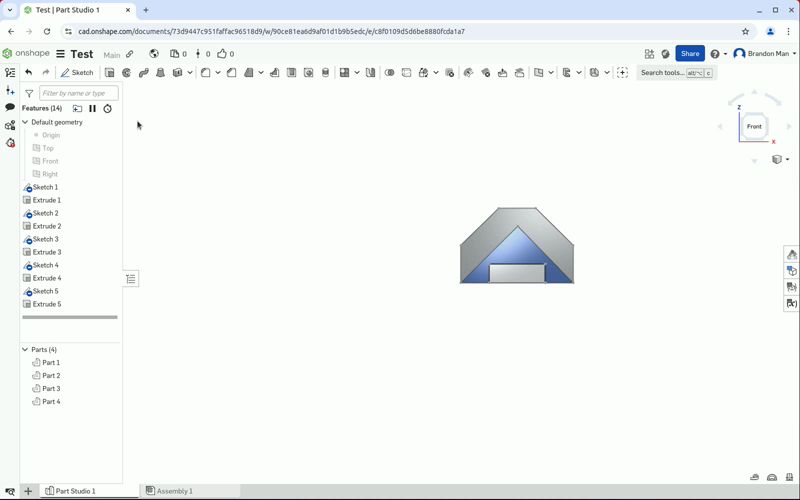
key(left, 2)
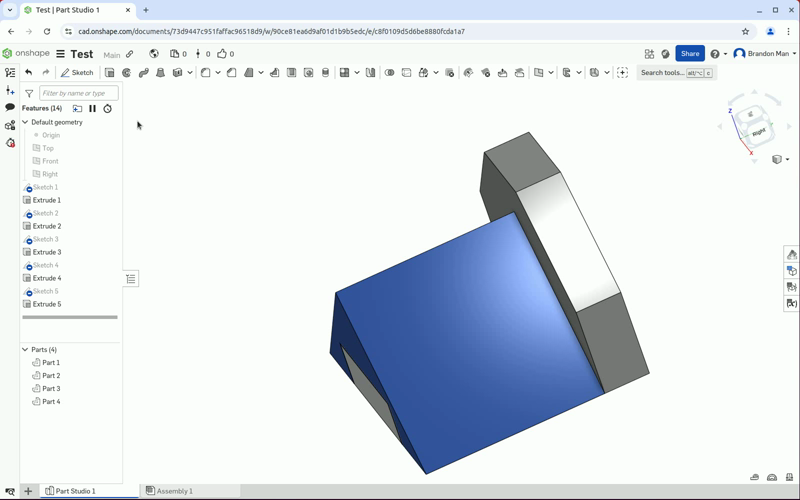
key(down, 2)
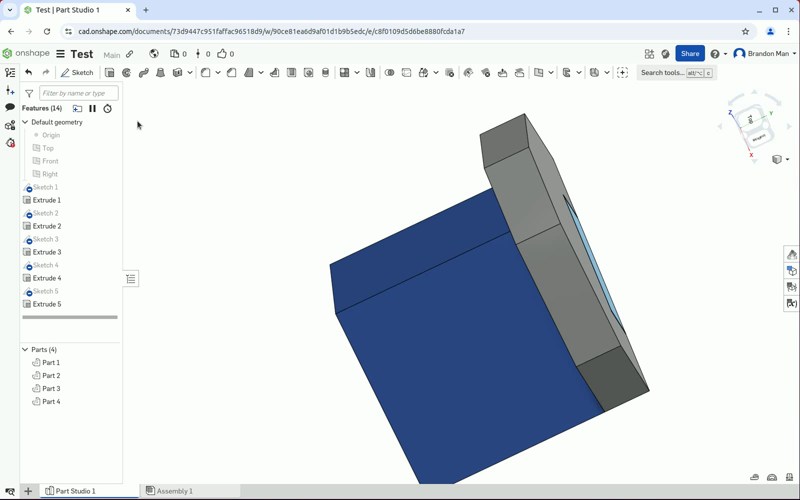
key(up, 2)
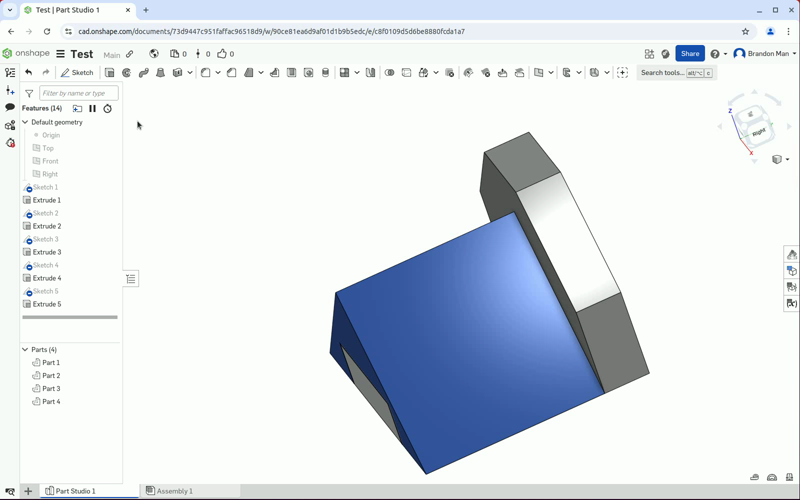
key(right, 2)
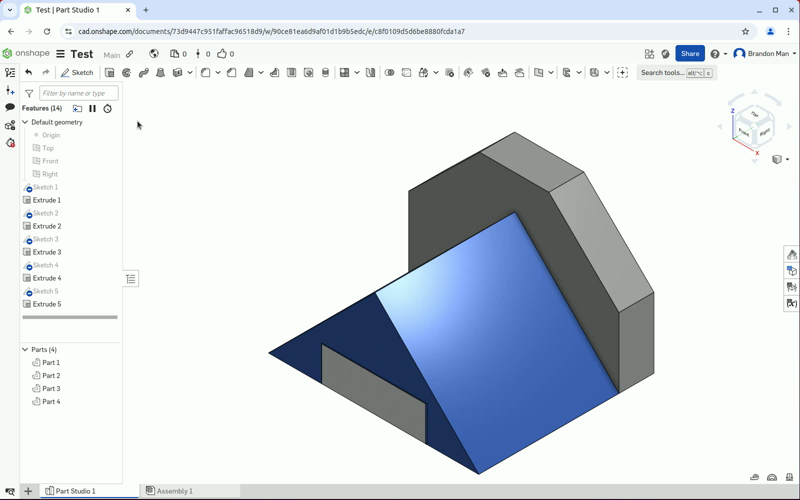
mouse_move(73, 189)
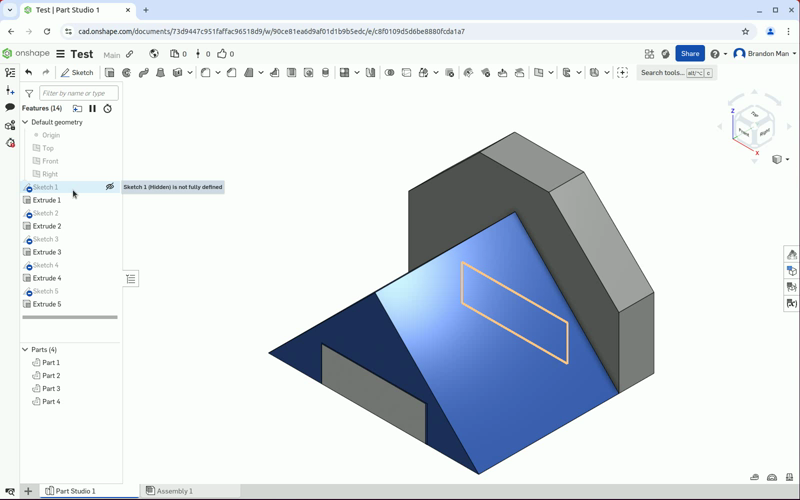
click(73, 189)